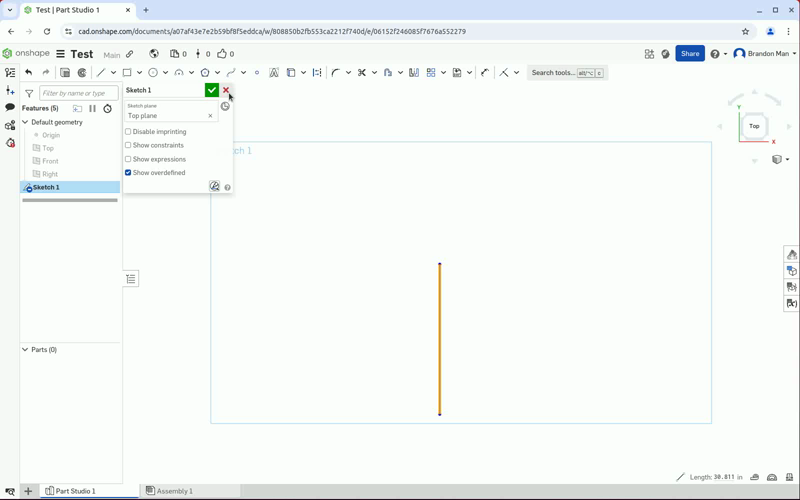
key(shift+h)
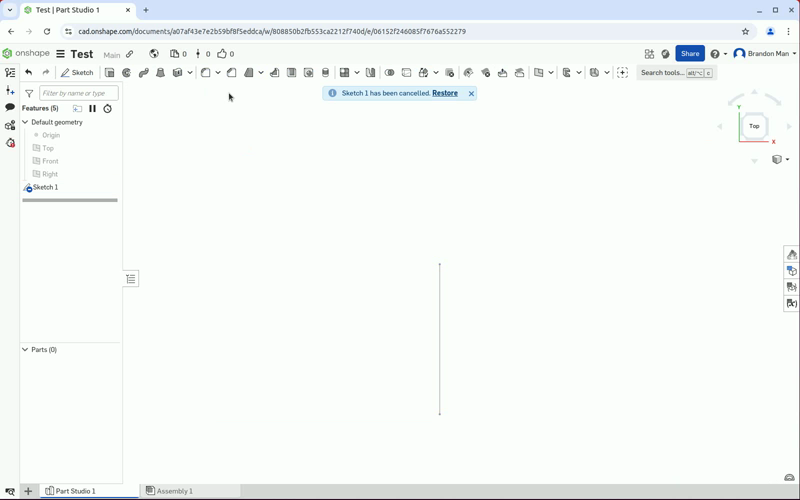
key(shift+s)
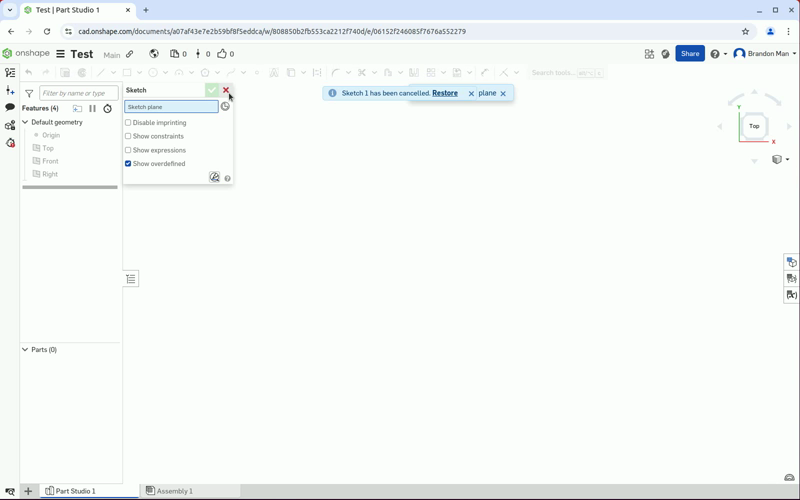
mouse_move(73, 150)
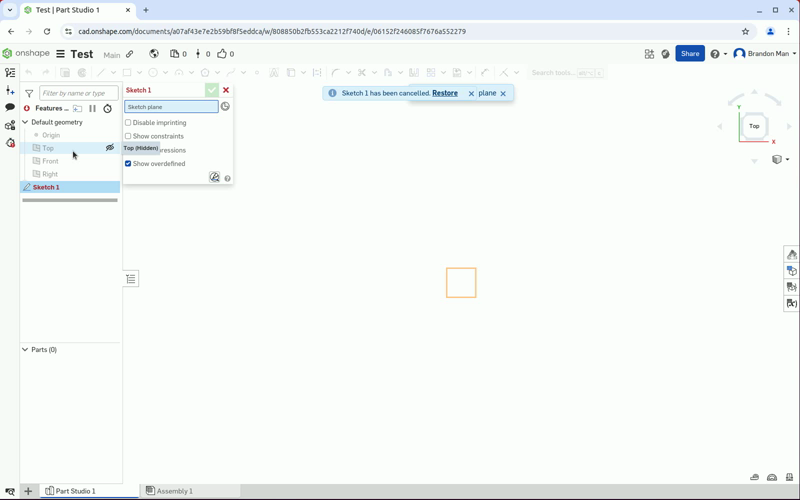
click(73, 150)
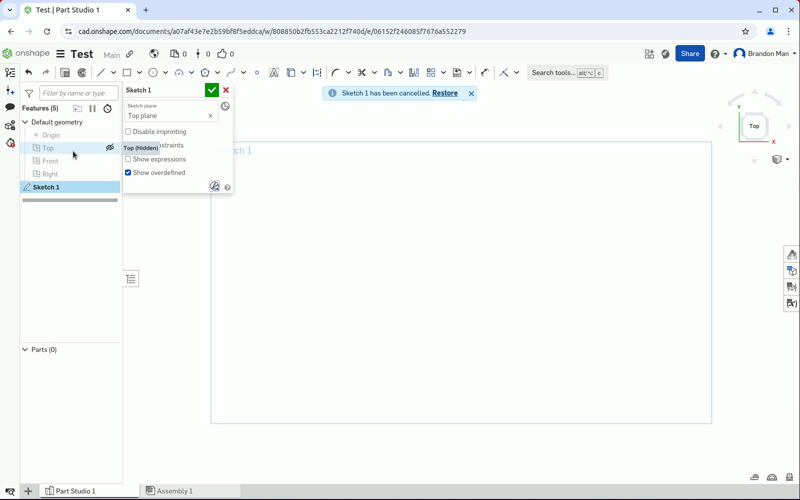
mouse_move(73, 352)
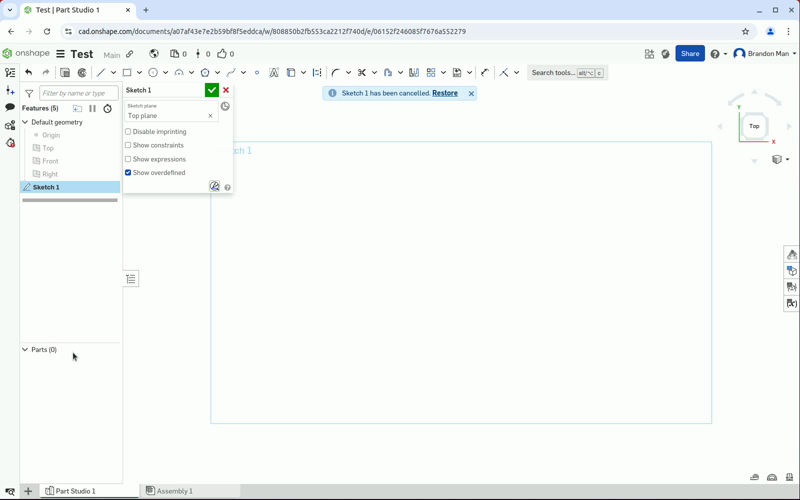
key(y)
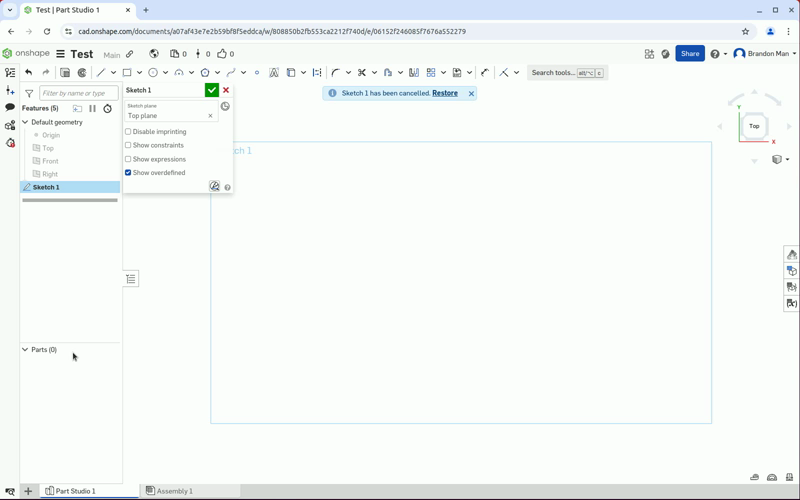
key(l)
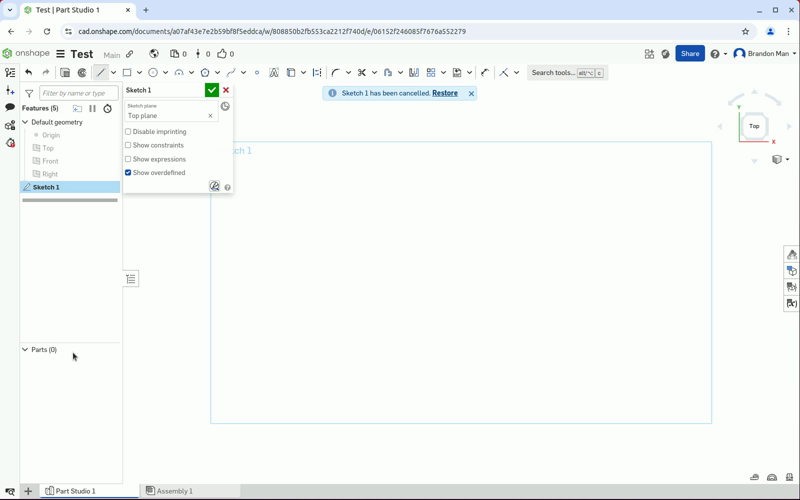
key_down(shift)
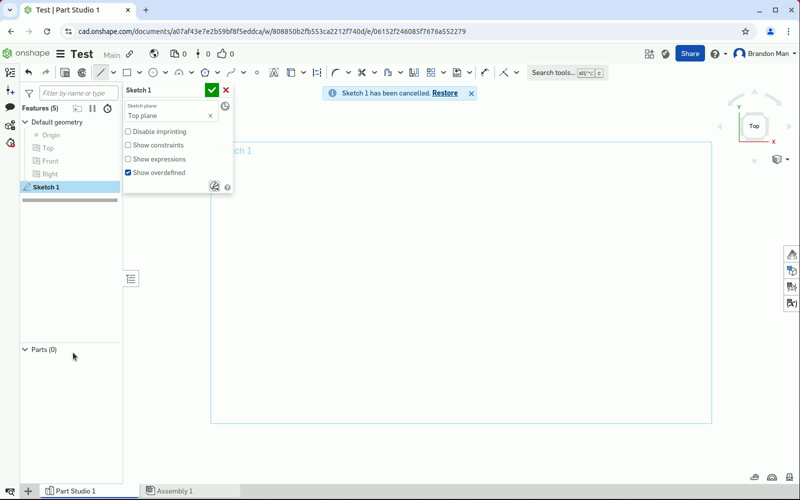
mouse_move(460, 290)
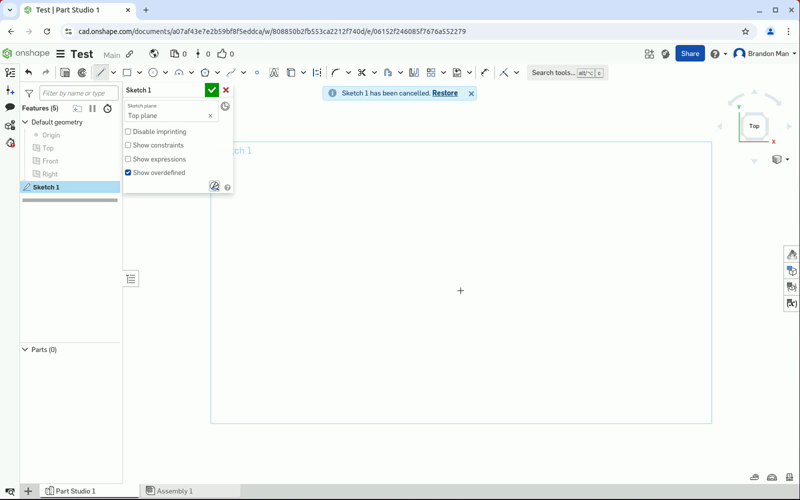
click(460, 290)
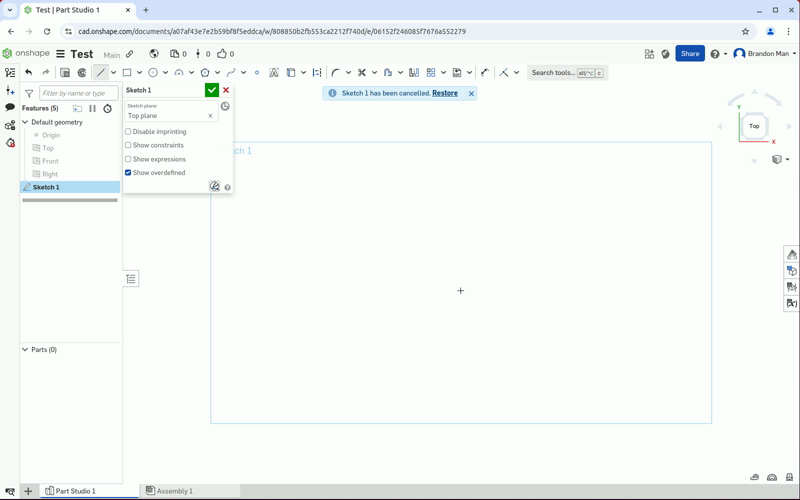
key_up(shift)
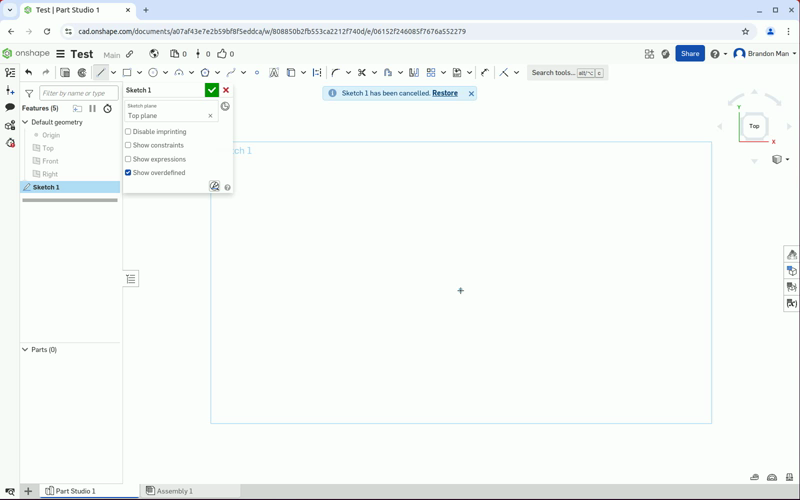
key_down(shift)
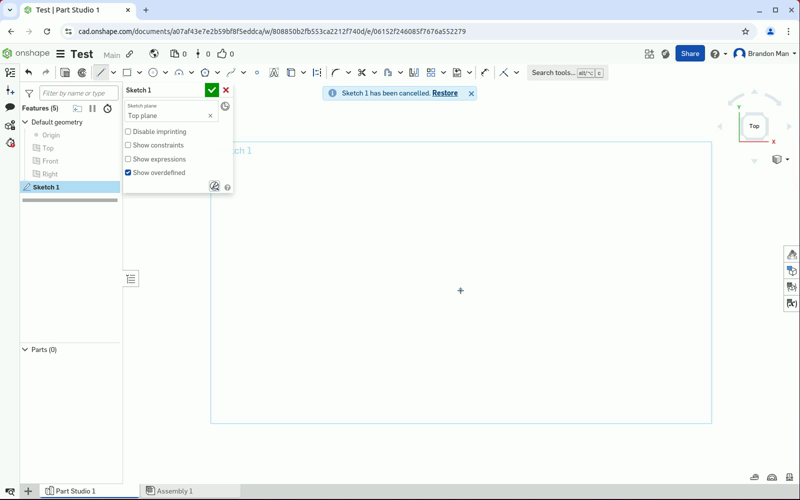
mouse_move(490, 290)
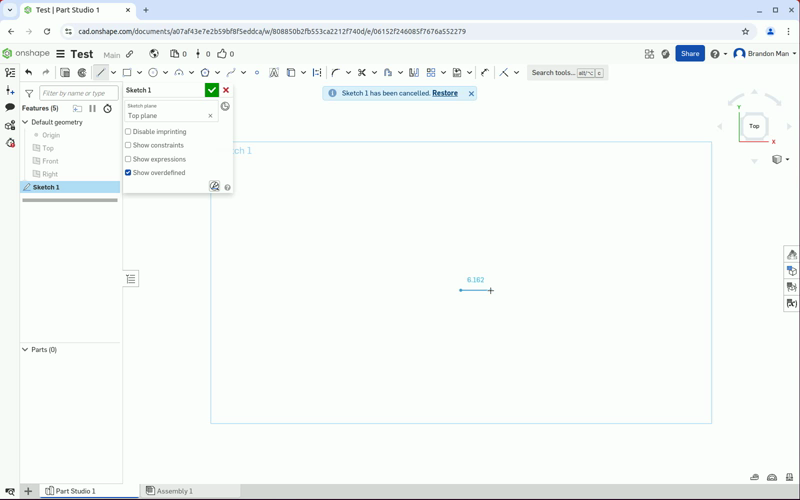
mouse_move(468, 290)
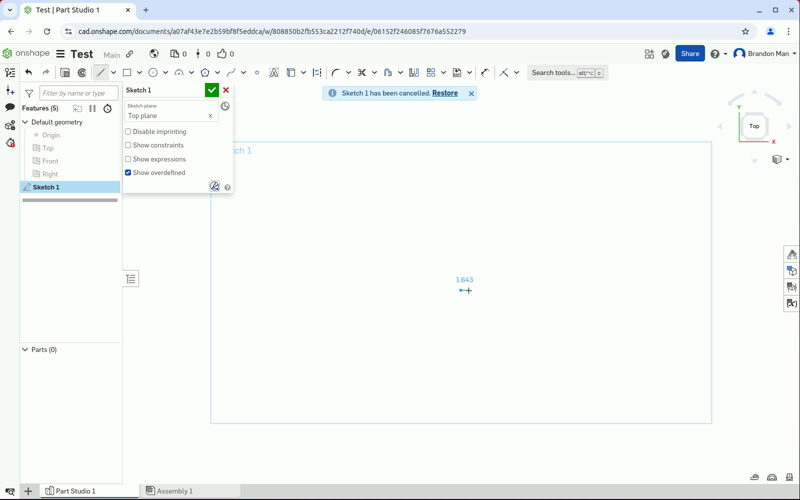
click(468, 290)
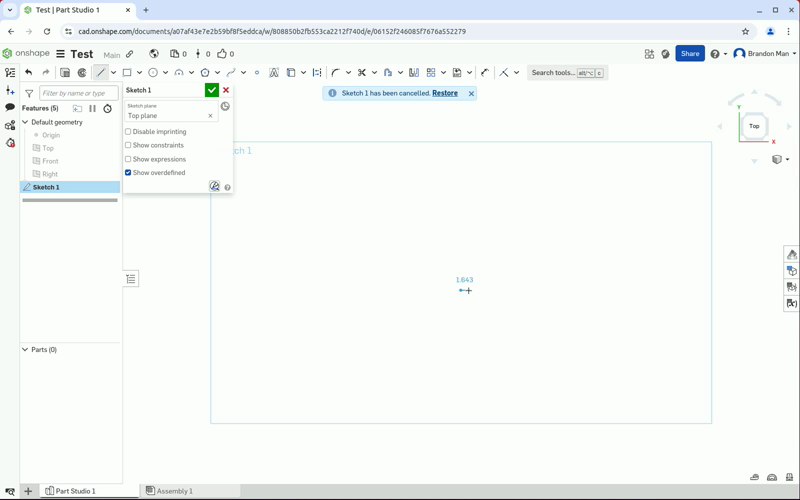
key_up(shift)
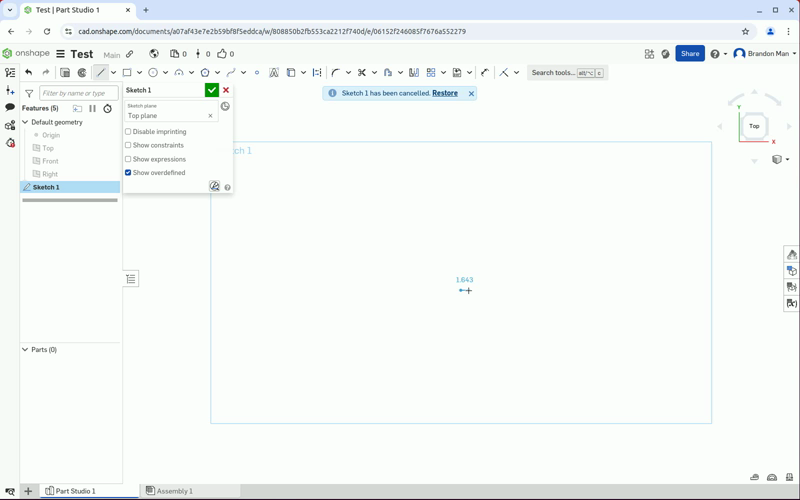
key_down(shift)
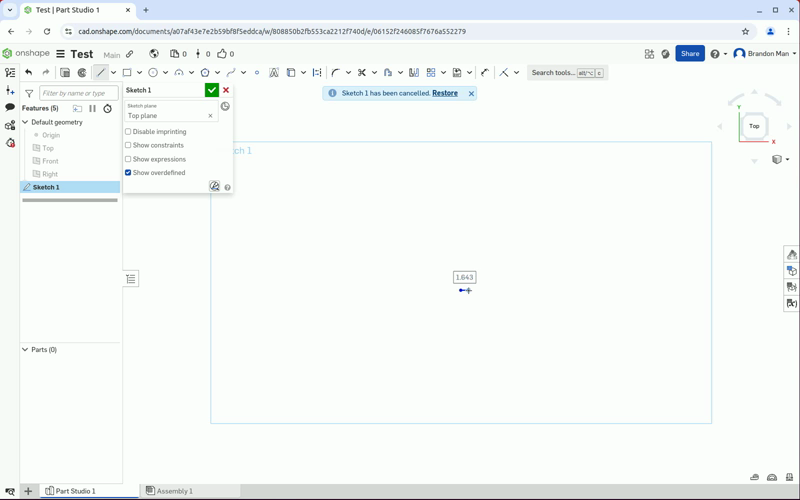
mouse_move(498, 290)
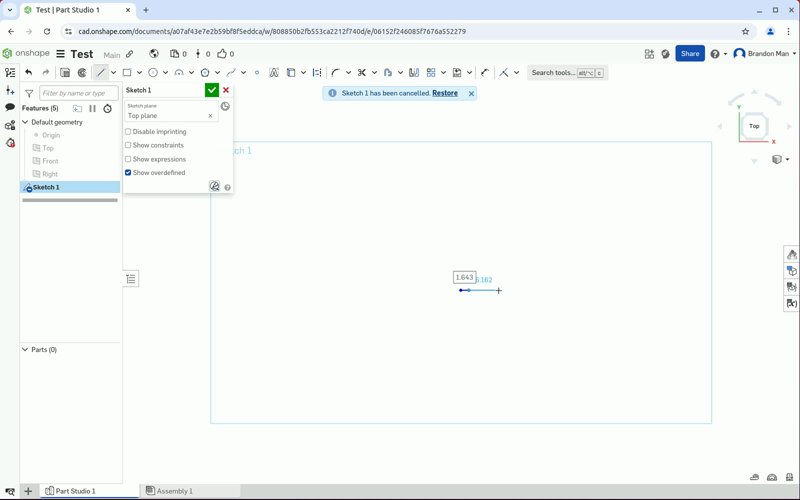
mouse_move(468, 281)
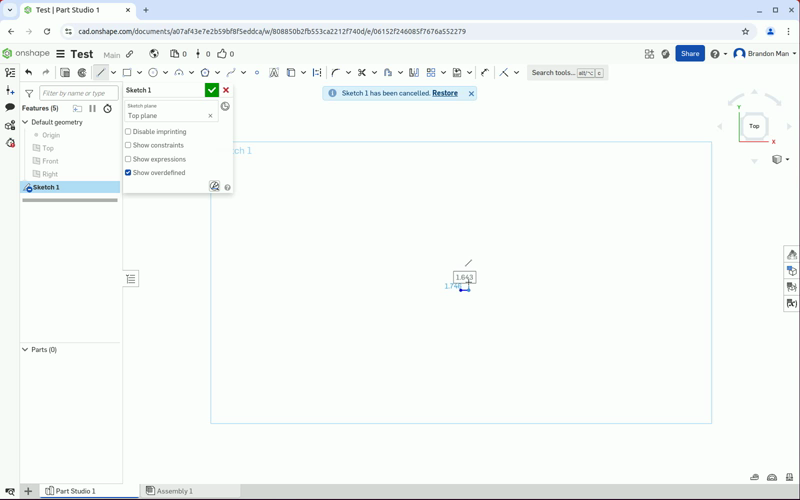
click(468, 281)
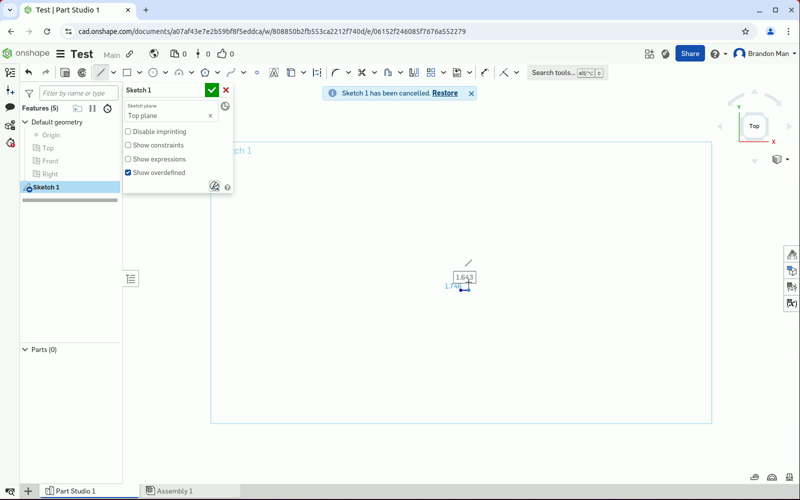
key_up(shift)
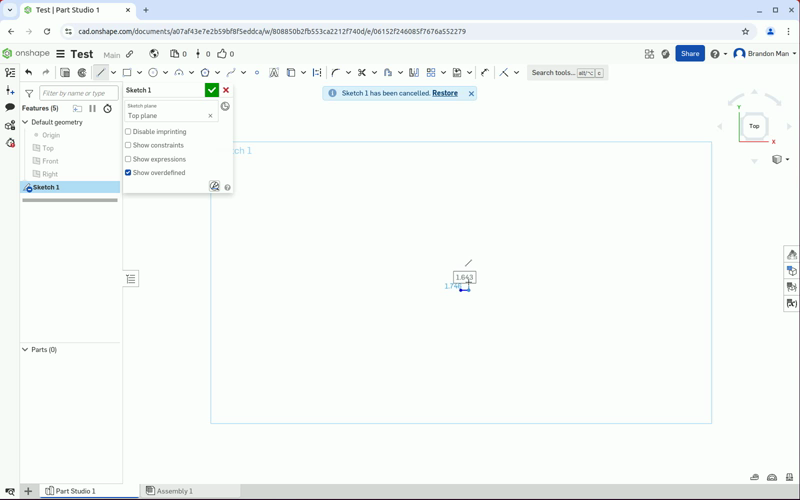
key_down(shift)
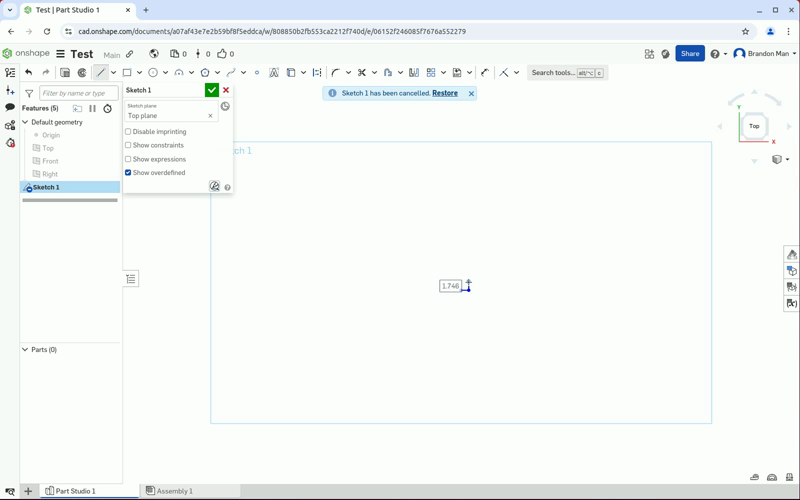
mouse_move(498, 281)
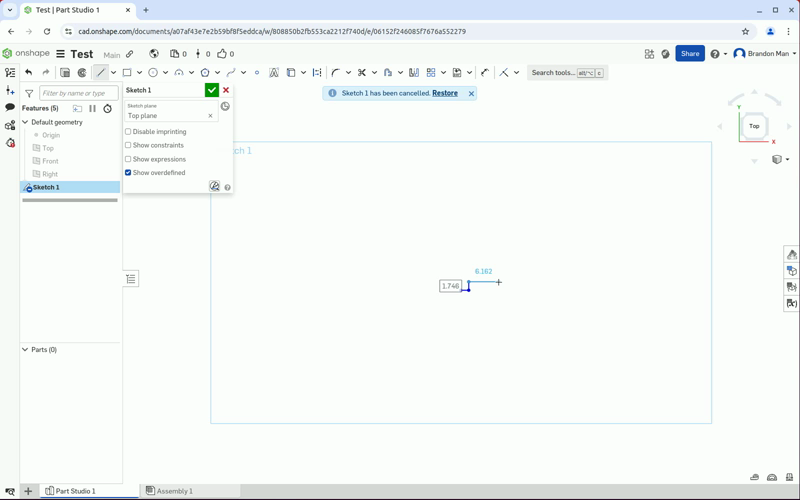
mouse_move(460, 281)
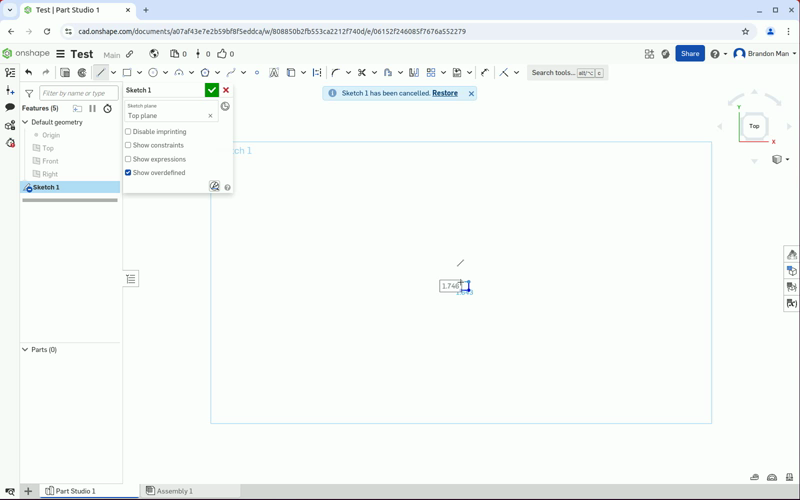
click(460, 281)
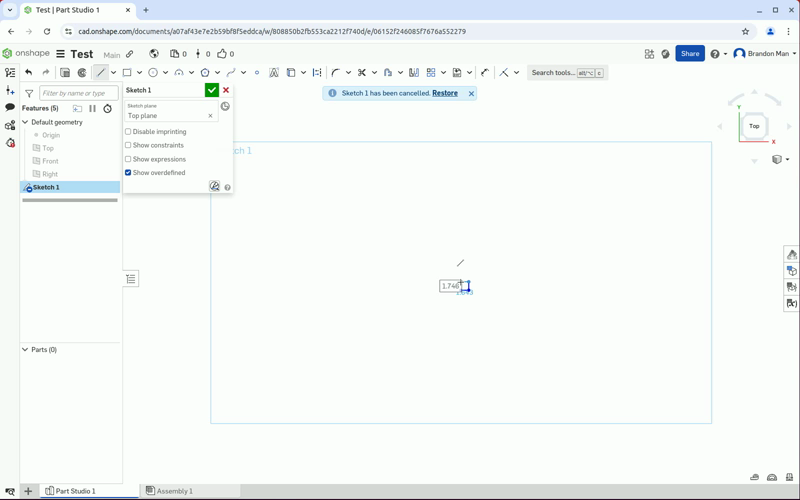
key_up(shift)
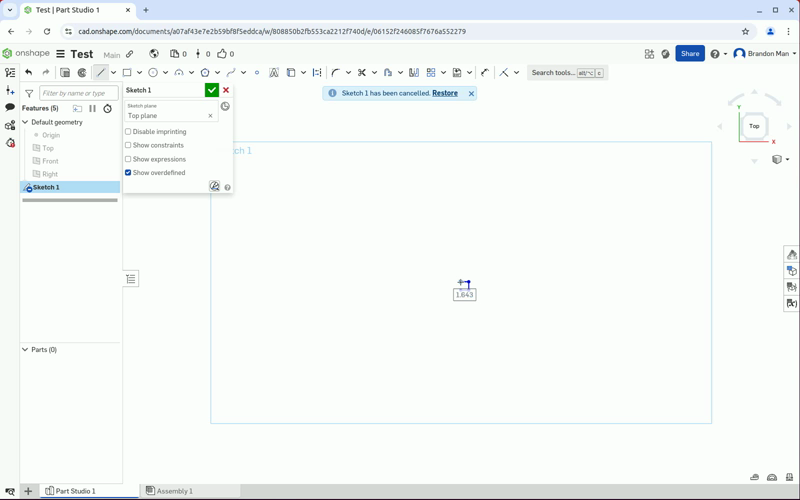
mouse_move(490, 281)
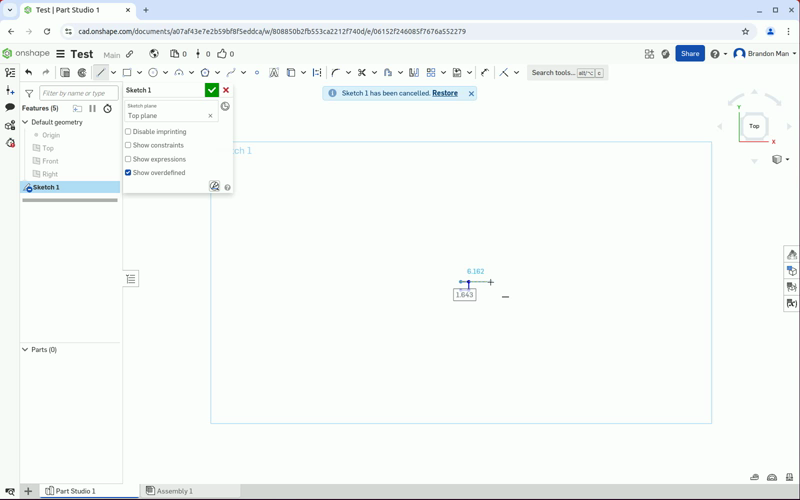
key_down(shift)
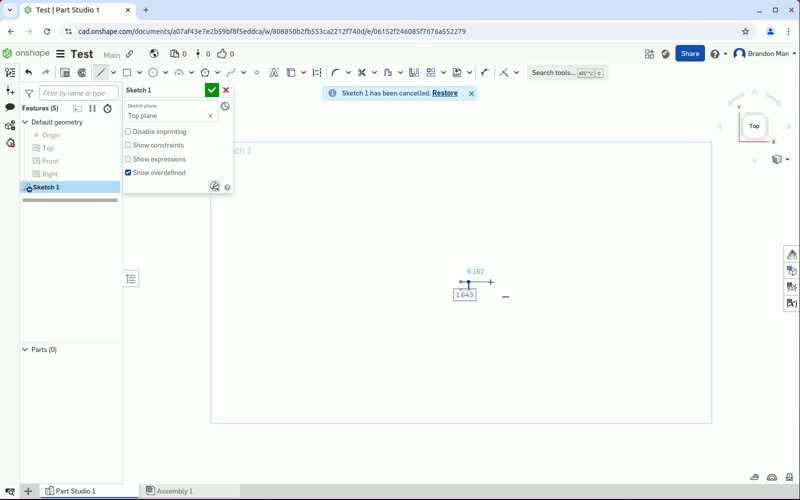
mouse_move(460, 290)
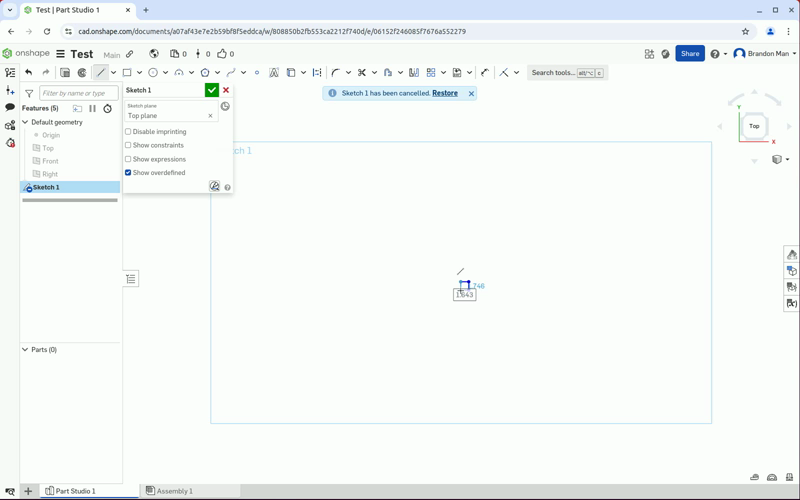
key_up(shift)
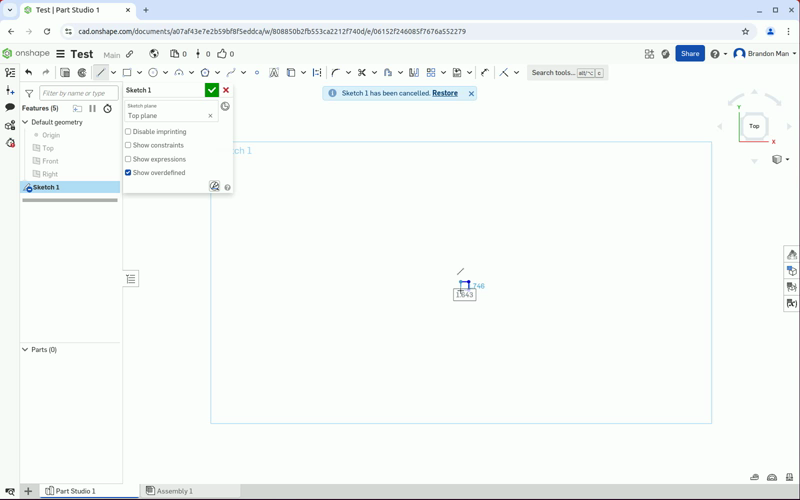
click(460, 290)
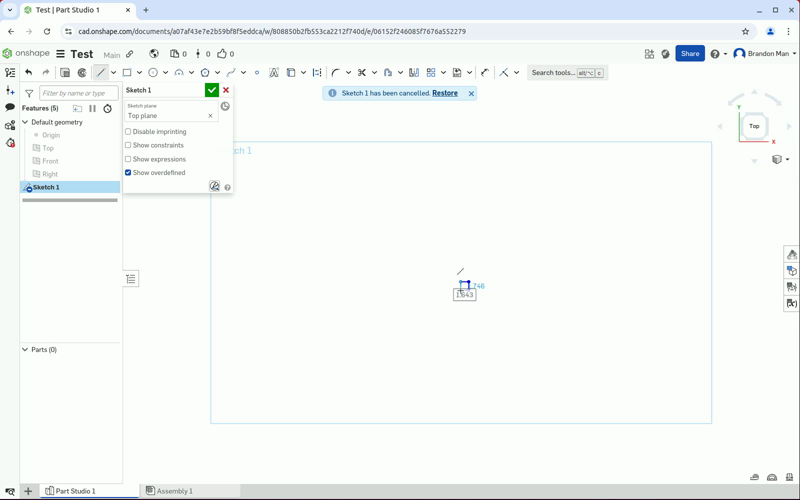
key(esc)
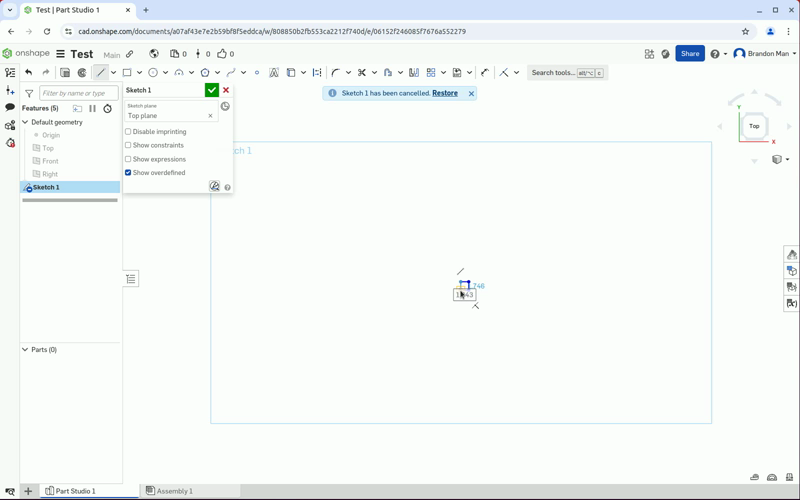
mouse_move(462, 283)
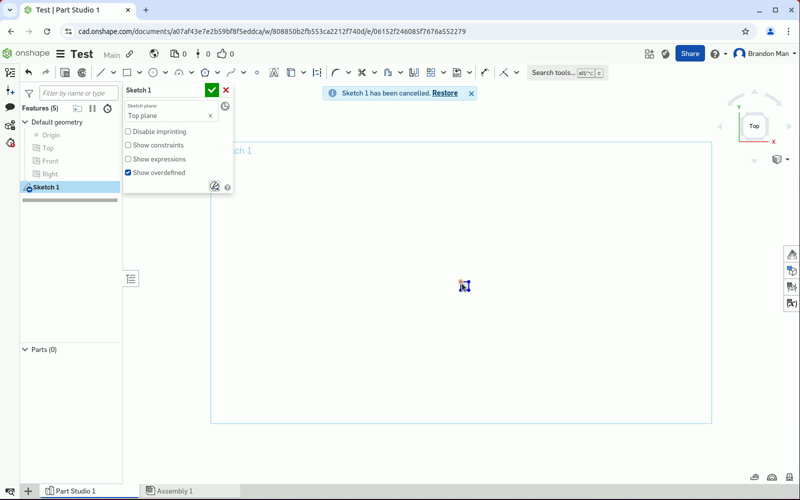
scroll(6)
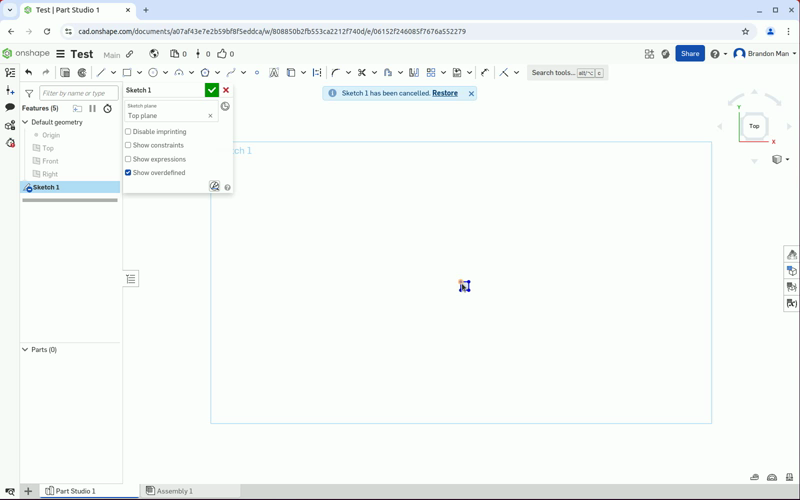
scroll(6)
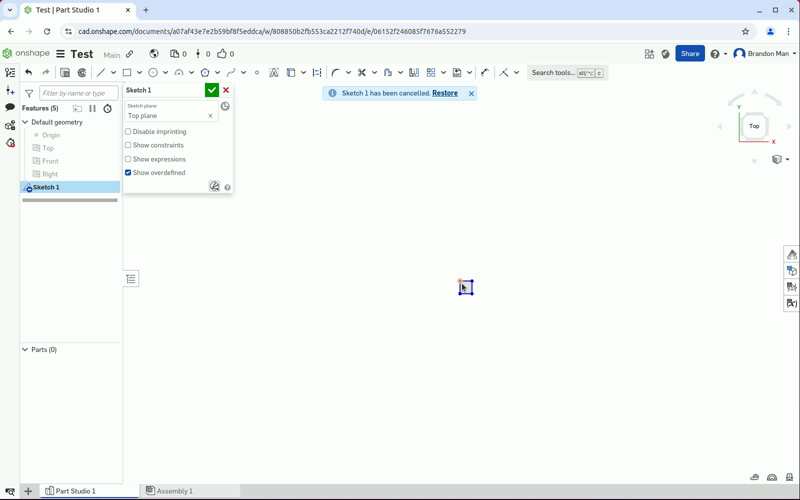
scroll(6)
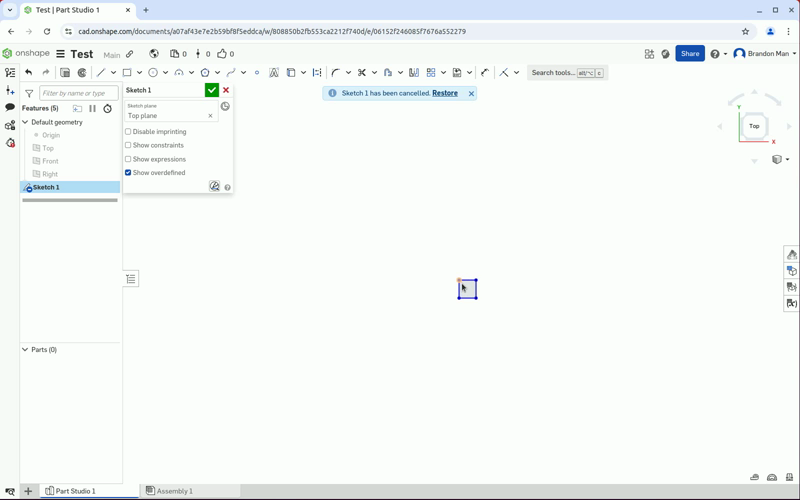
scroll(6)
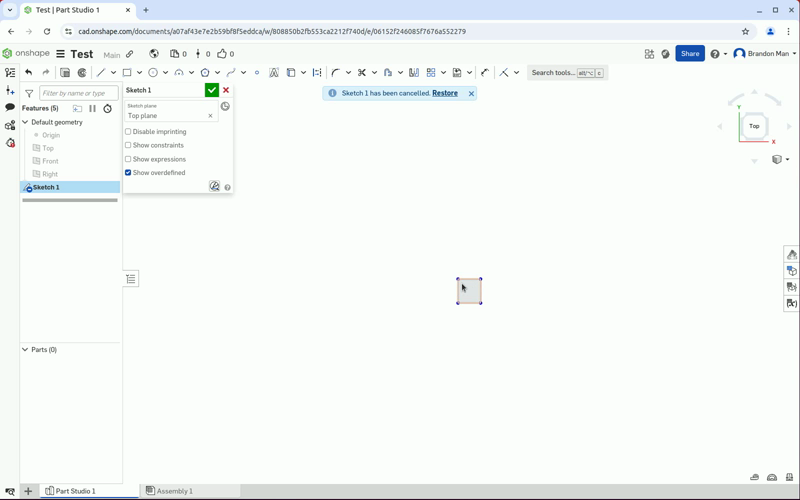
scroll(6)
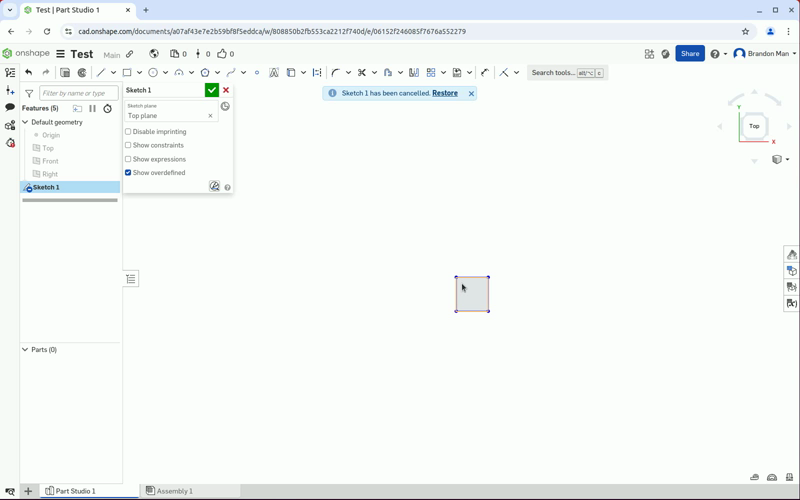
scroll(6)
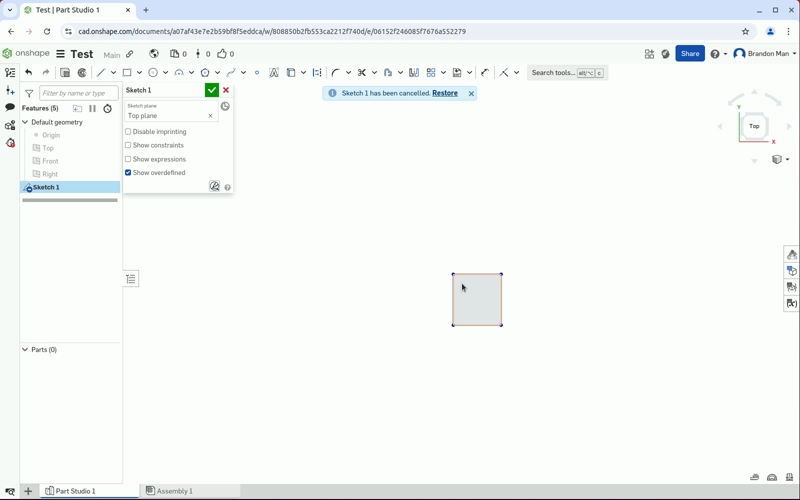
scroll(6)
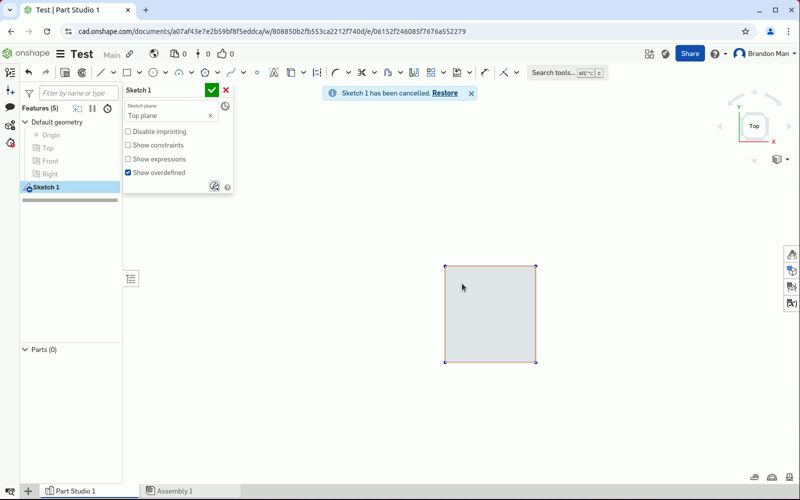
click(462, 283)
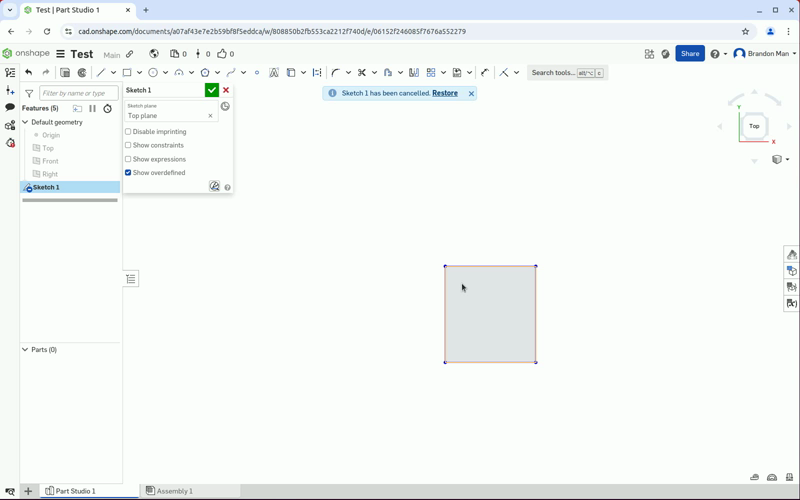
scroll(-6)
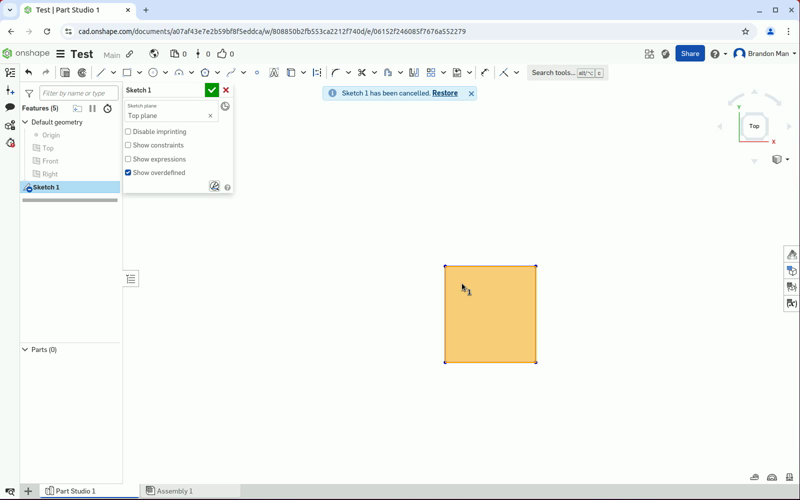
scroll(-6)
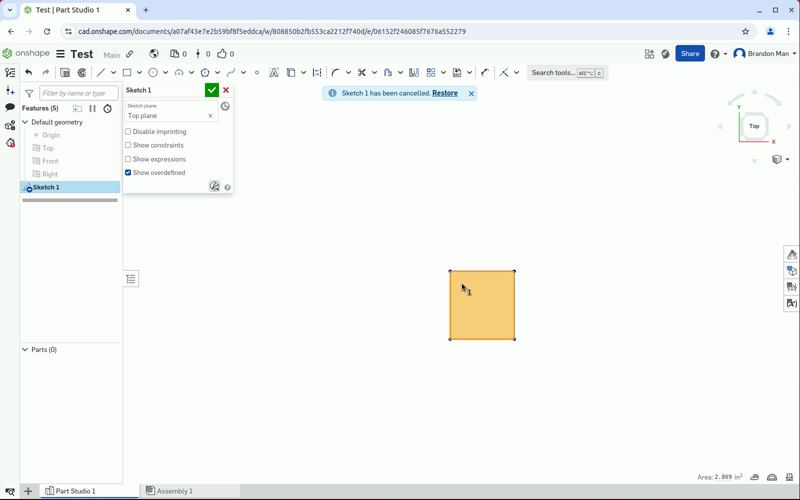
scroll(-6)
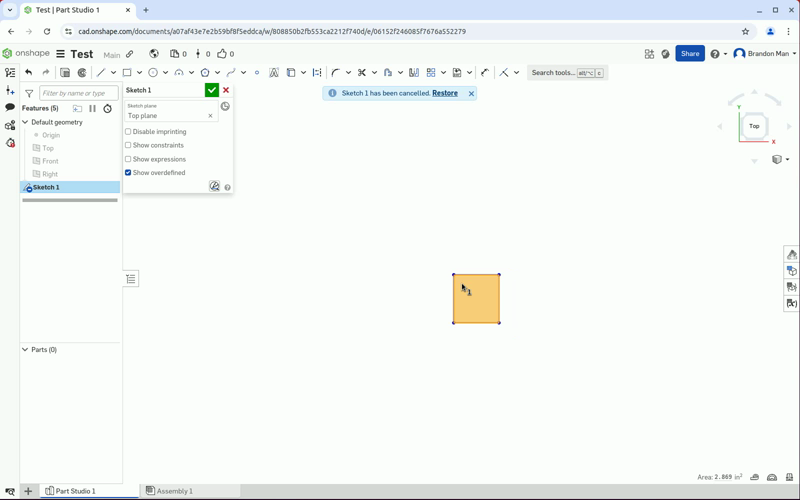
scroll(-6)
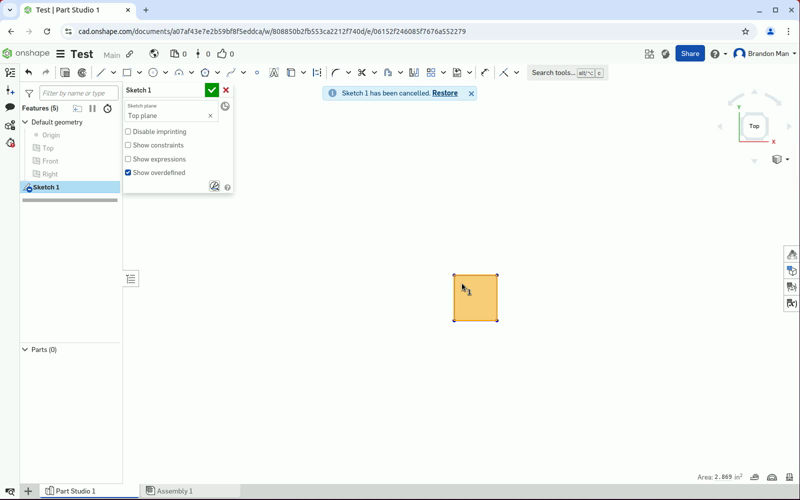
scroll(-6)
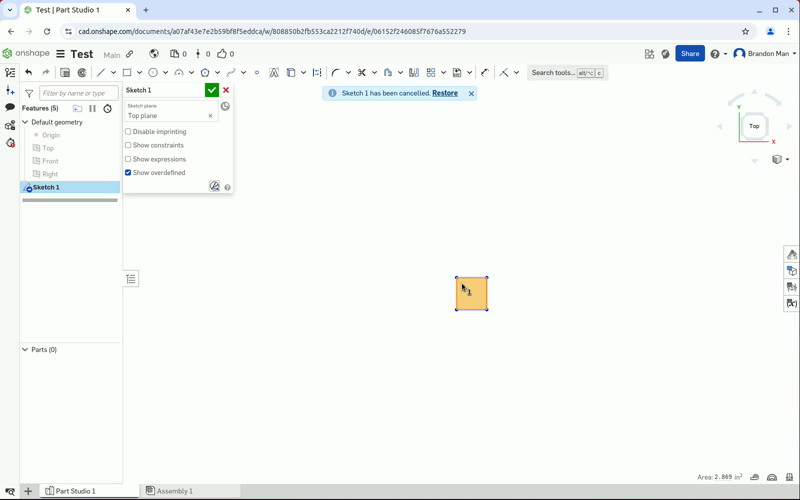
scroll(-6)
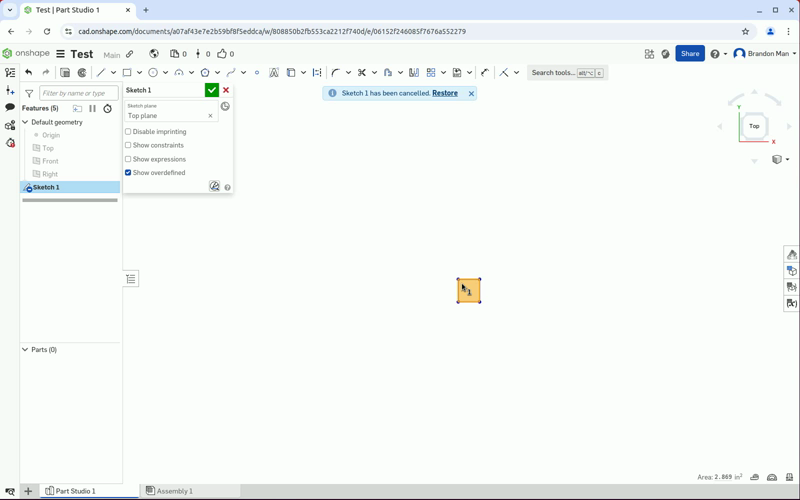
scroll(-6)
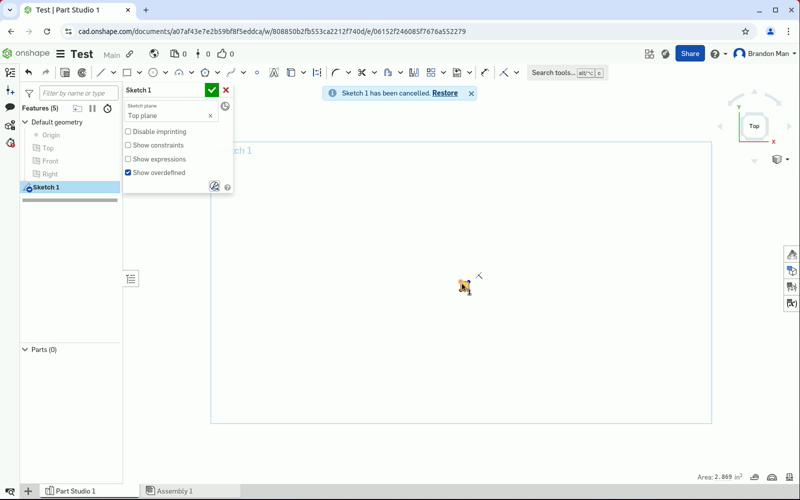
mouse_move(73, 352)
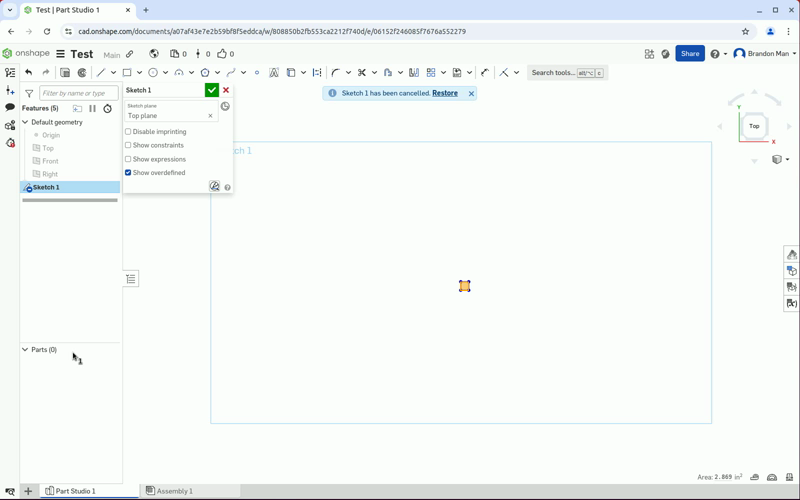
key(shift+y)
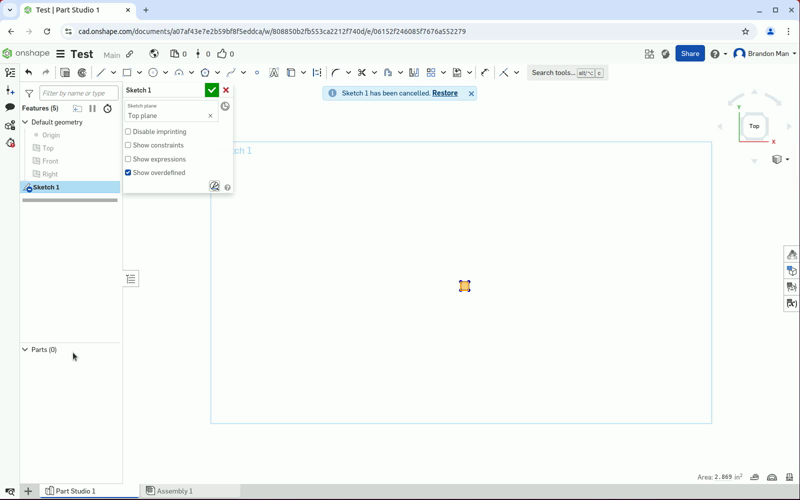
key(shift+e)
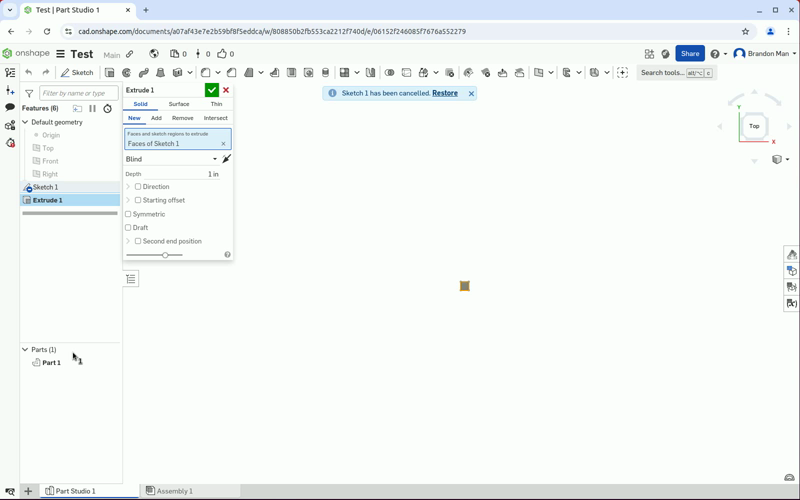
mouse_move(143, 106)
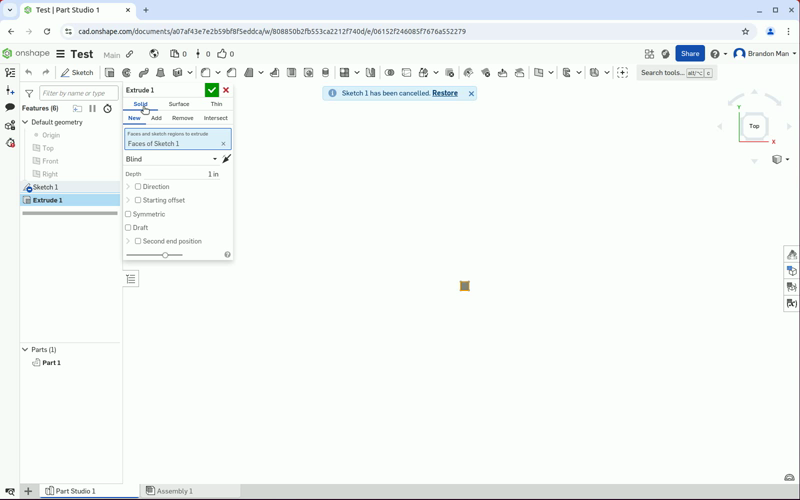
click(143, 106)
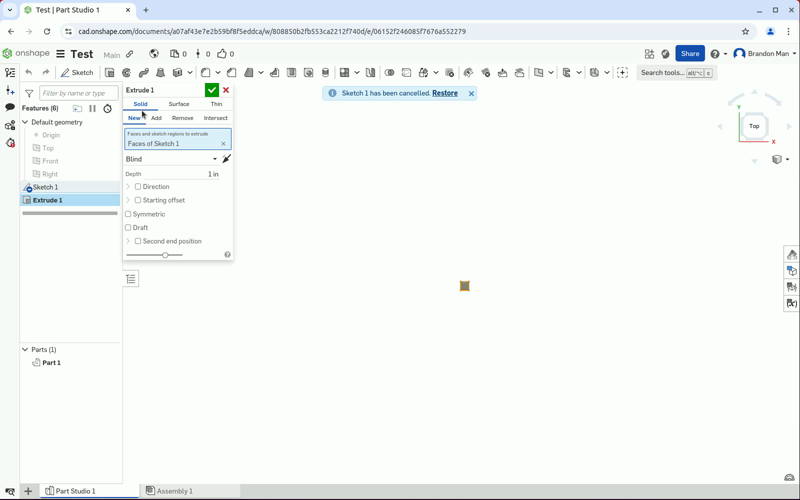
mouse_move(137, 120)
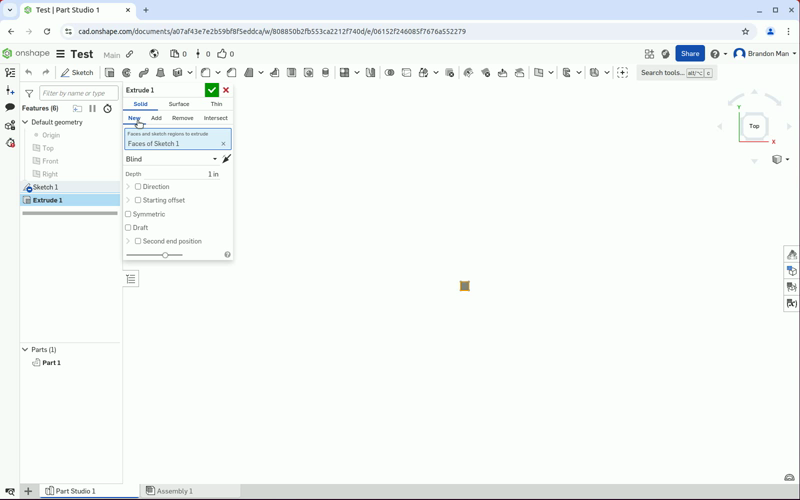
click(137, 120)
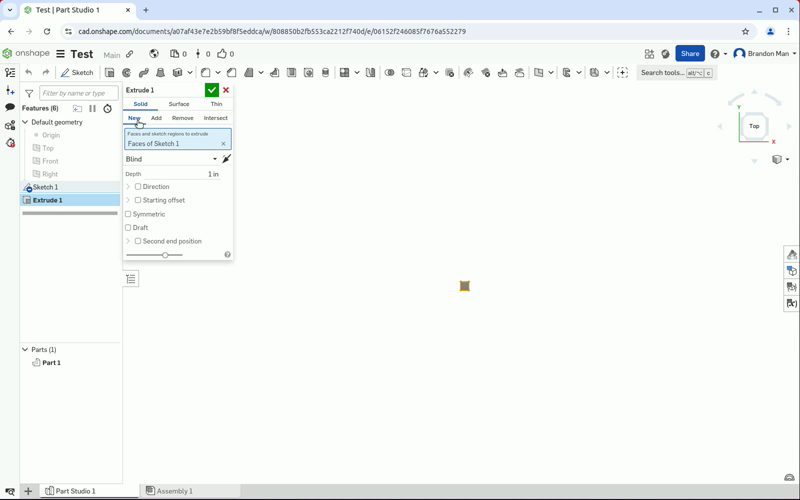
key(tab, 4)
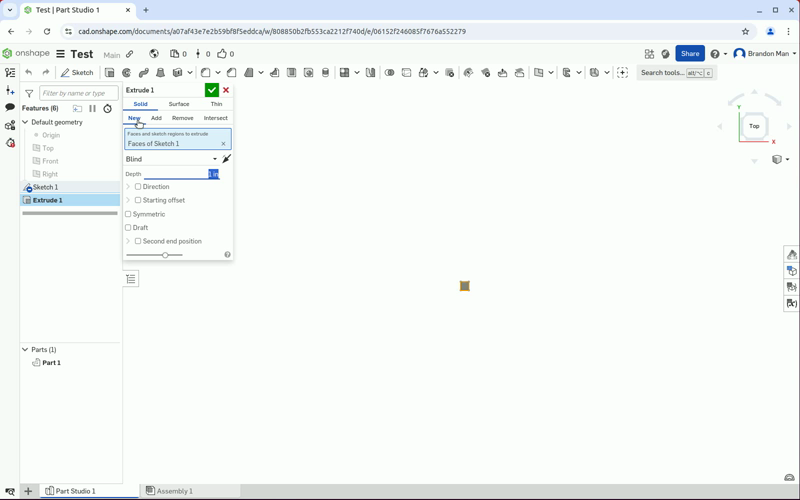
text(23.108)
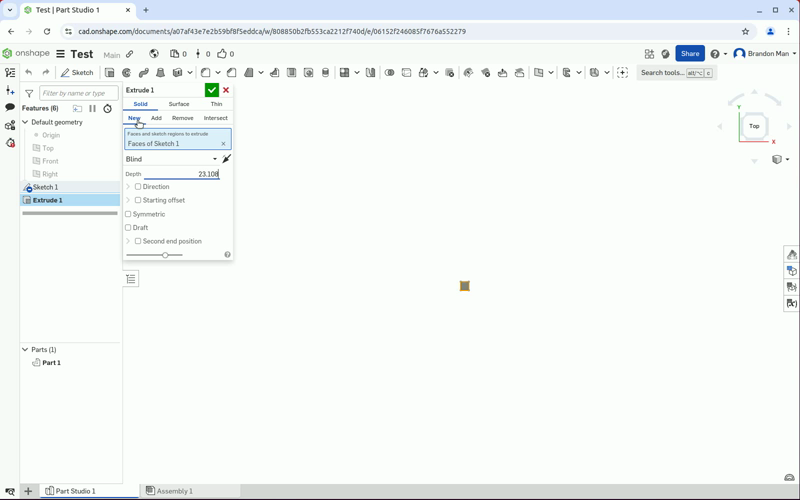
key(enter)
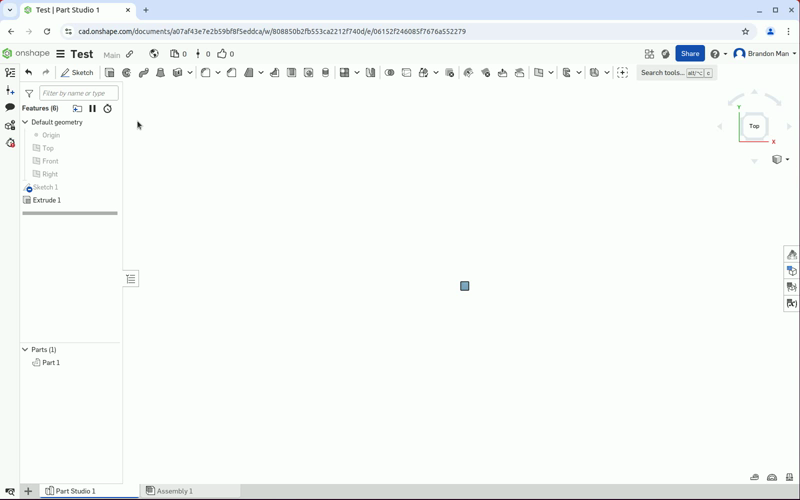
key(shift+h)
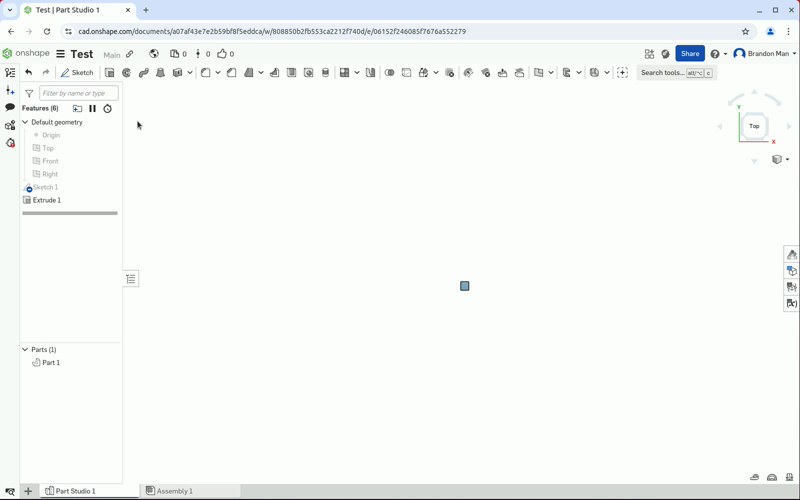
key(shift+h)
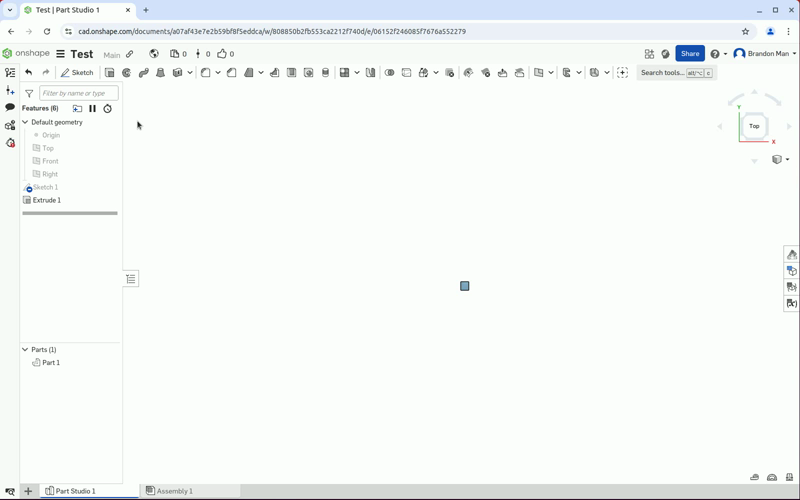
mouse_move(73, 189)
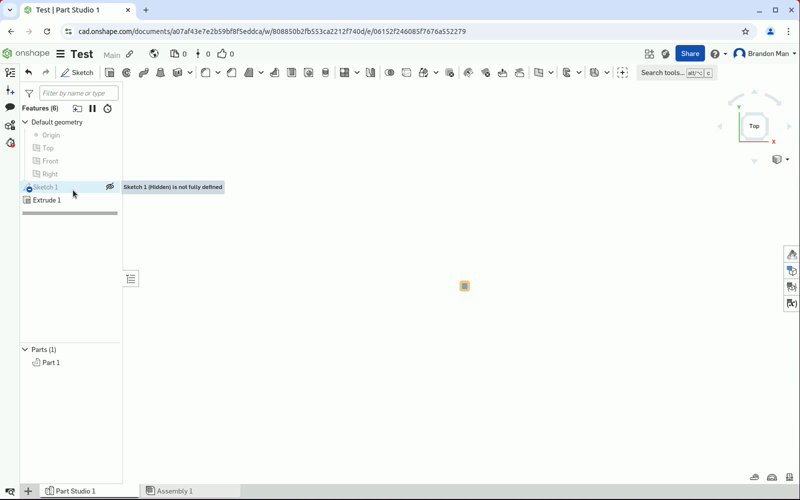
click(73, 189)
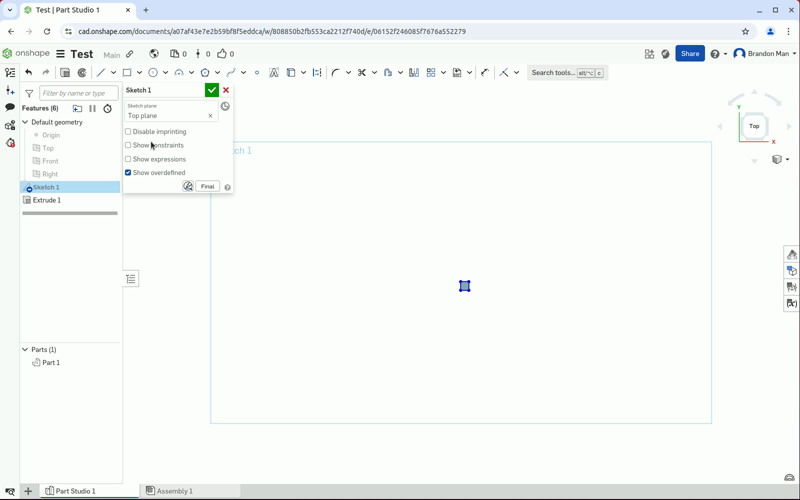
mouse_move(229, 92)
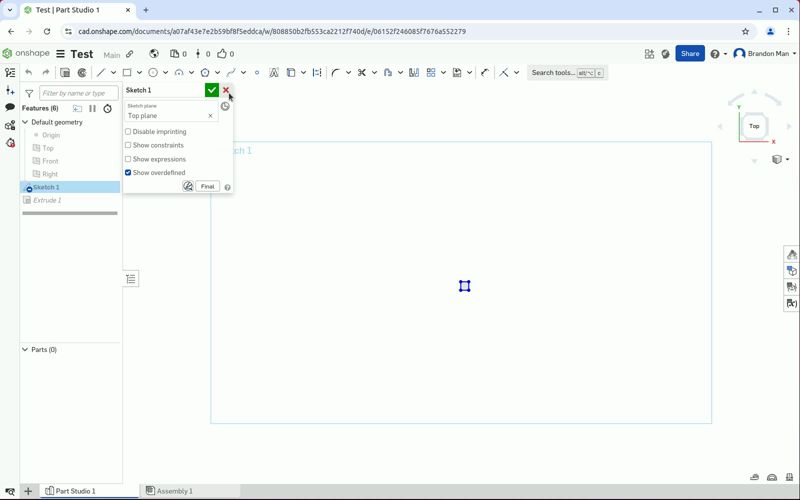
click(229, 92)
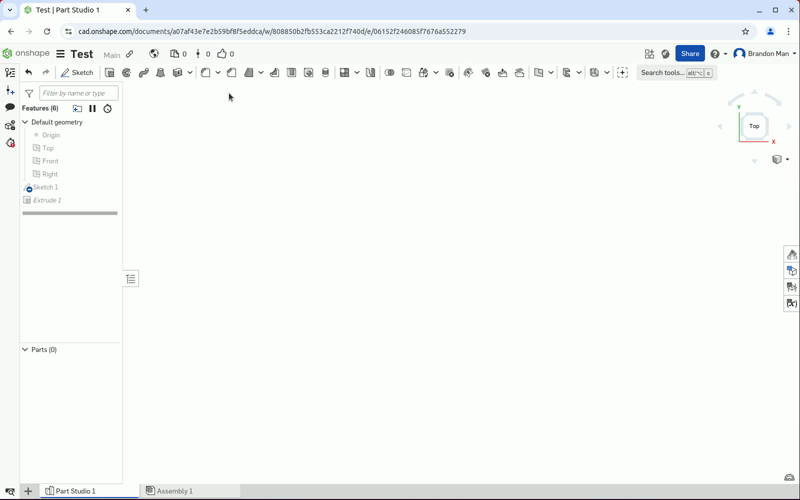
mouse_move(73, 352)
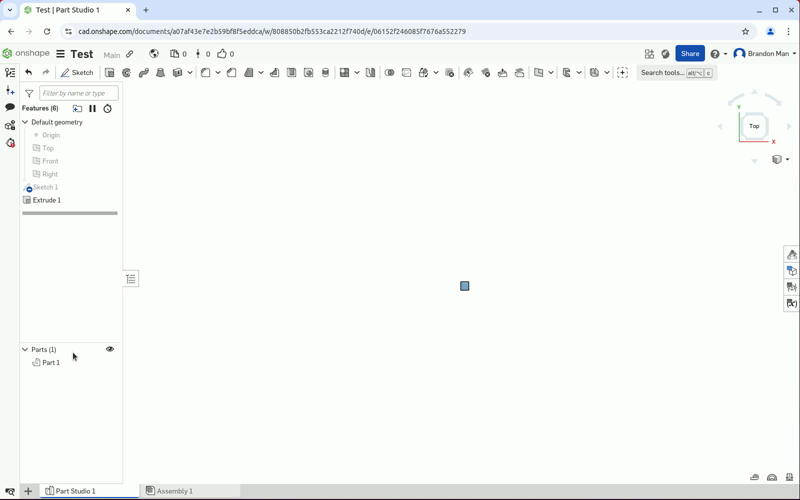
key(y)
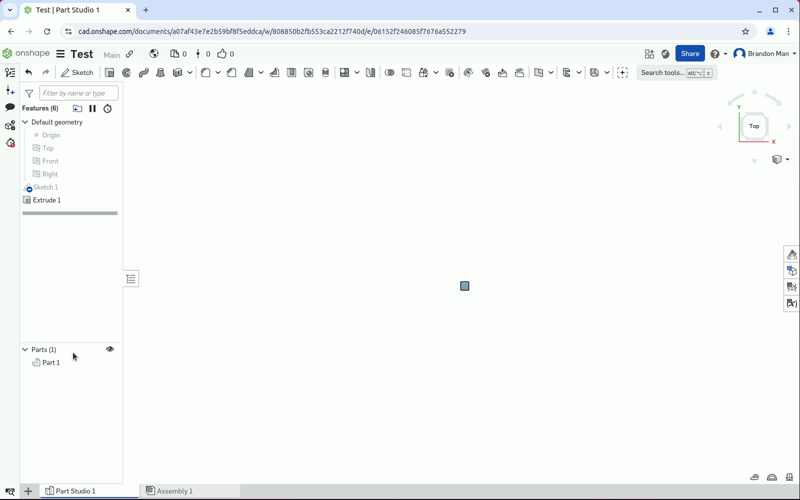
key(shift+p)
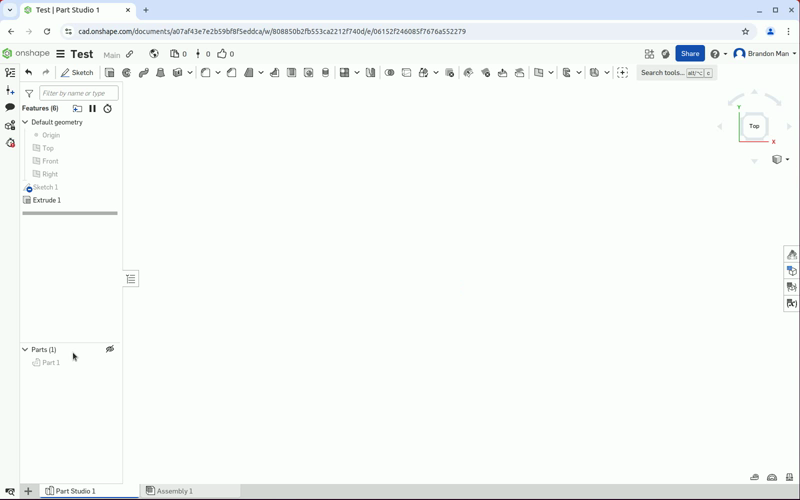
key(space)
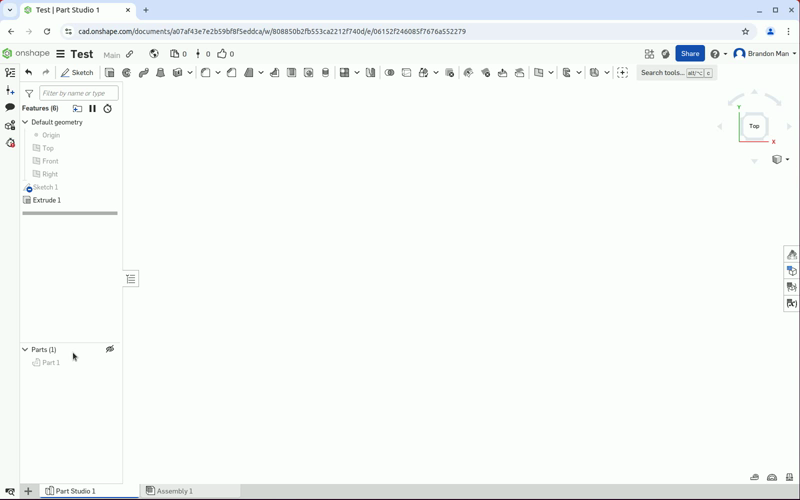
key_down(shift)
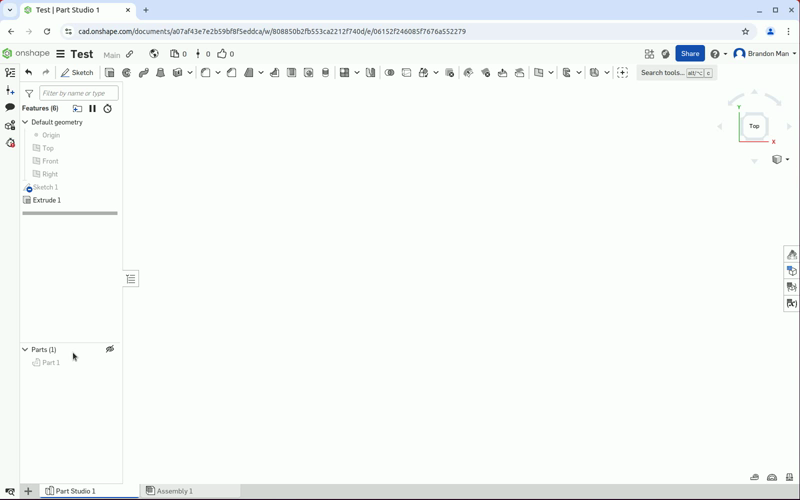
key(up)
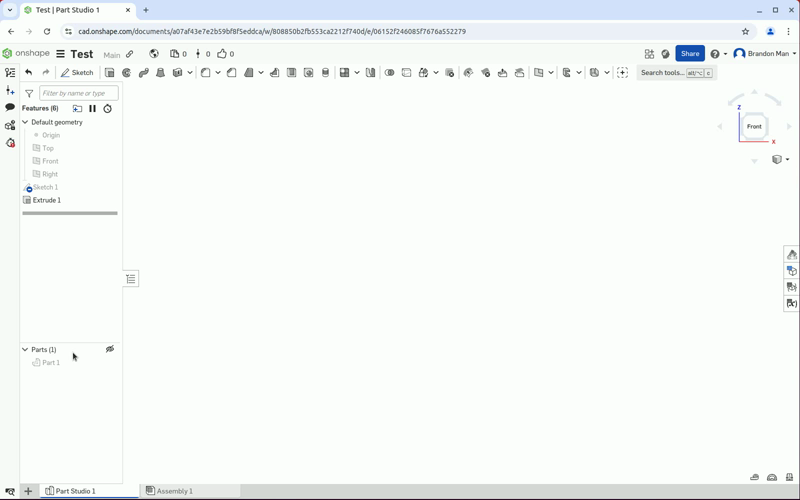
key_up(shift)
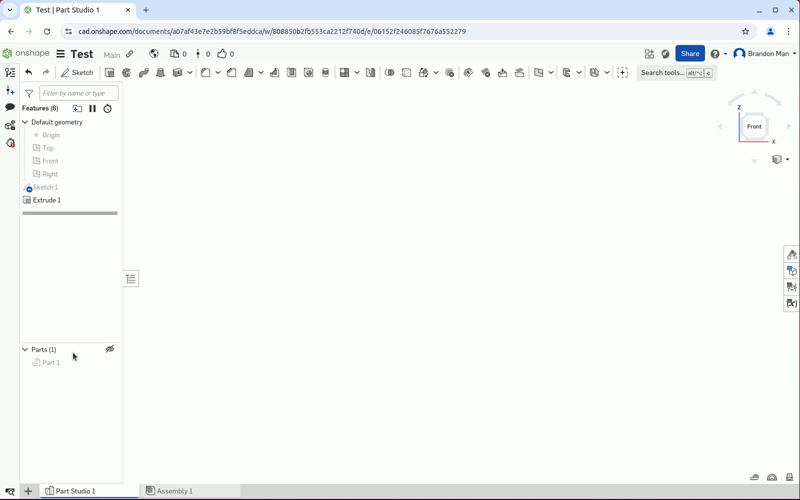
key(space)
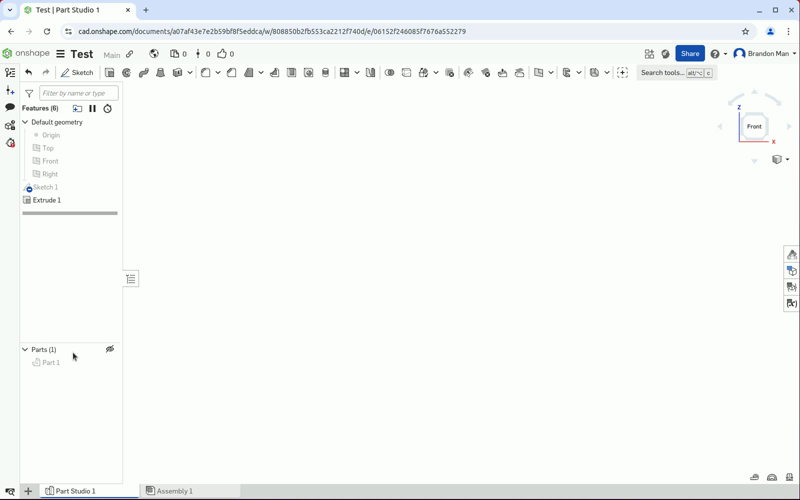
key_down(shift)
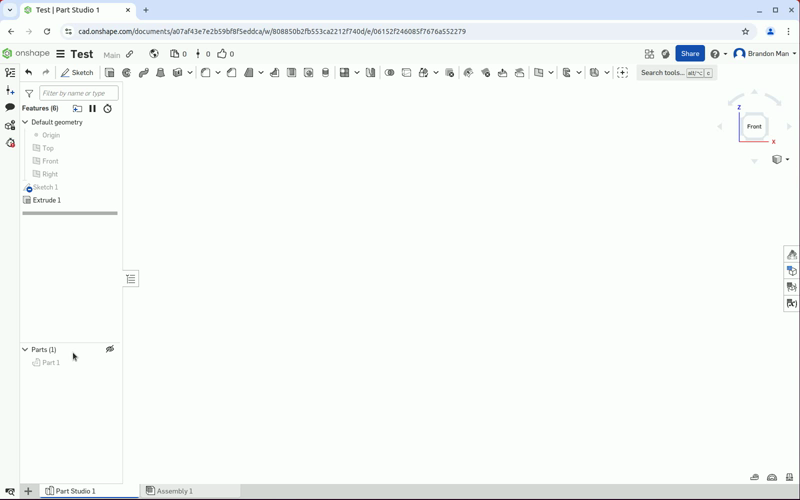
key(left)
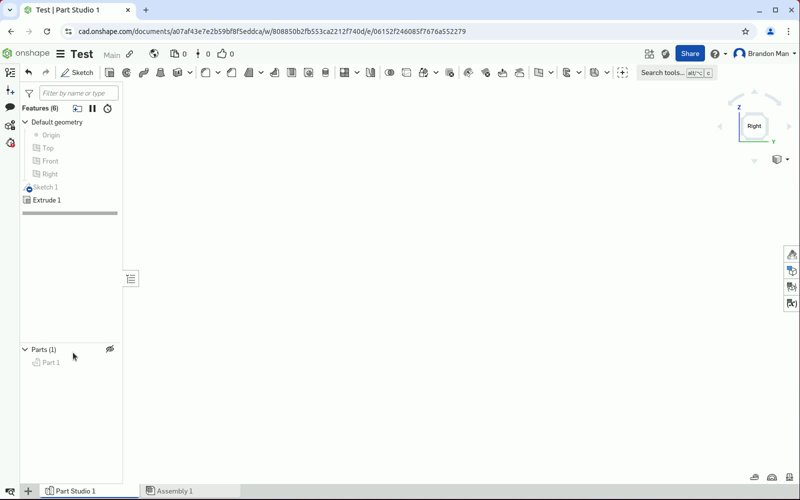
key_up(shift)
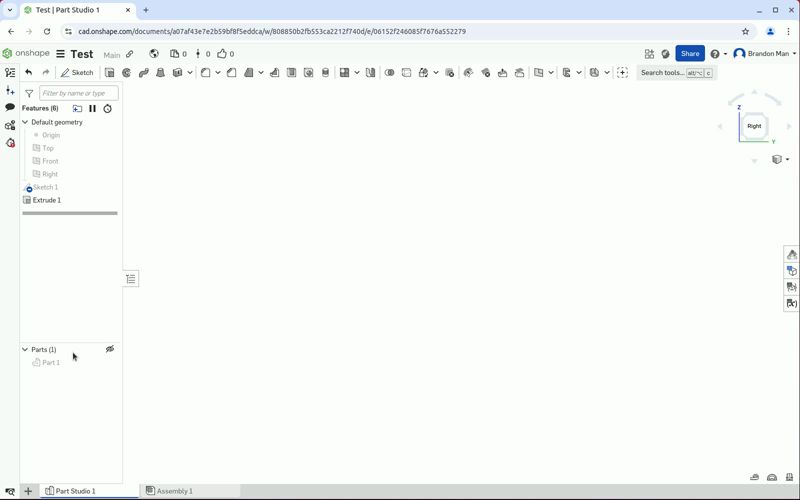
mouse_move(73, 352)
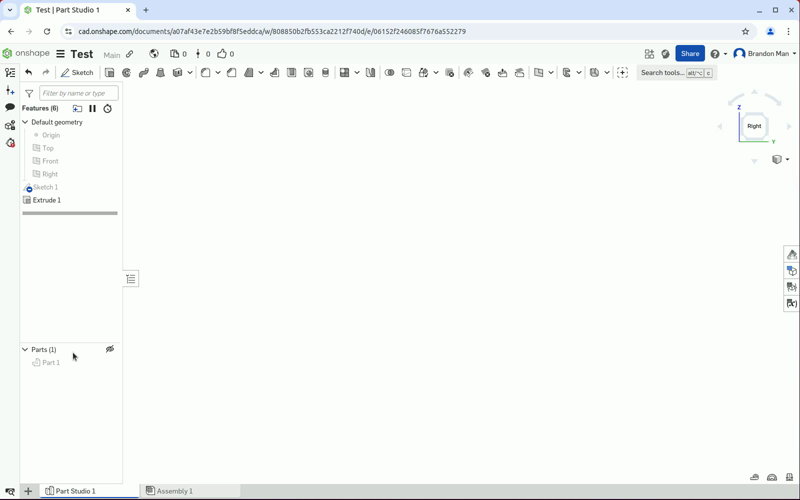
key(shift+y)
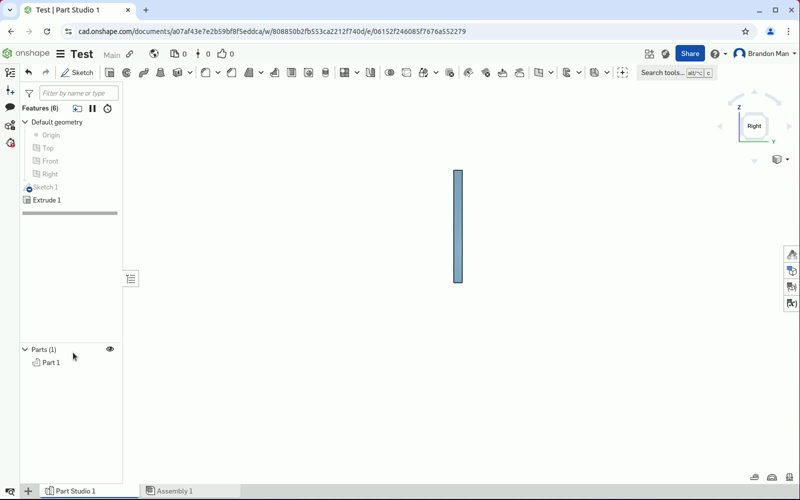
mouse_move(541, 75)
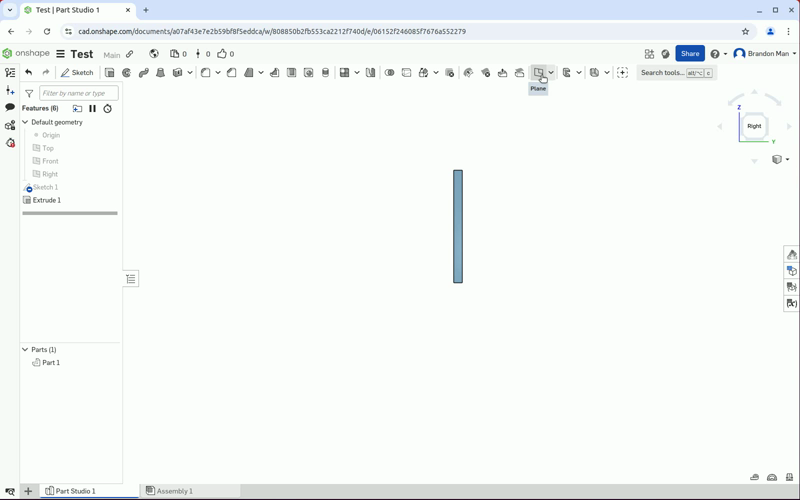
click(541, 75)
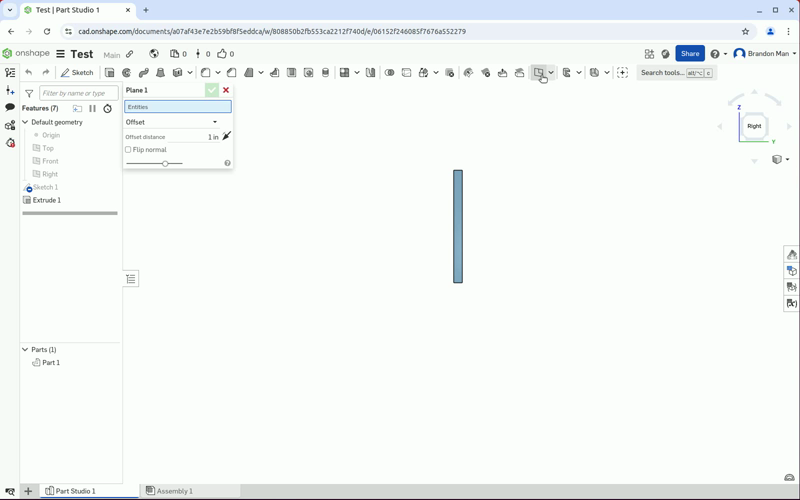
mouse_move(73, 176)
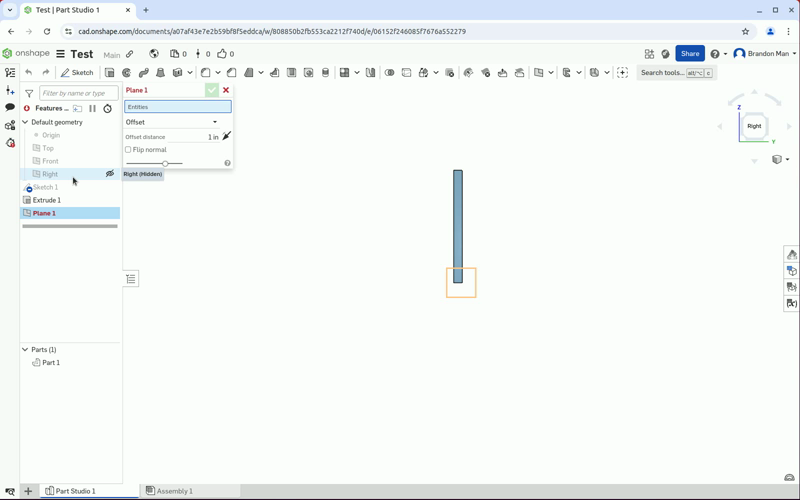
click(73, 176)
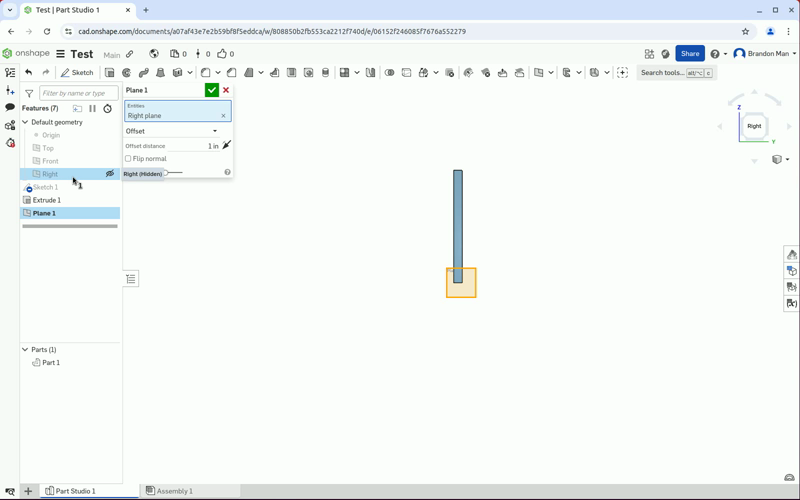
key(tab, 2)
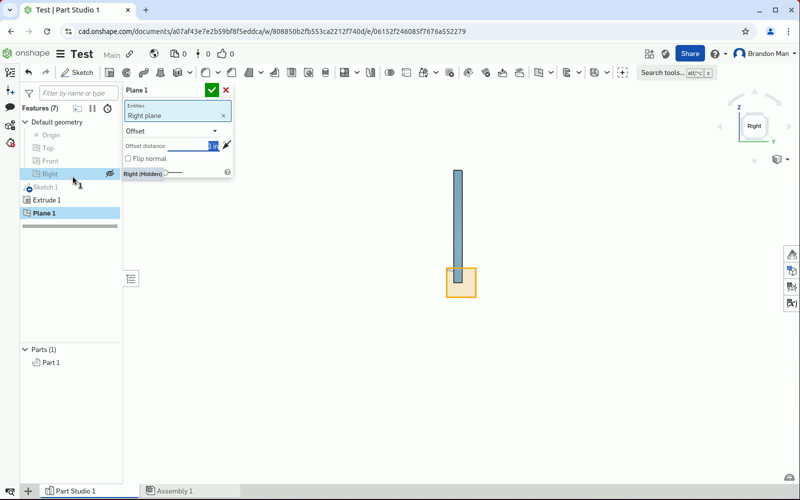
text(1.448)
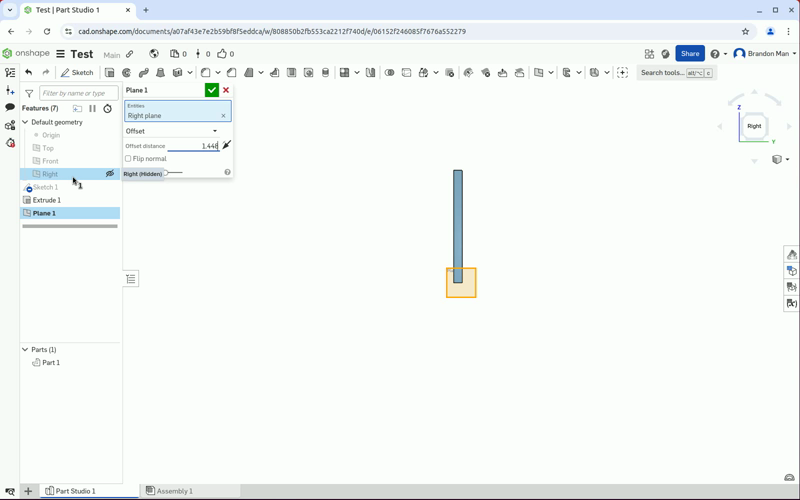
key(enter, 2)
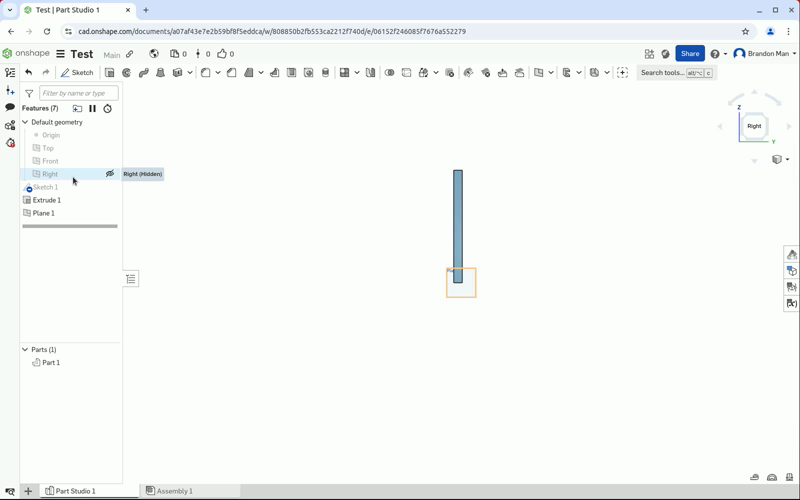
key(shift+s)
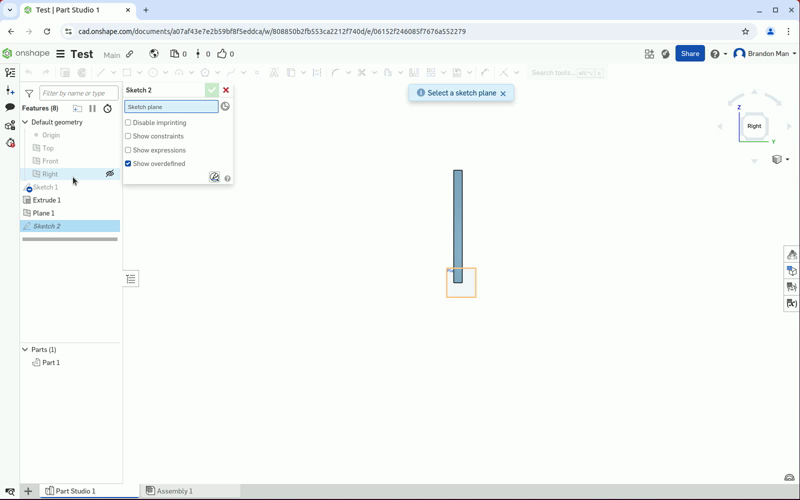
mouse_move(73, 215)
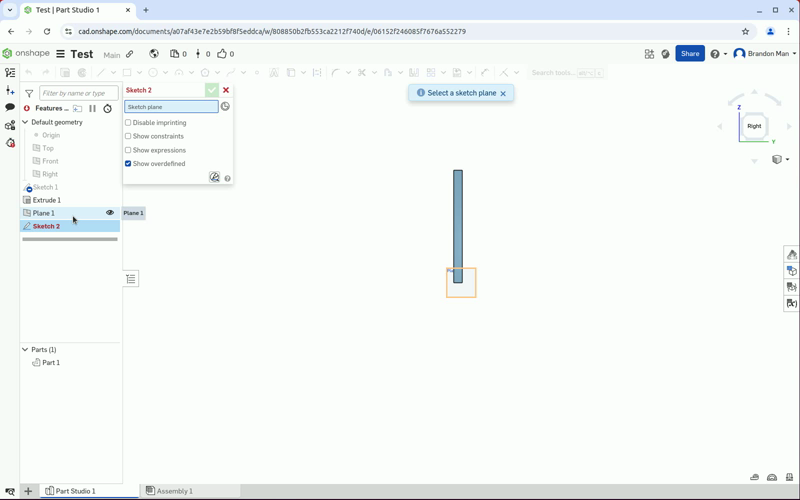
click(73, 215)
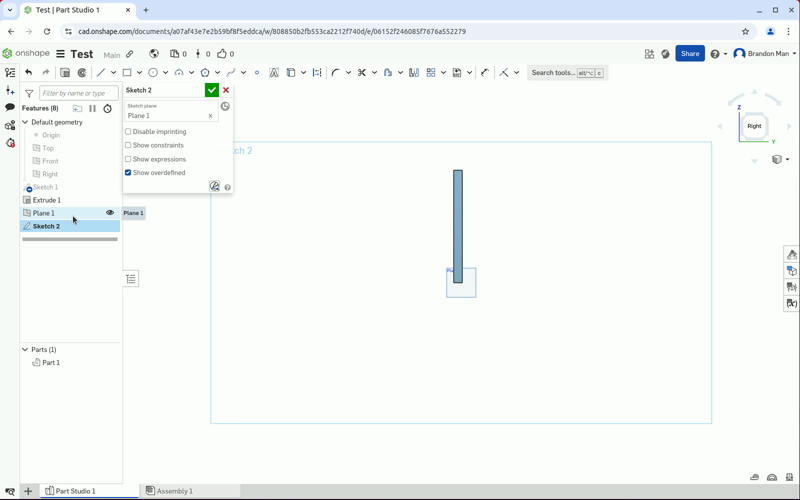
mouse_move(73, 352)
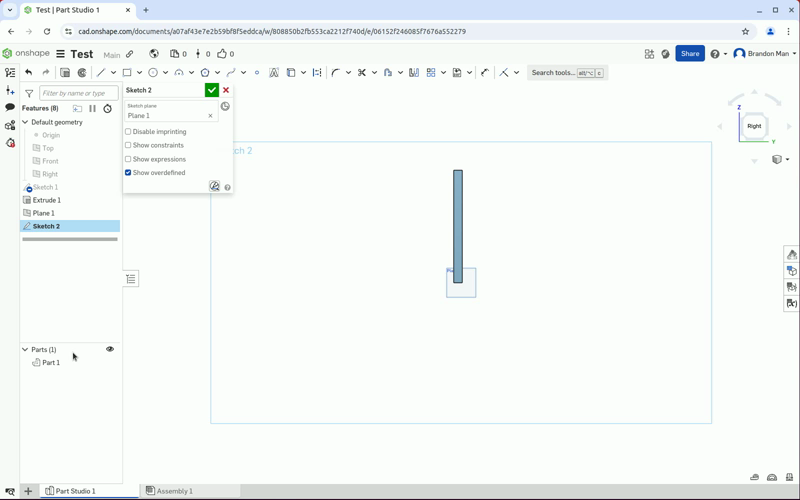
key(y)
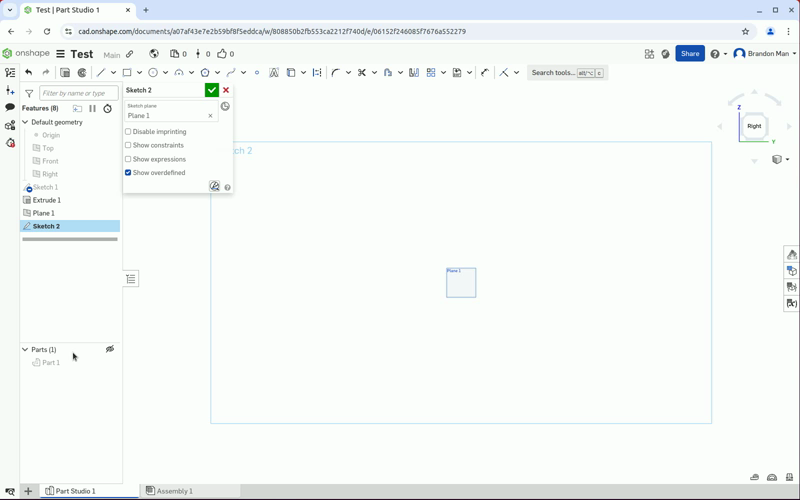
key(l)
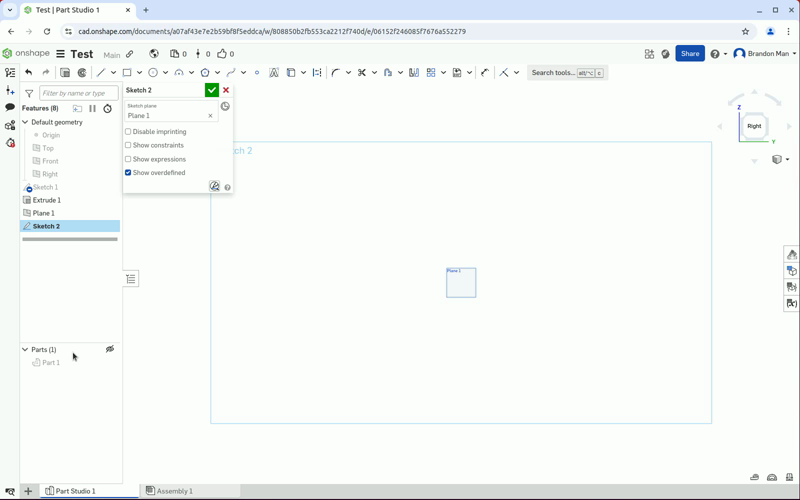
key_down(shift)
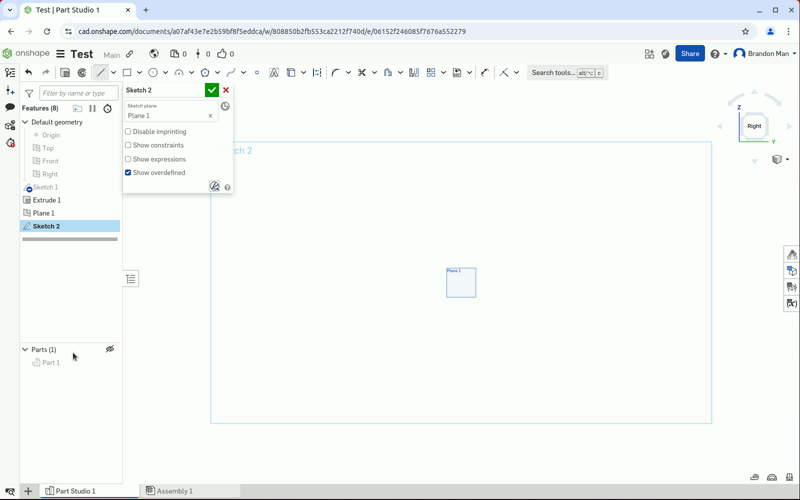
mouse_move(456, 180)
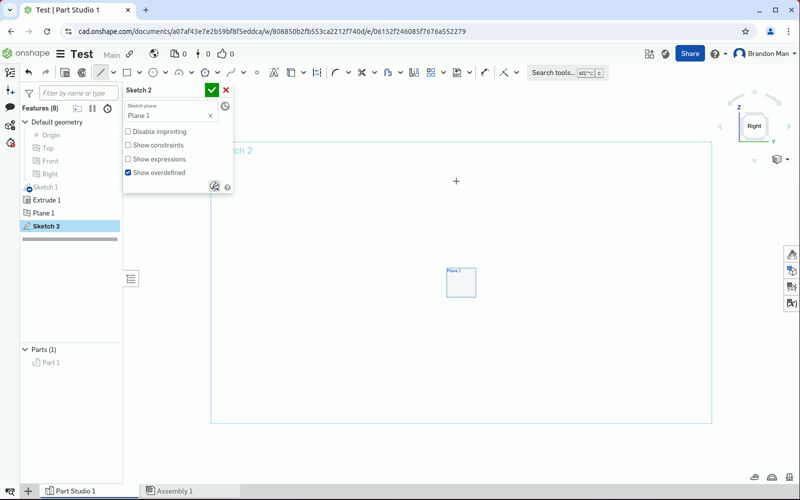
click(456, 180)
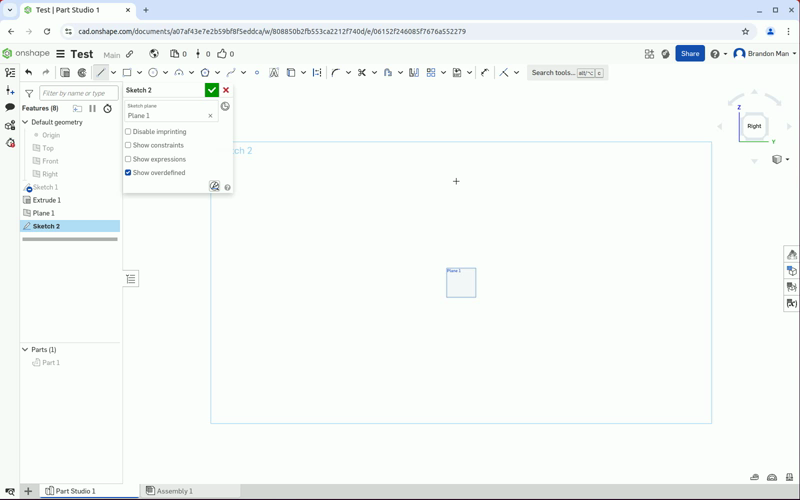
key_up(shift)
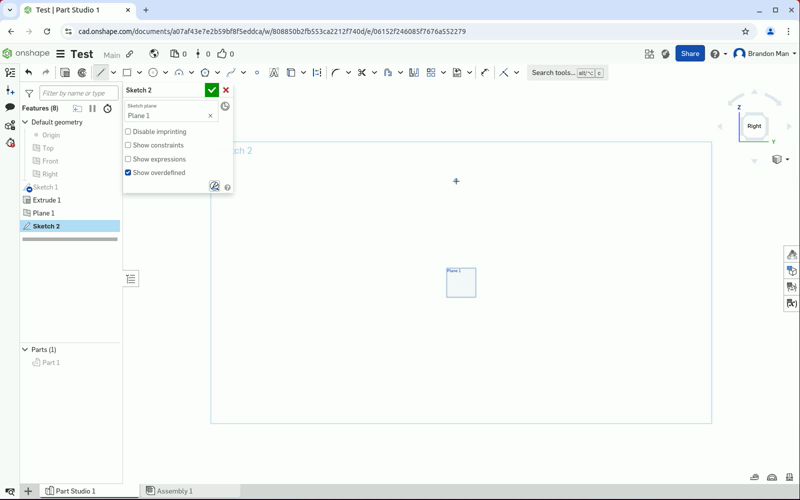
key_down(shift)
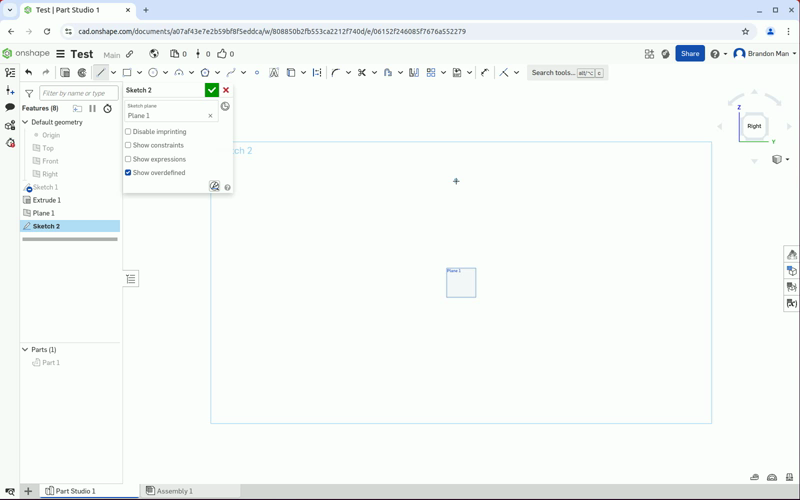
mouse_move(486, 180)
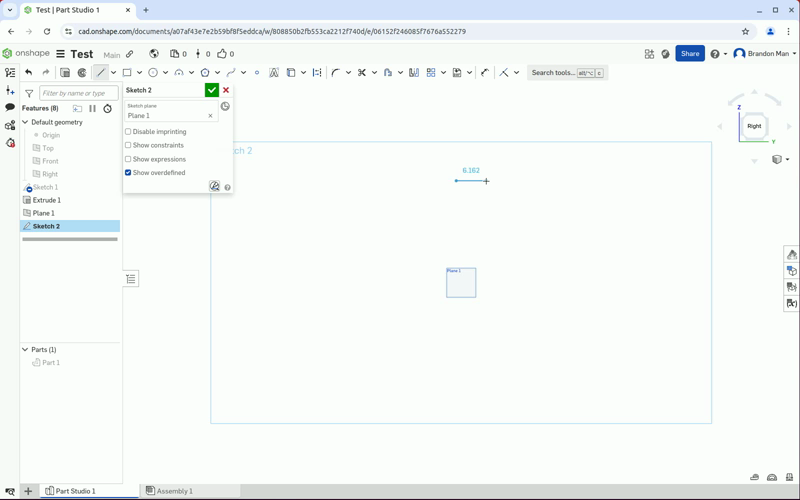
mouse_move(458, 180)
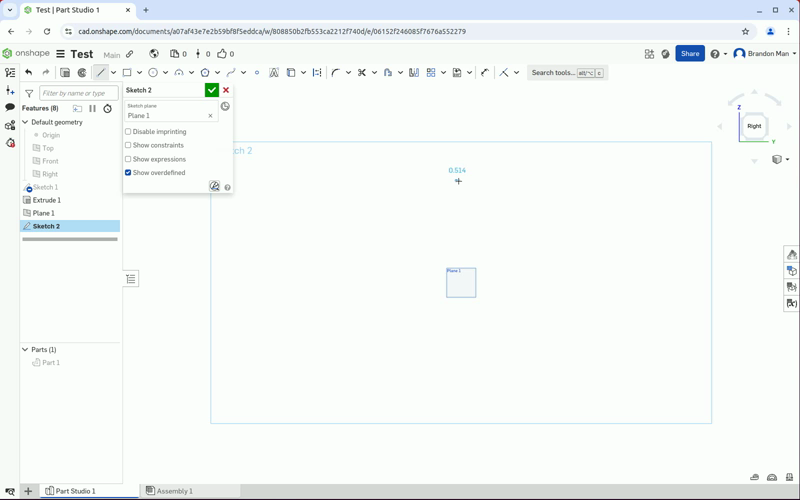
scroll(6)
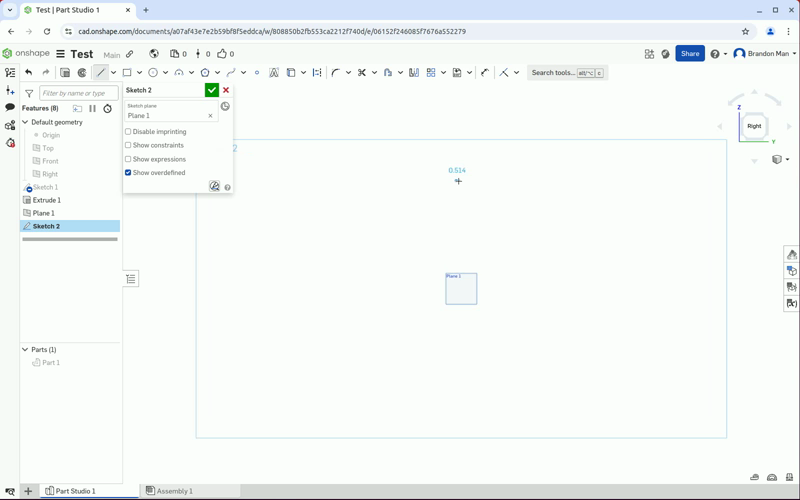
scroll(6)
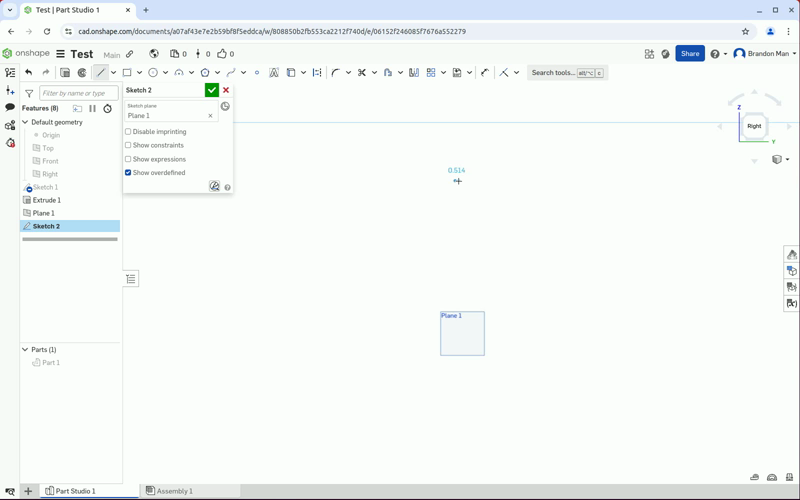
scroll(6)
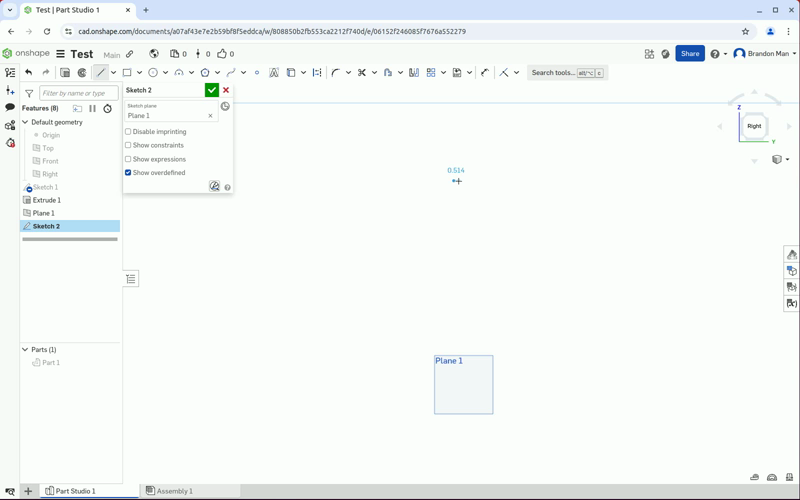
scroll(6)
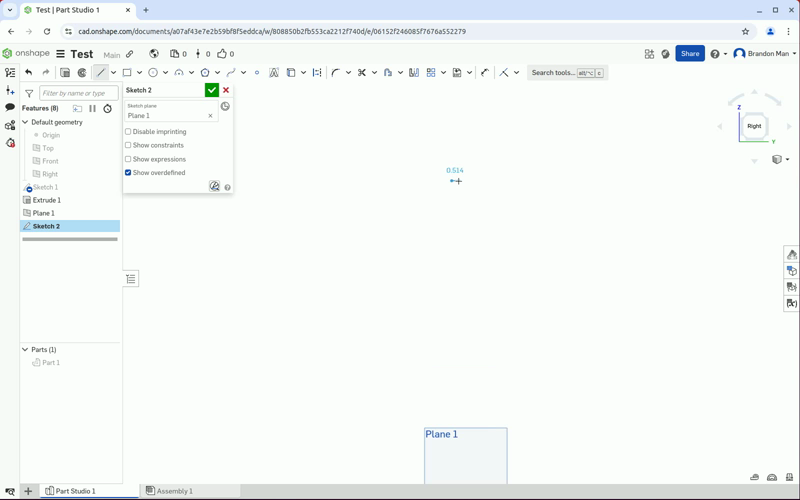
scroll(6)
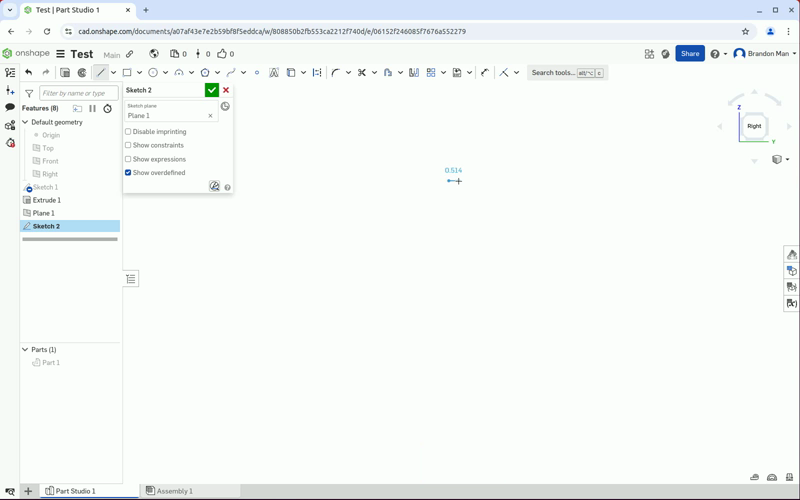
scroll(6)
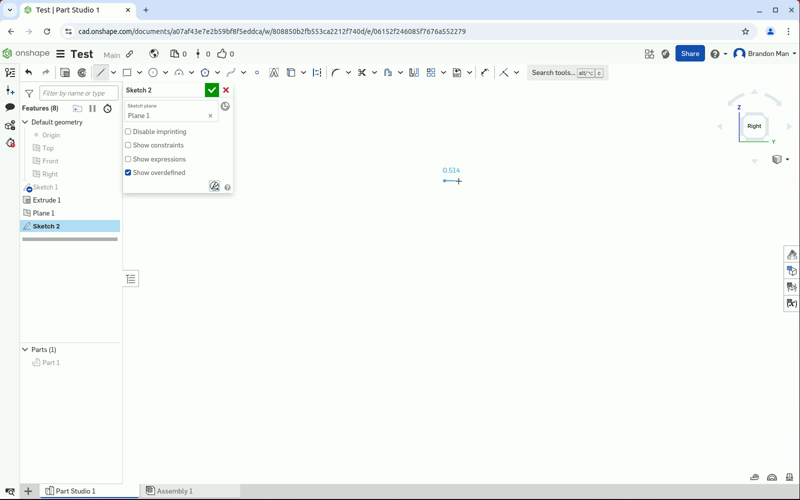
scroll(6)
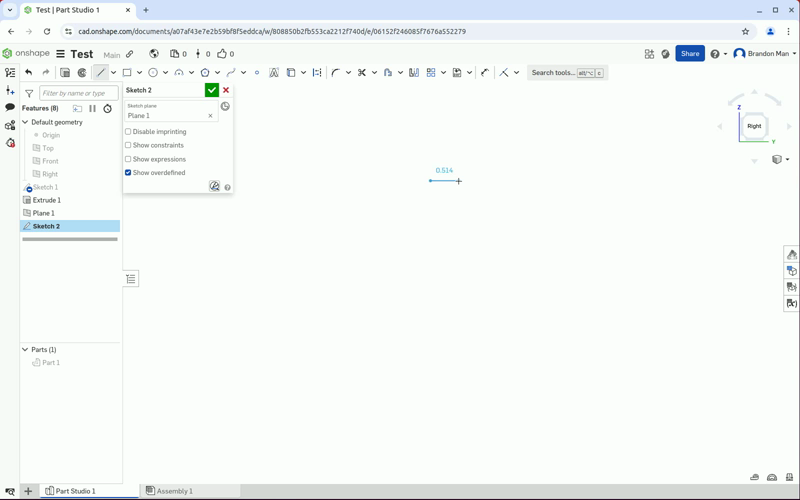
click(458, 180)
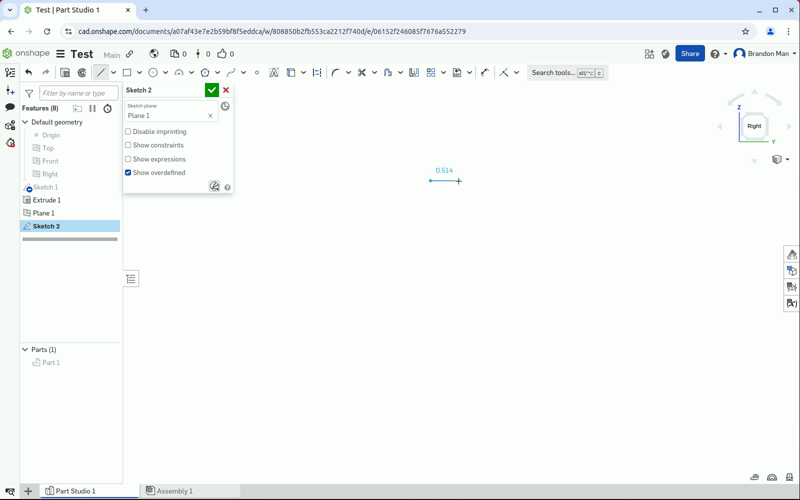
scroll(-6)
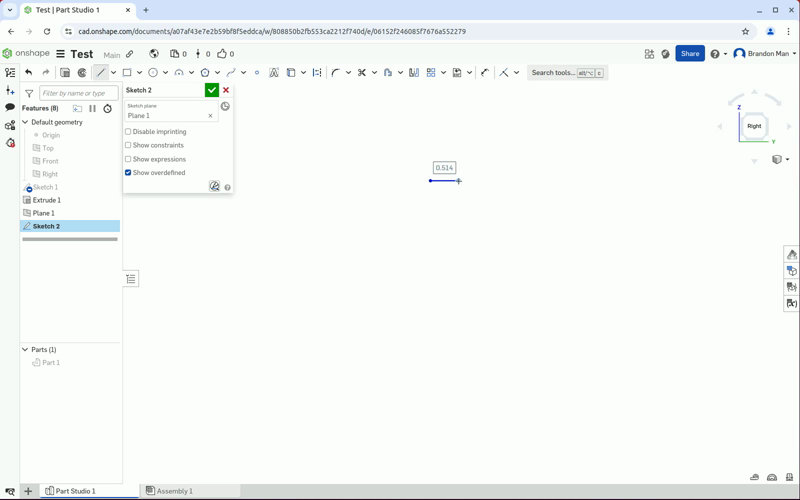
scroll(-6)
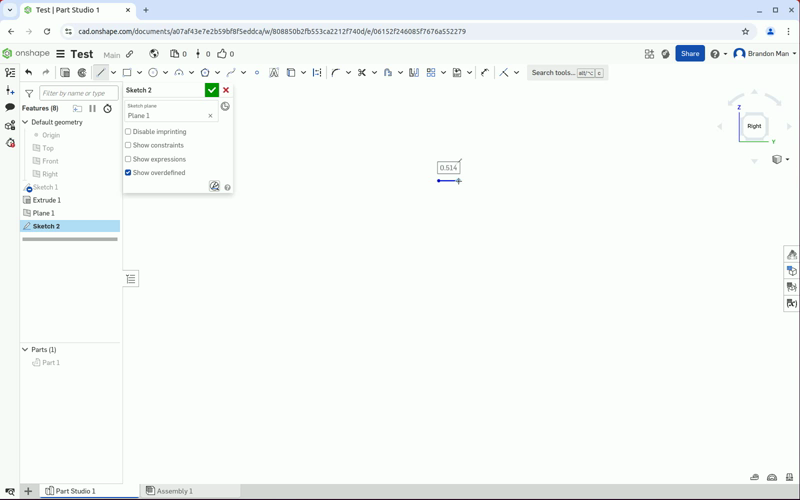
scroll(-6)
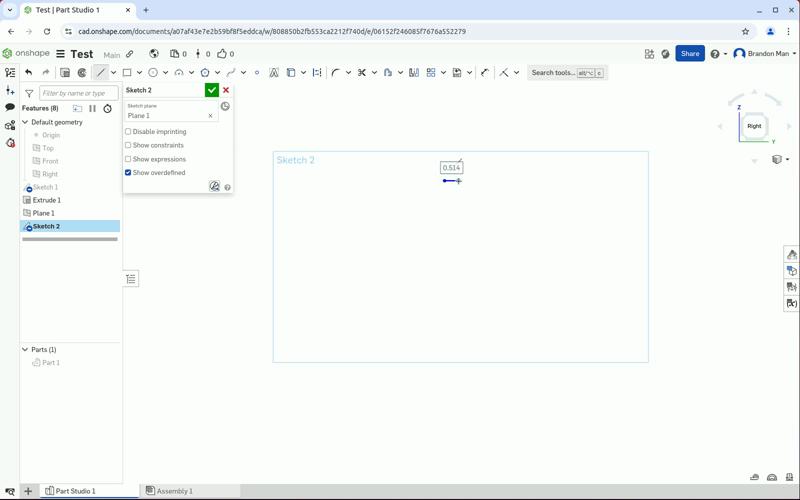
scroll(-6)
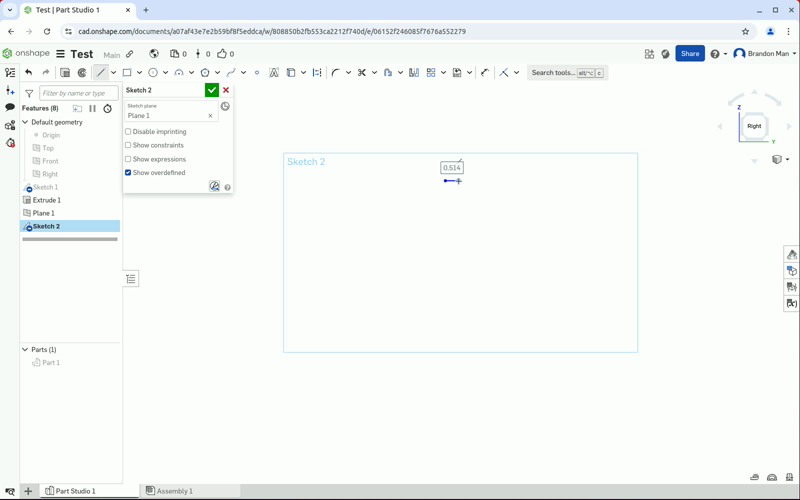
scroll(-6)
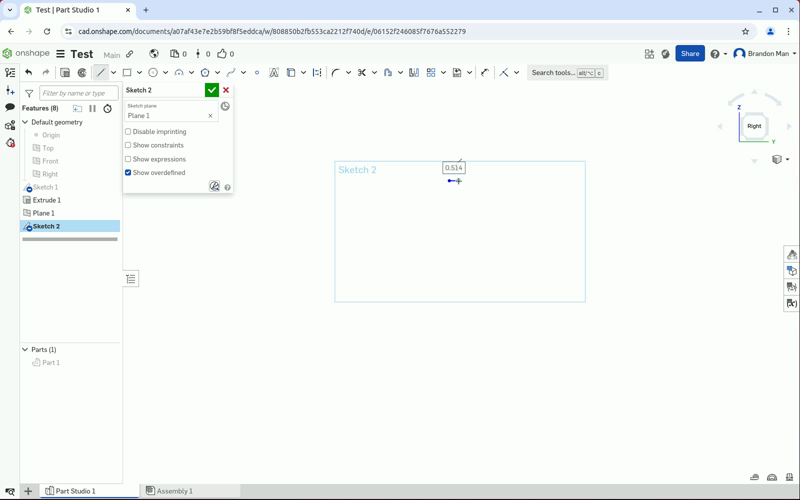
scroll(-6)
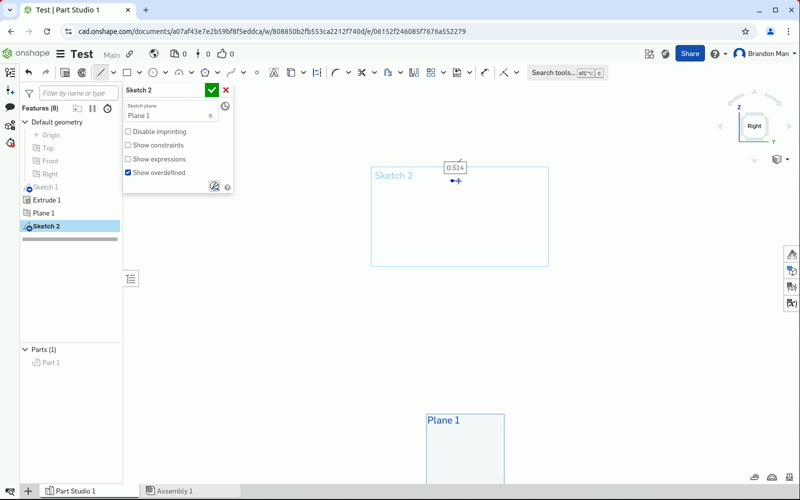
scroll(-6)
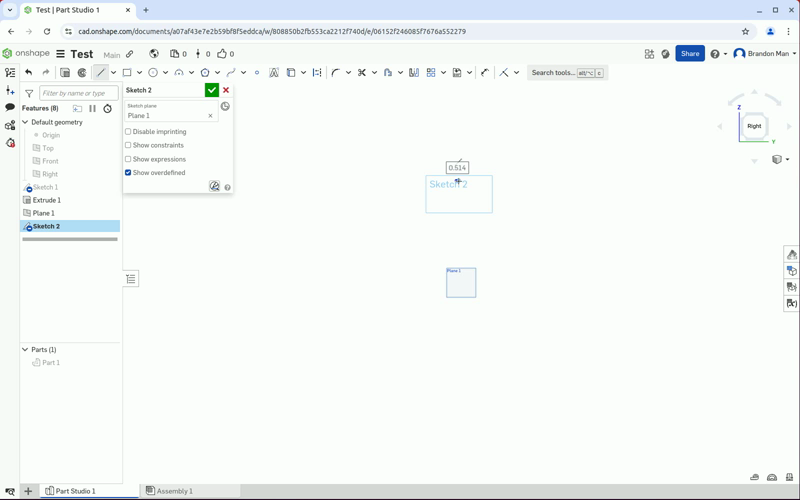
key_up(shift)
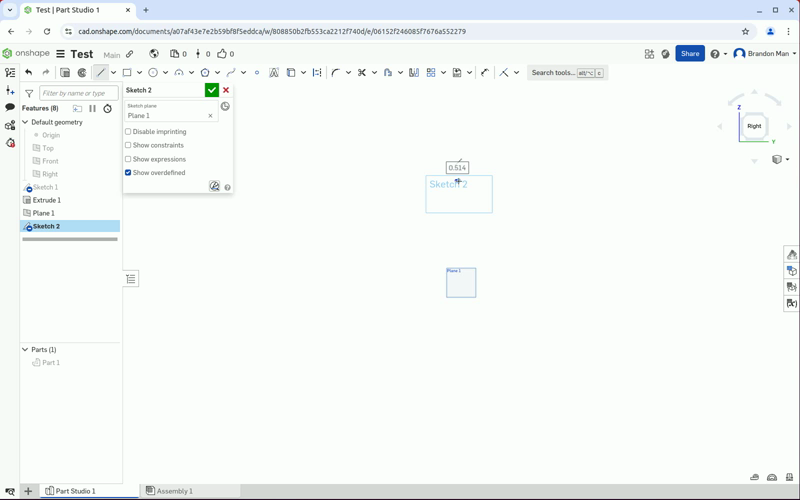
key_down(shift)
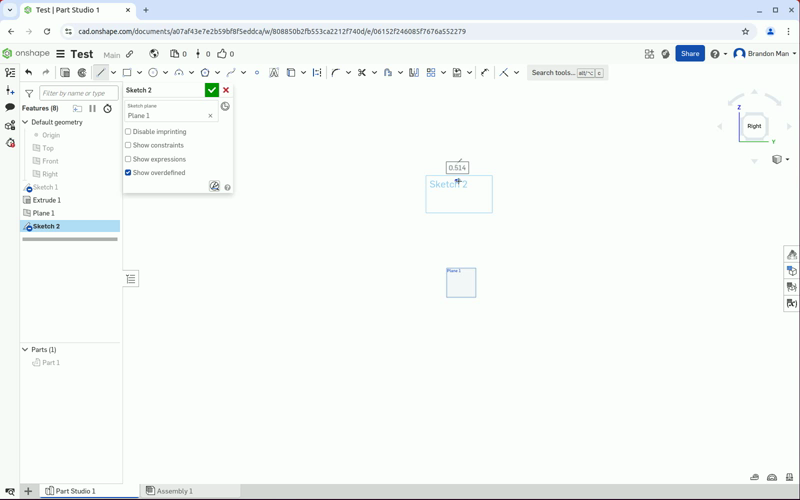
mouse_move(489, 180)
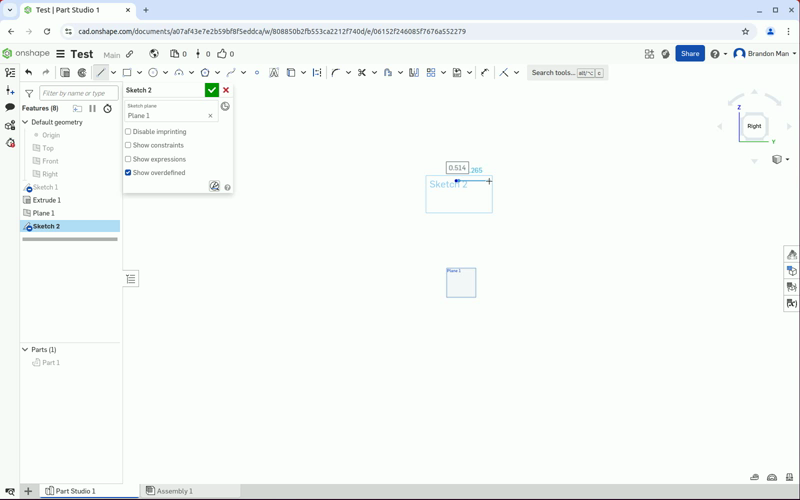
mouse_move(458, 172)
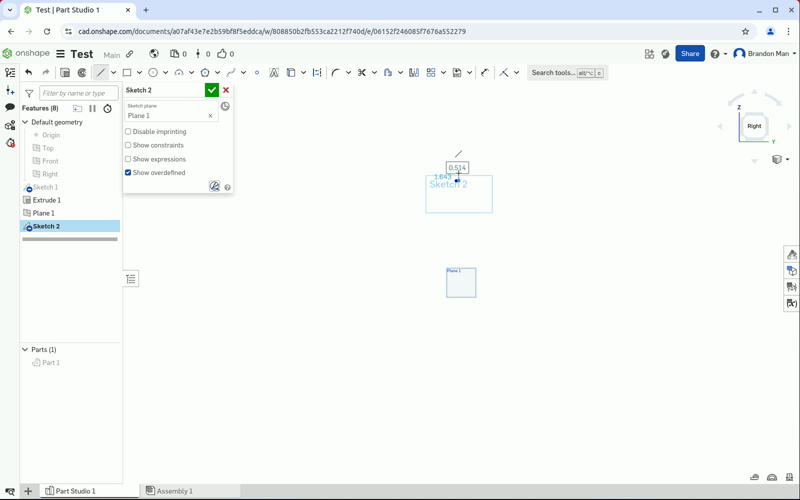
click(458, 172)
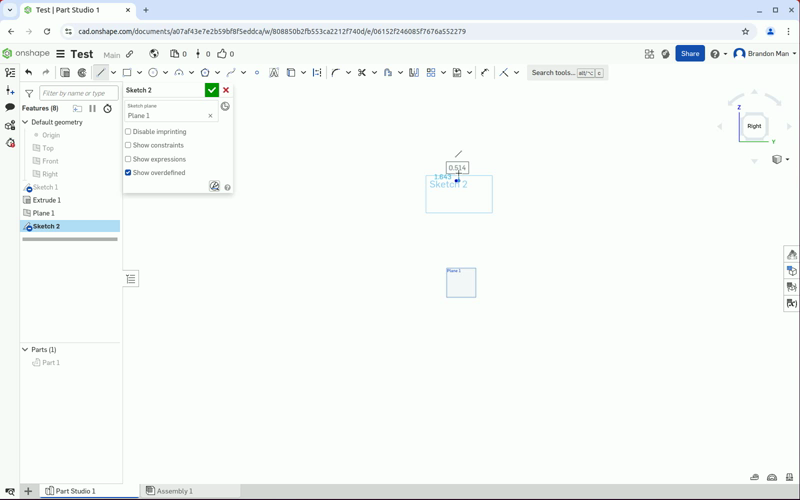
key_up(shift)
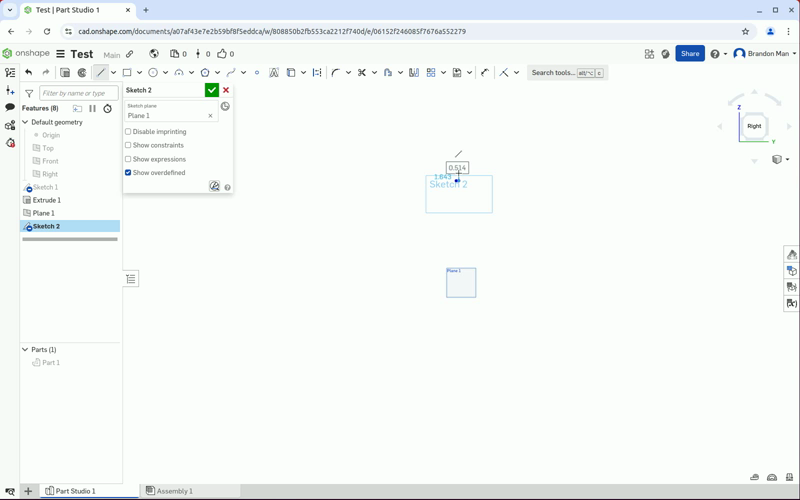
key_down(shift)
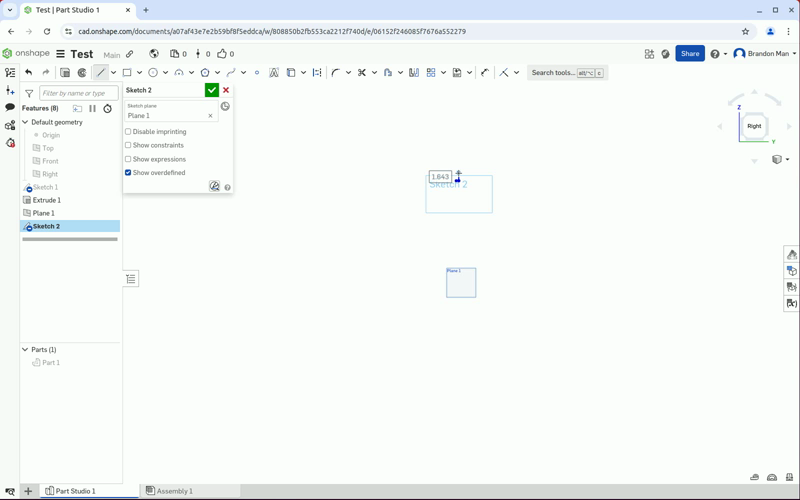
mouse_move(489, 172)
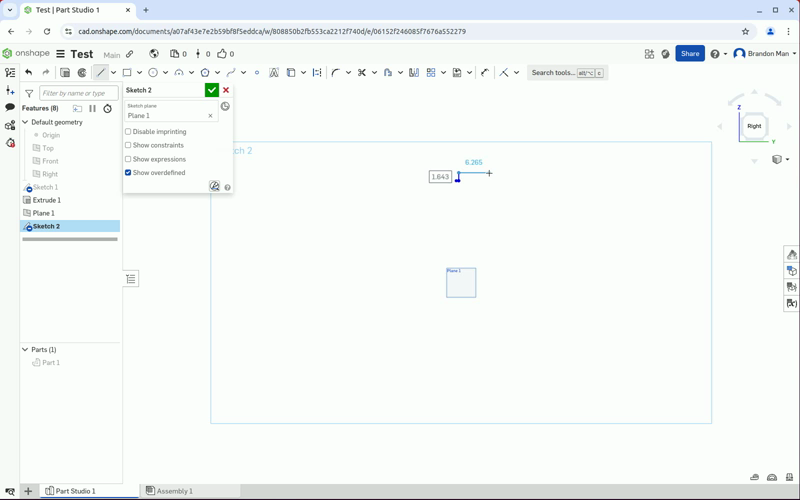
mouse_move(456, 172)
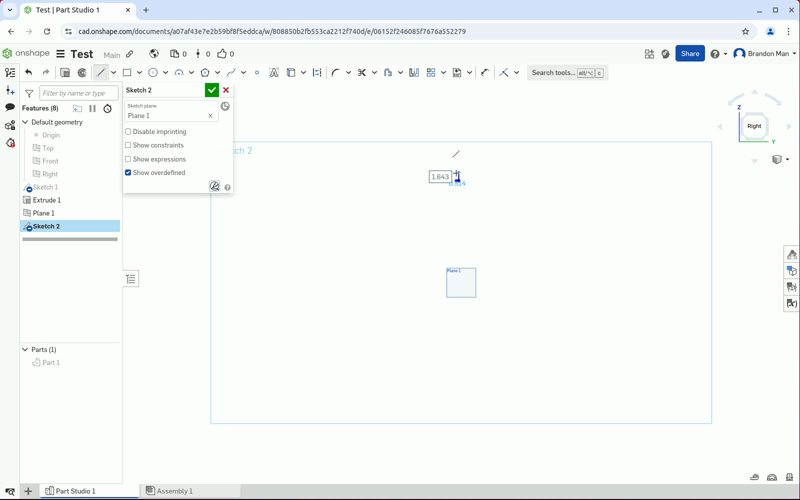
scroll(6)
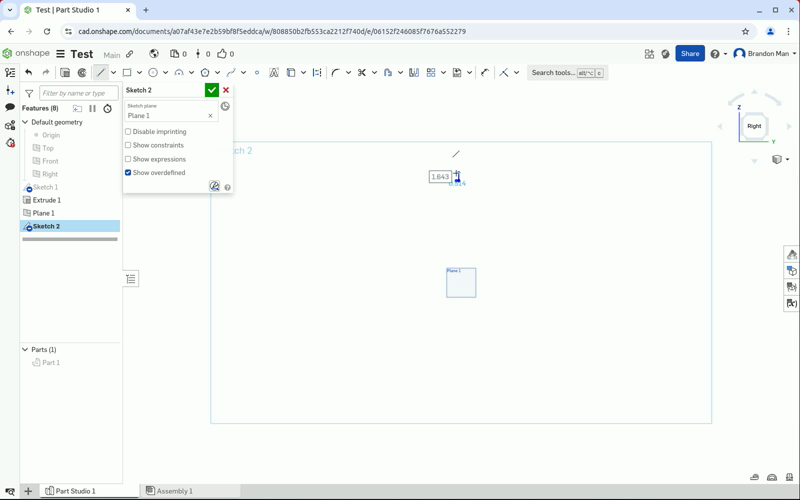
scroll(6)
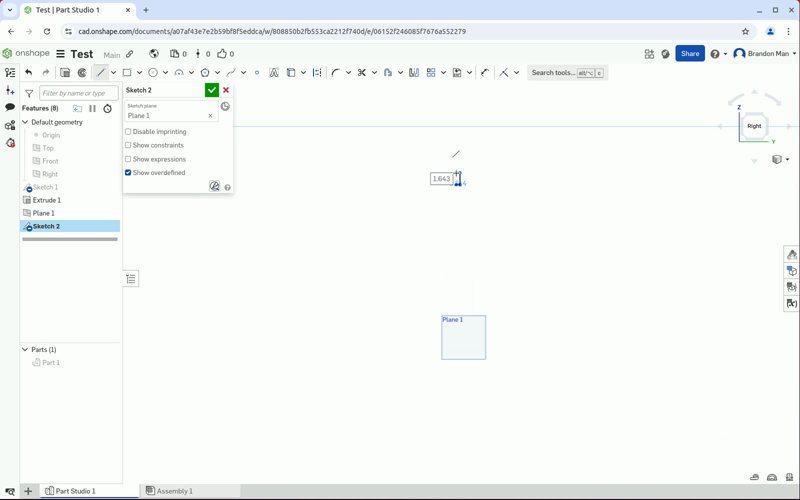
scroll(6)
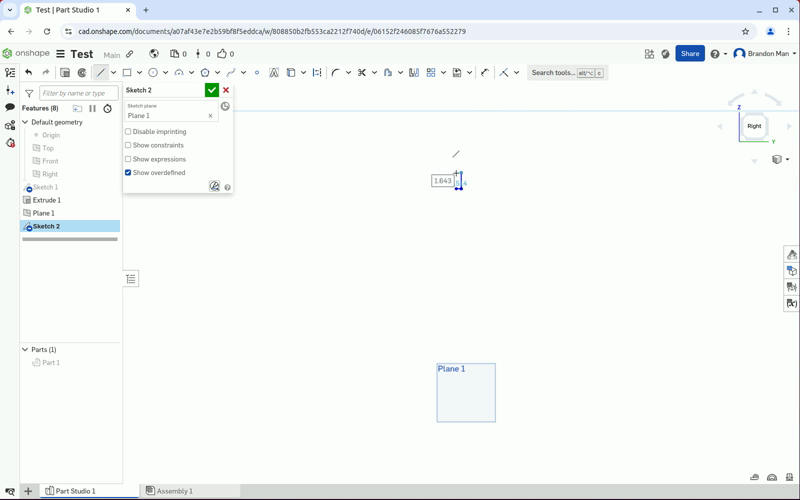
scroll(6)
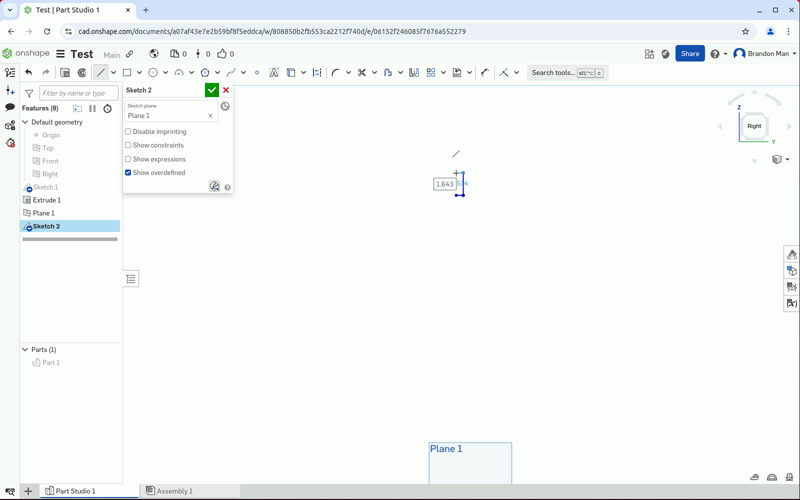
scroll(6)
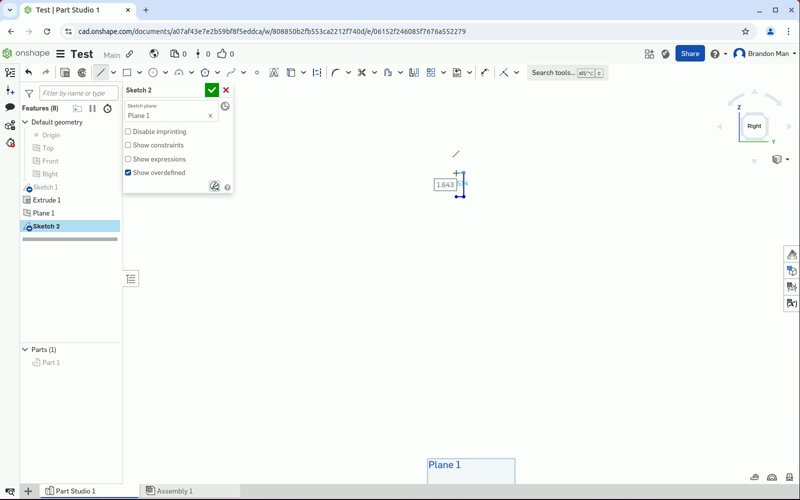
scroll(6)
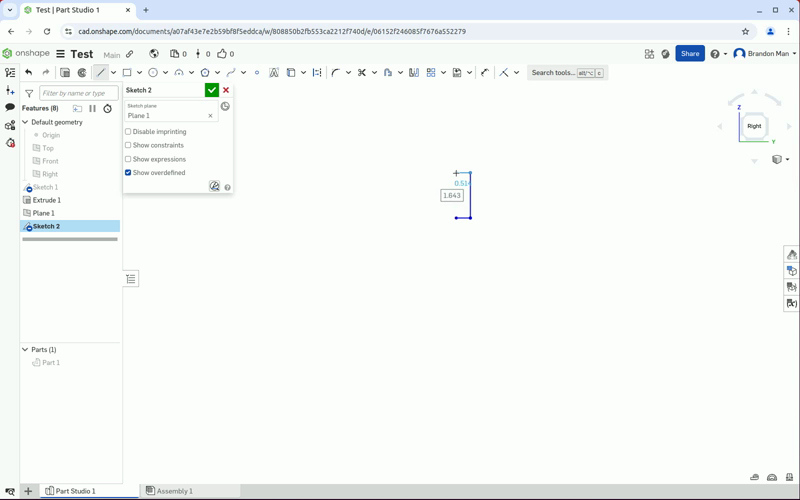
scroll(6)
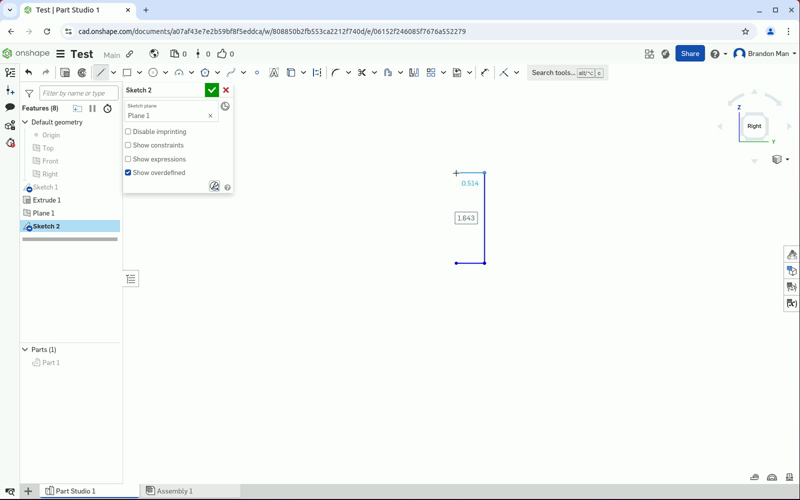
click(456, 172)
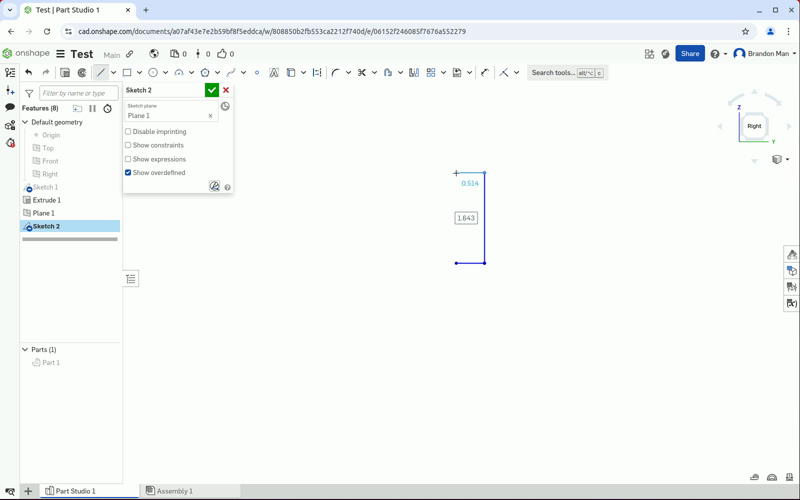
scroll(-6)
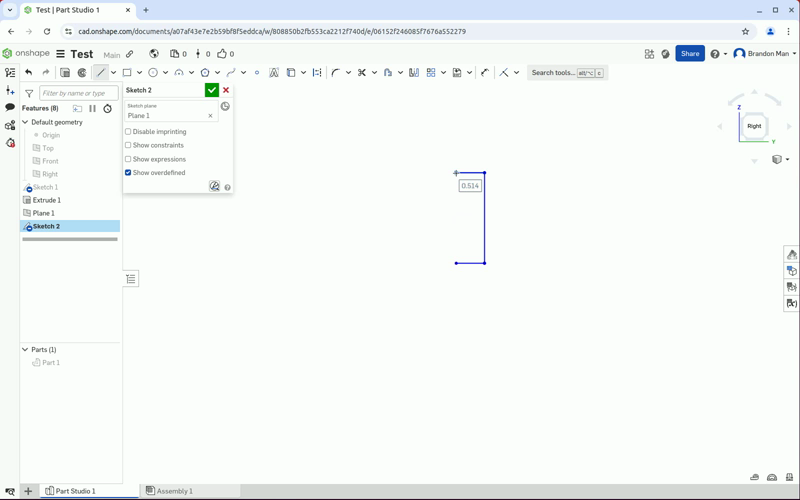
scroll(-6)
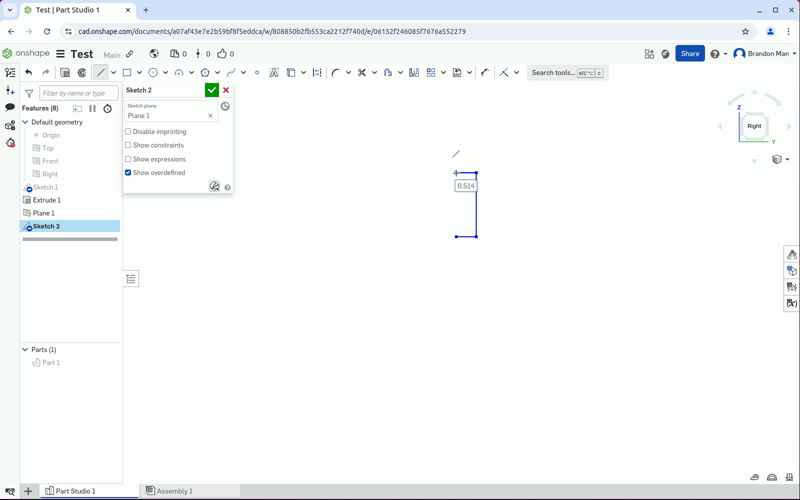
scroll(-6)
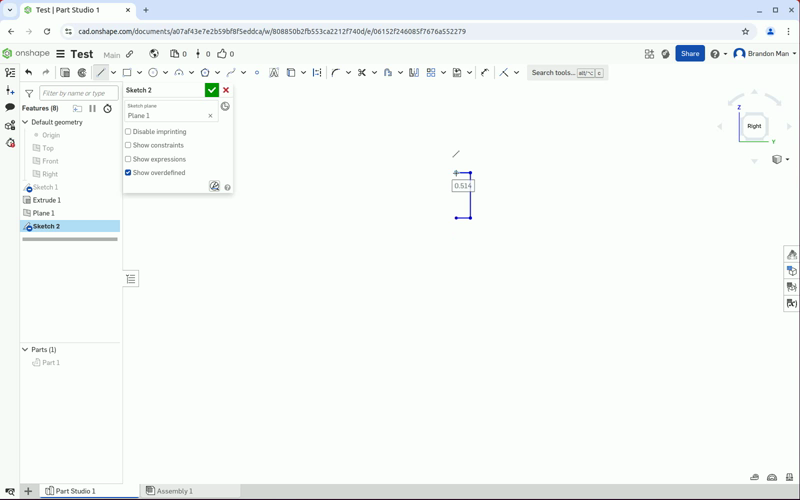
scroll(-6)
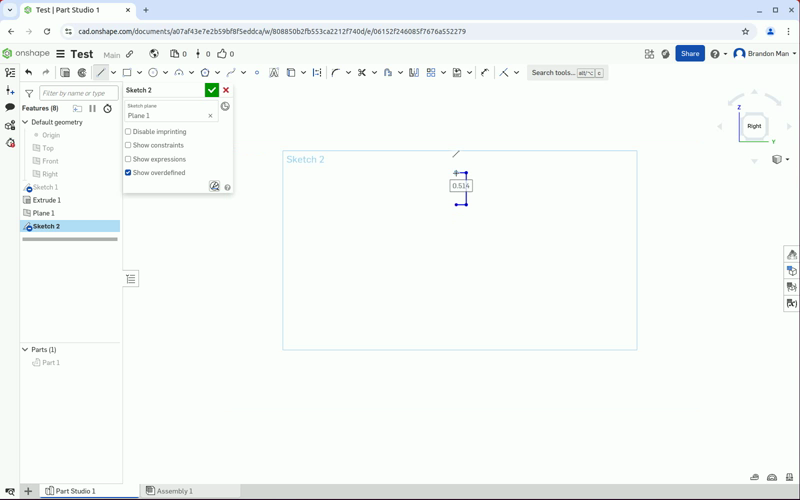
scroll(-6)
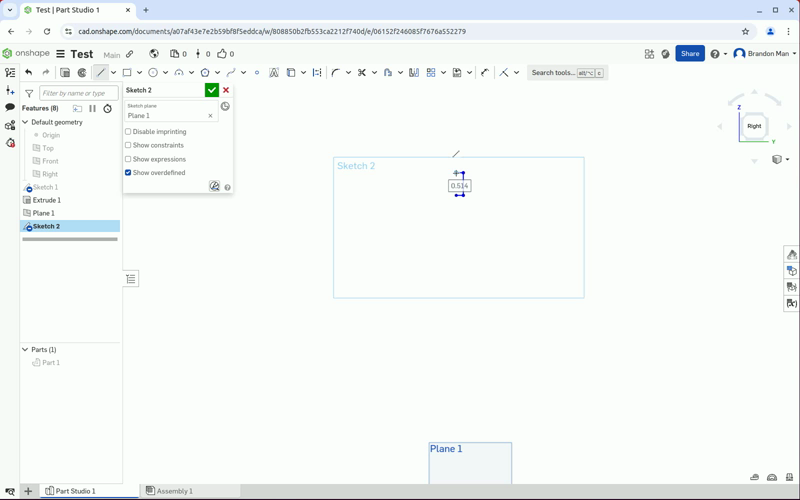
scroll(-6)
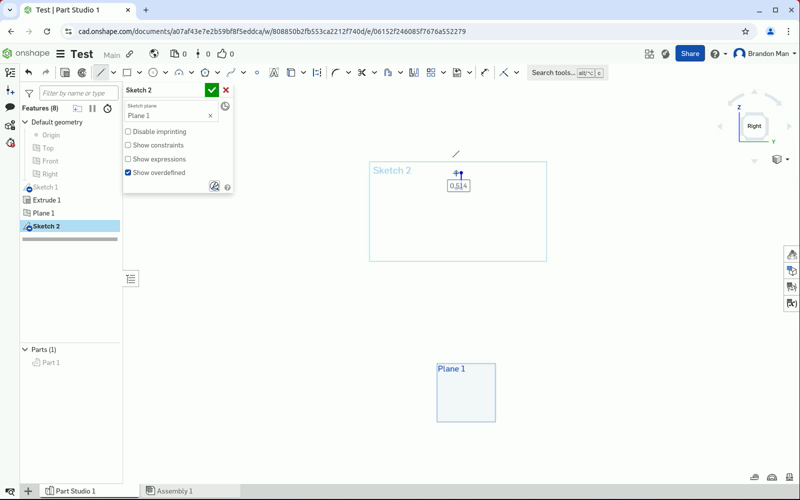
scroll(-6)
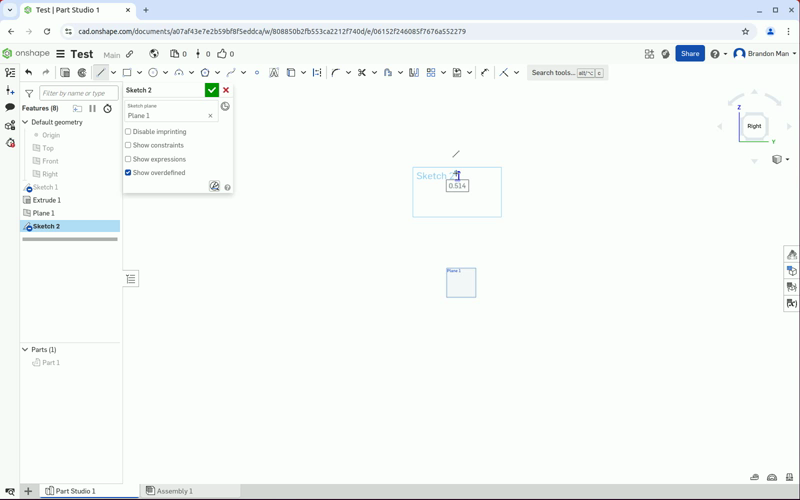
key_up(shift)
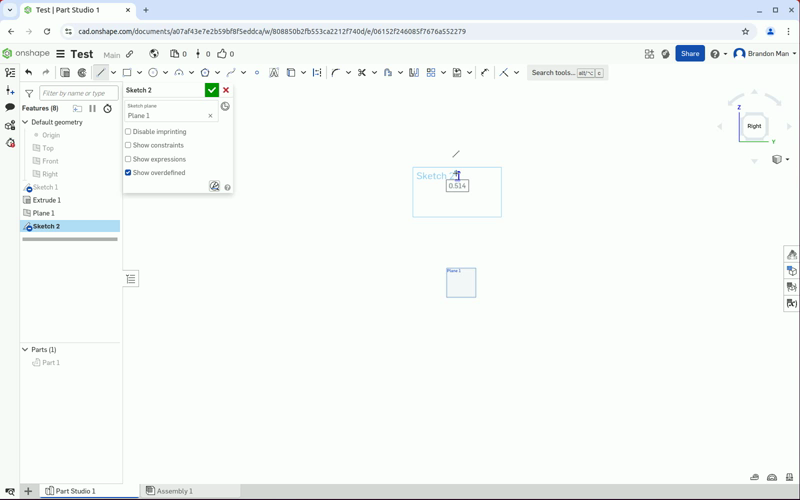
mouse_move(486, 172)
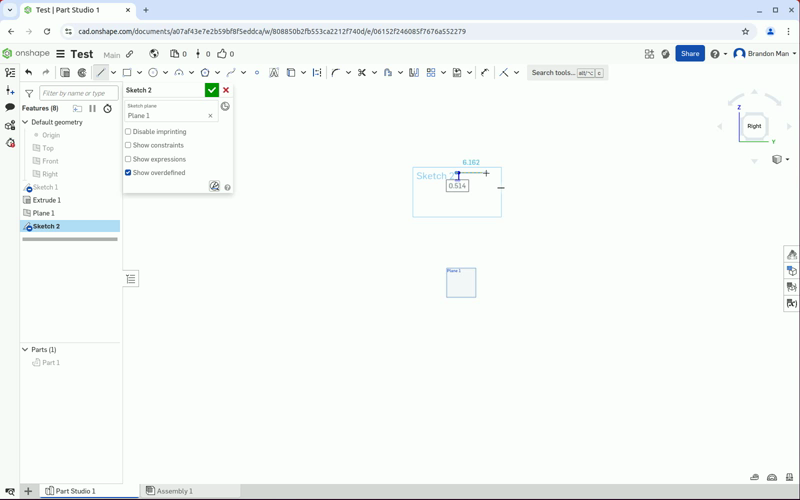
key_down(shift)
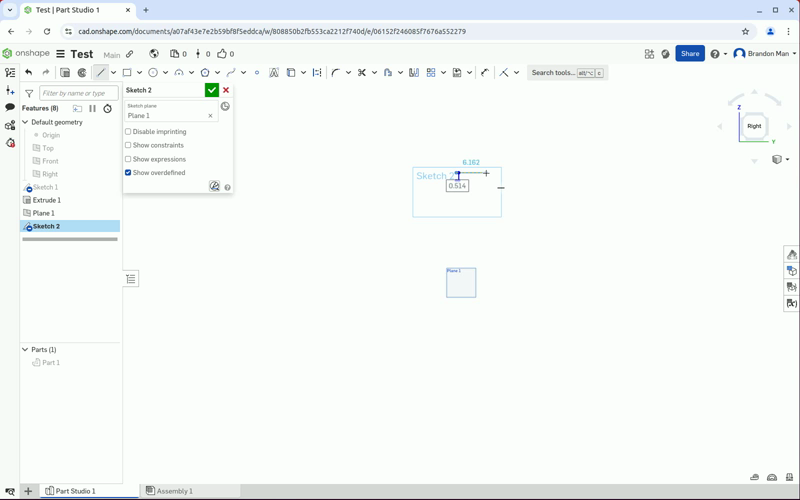
mouse_move(456, 180)
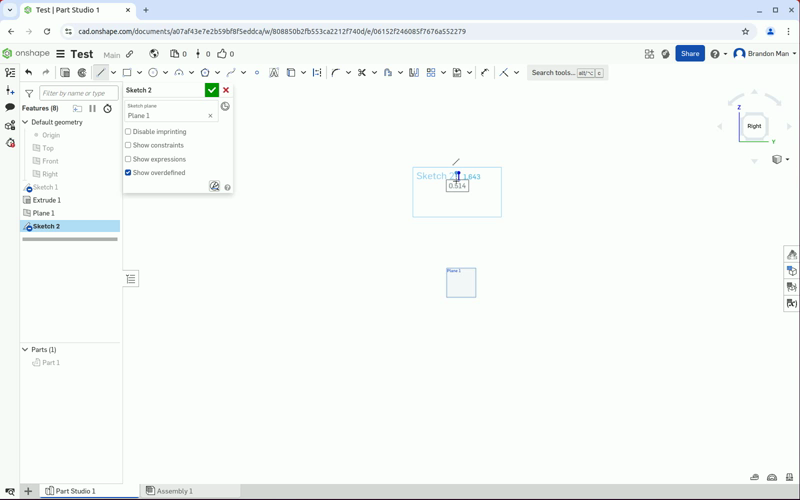
scroll(6)
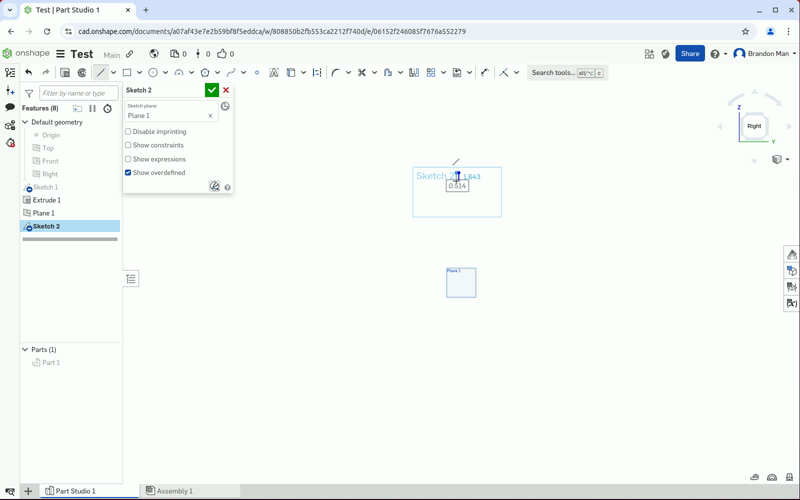
scroll(6)
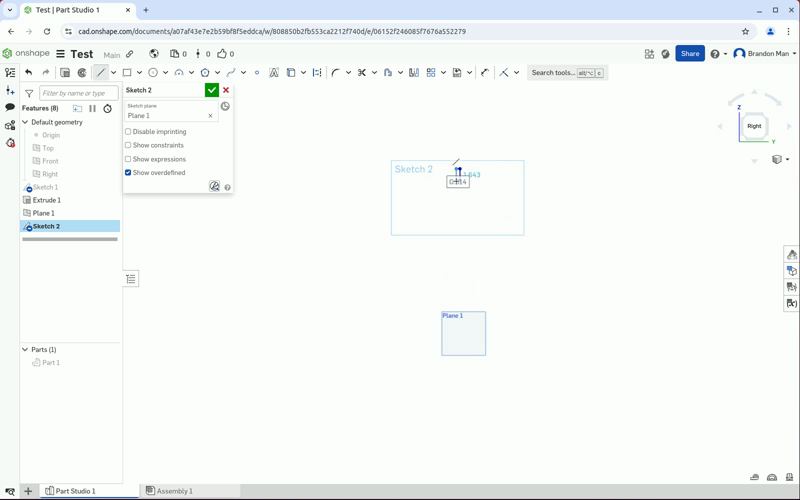
scroll(6)
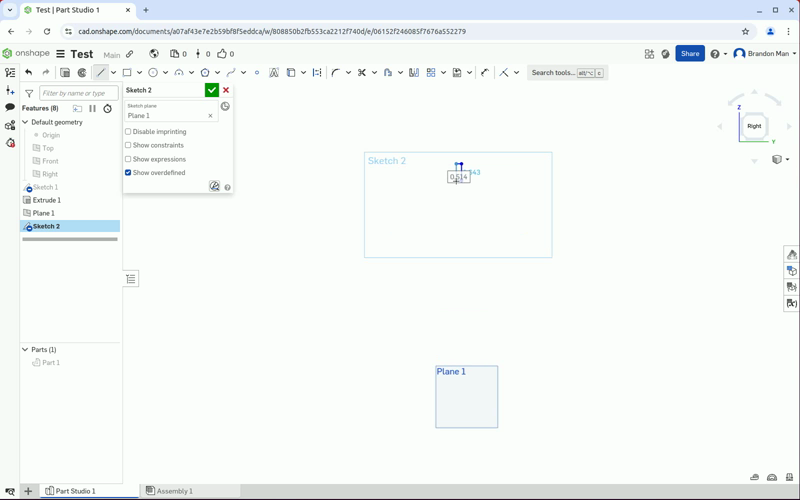
scroll(6)
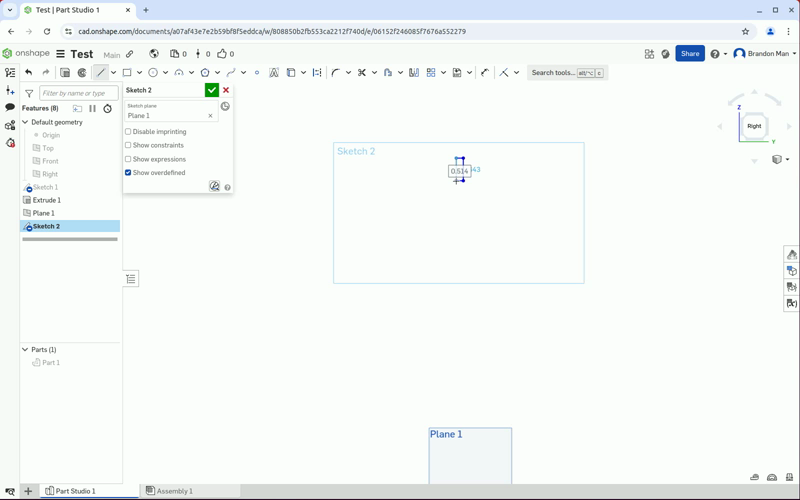
scroll(6)
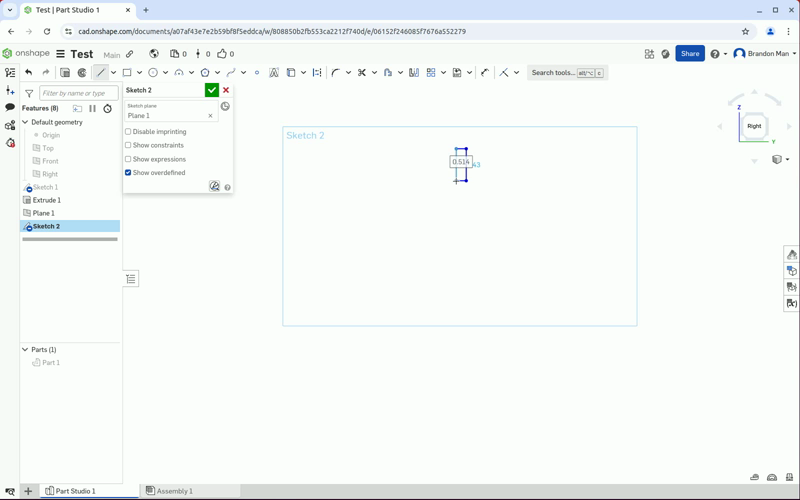
scroll(6)
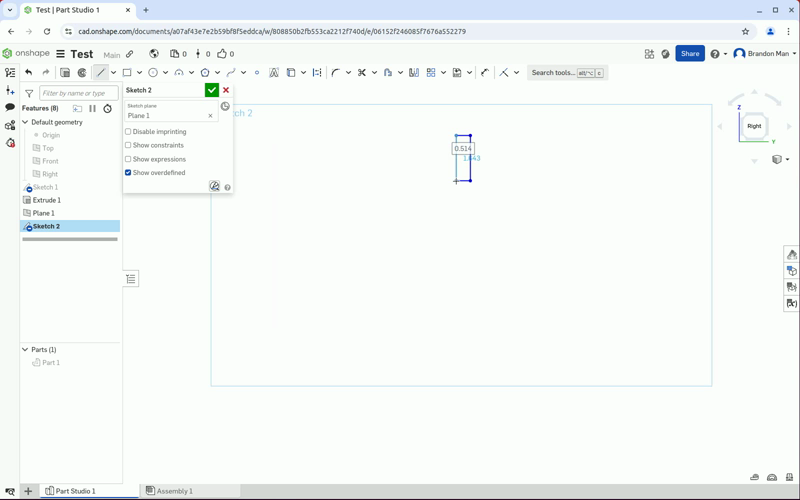
scroll(6)
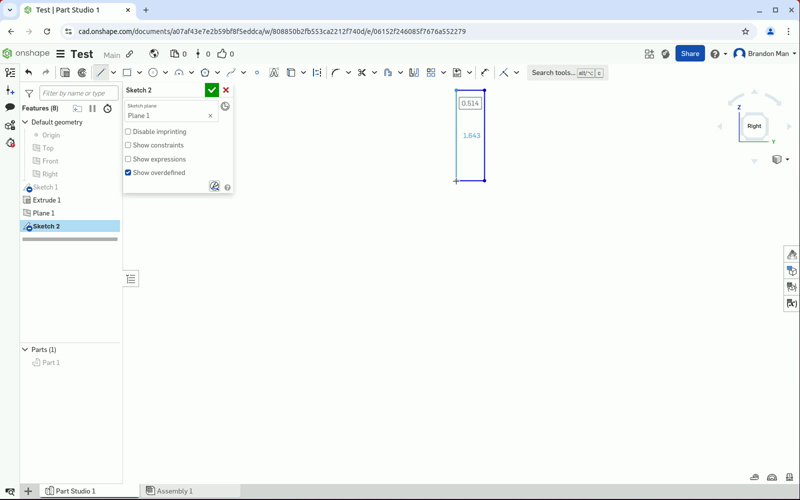
key_up(shift)
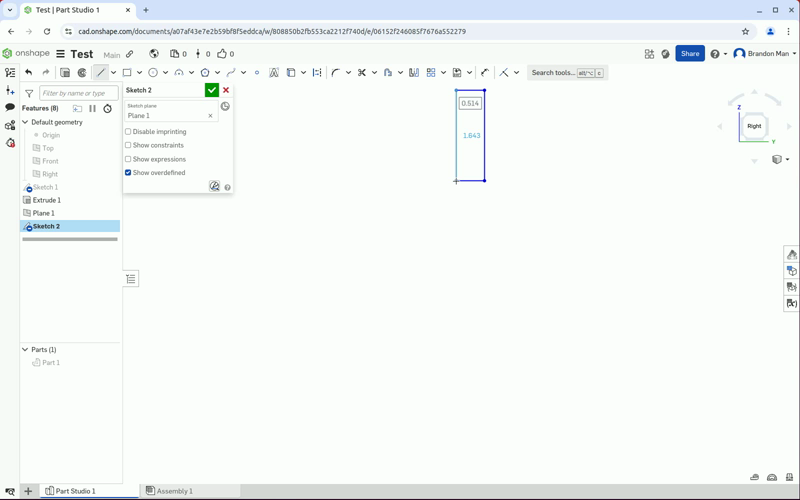
click(456, 180)
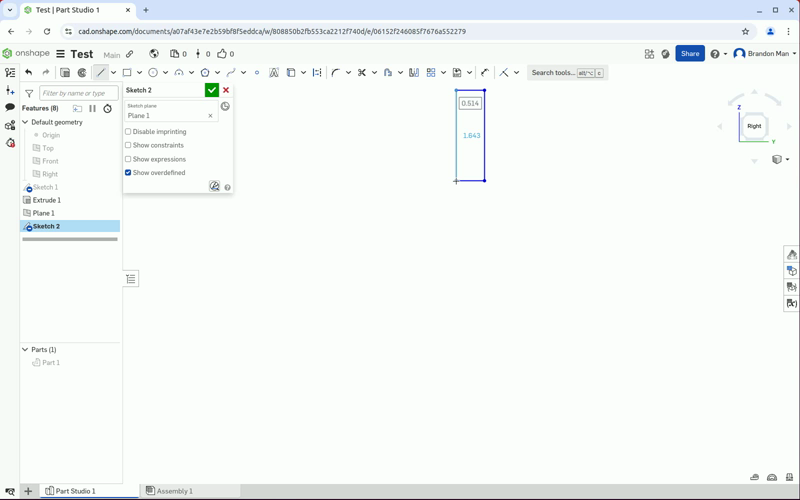
scroll(-6)
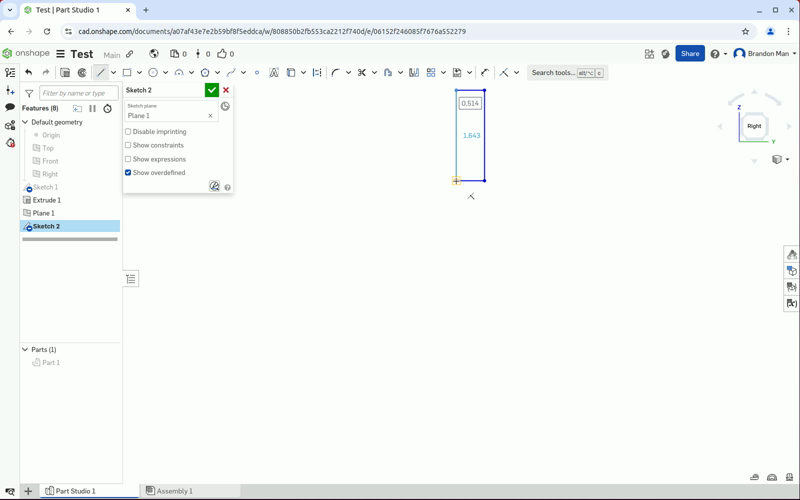
scroll(-6)
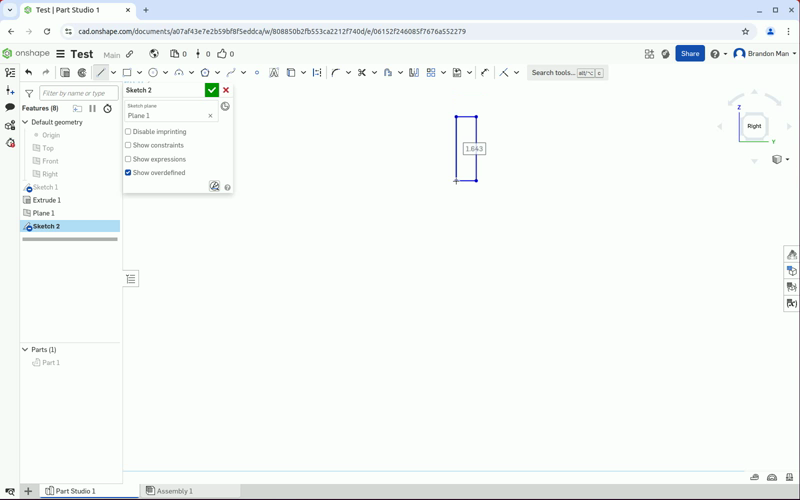
scroll(-6)
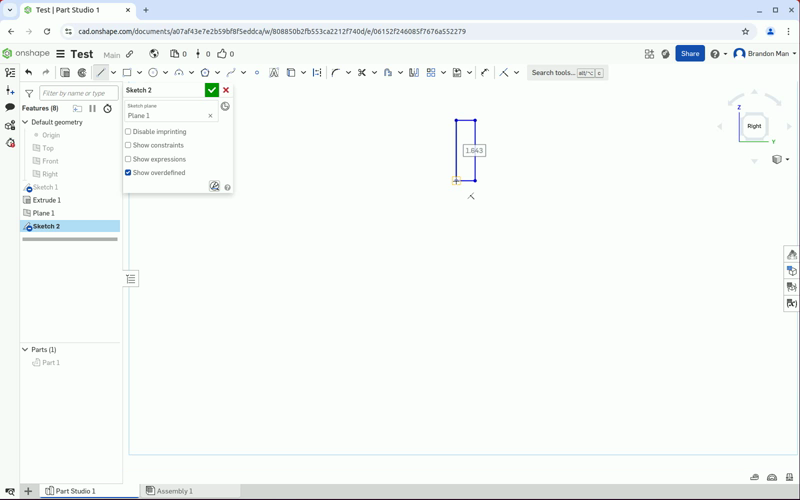
scroll(-6)
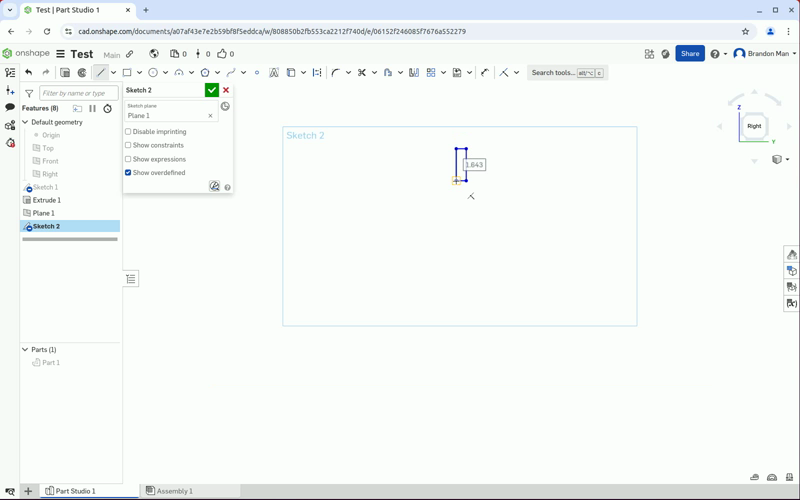
scroll(-6)
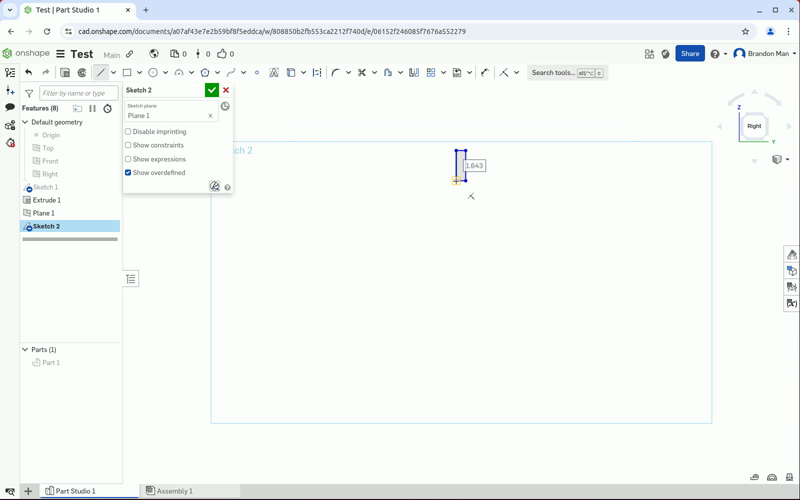
scroll(-6)
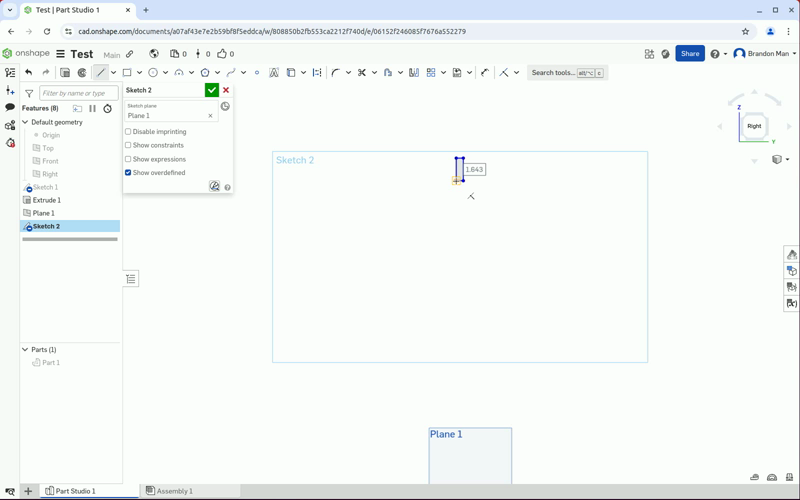
scroll(-6)
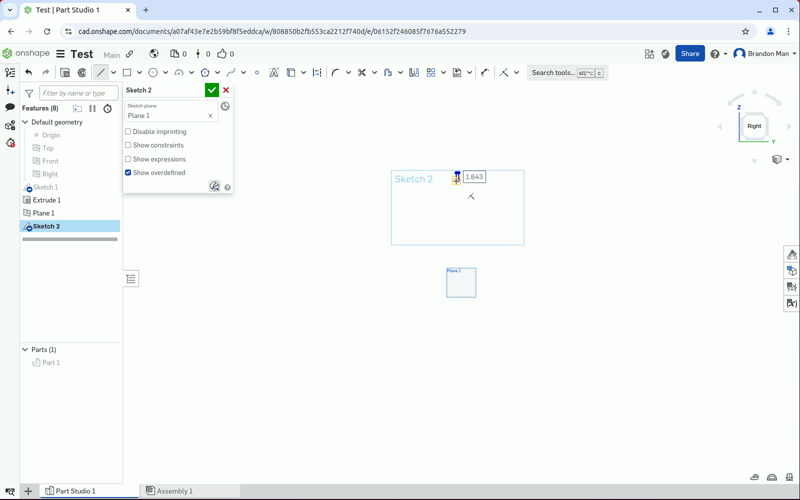
key(esc)
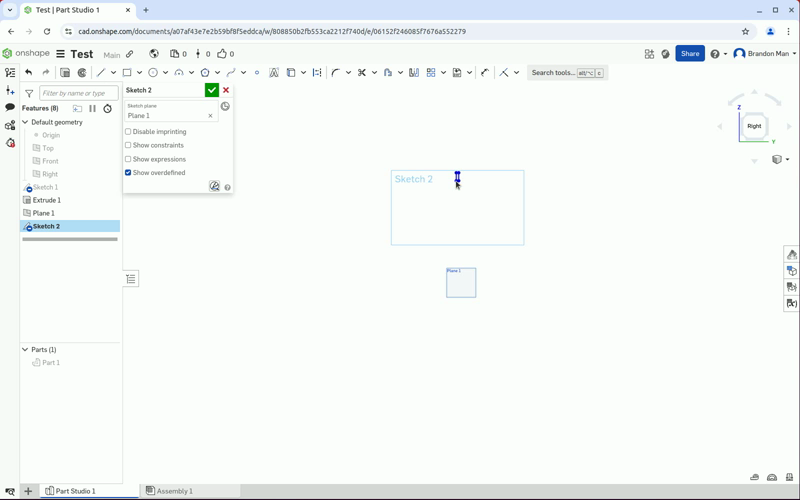
mouse_move(457, 178)
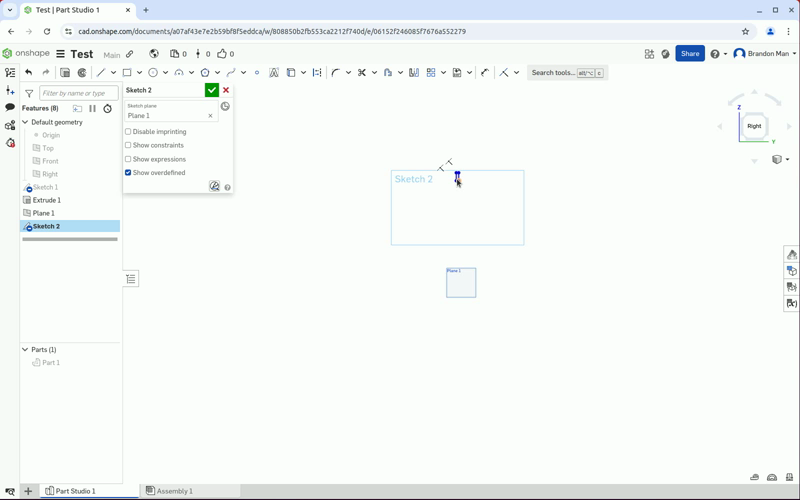
scroll(6)
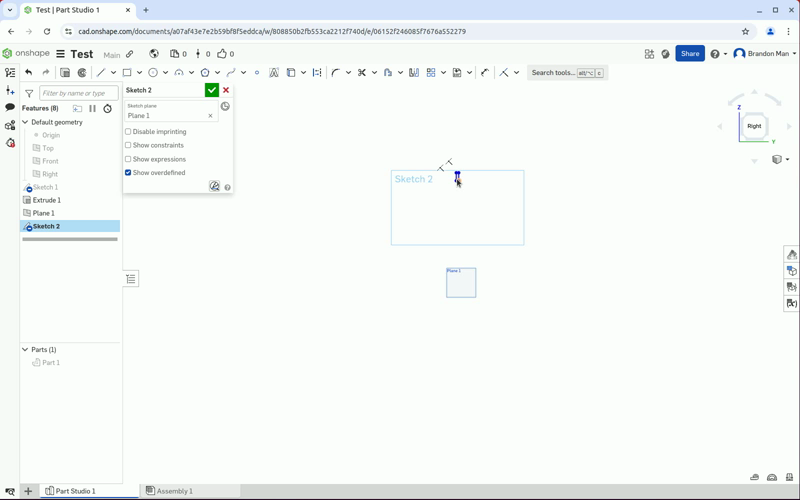
scroll(6)
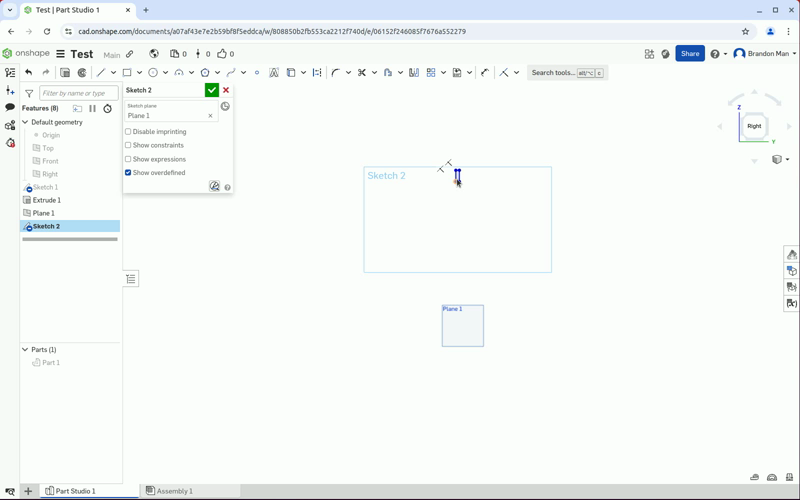
scroll(6)
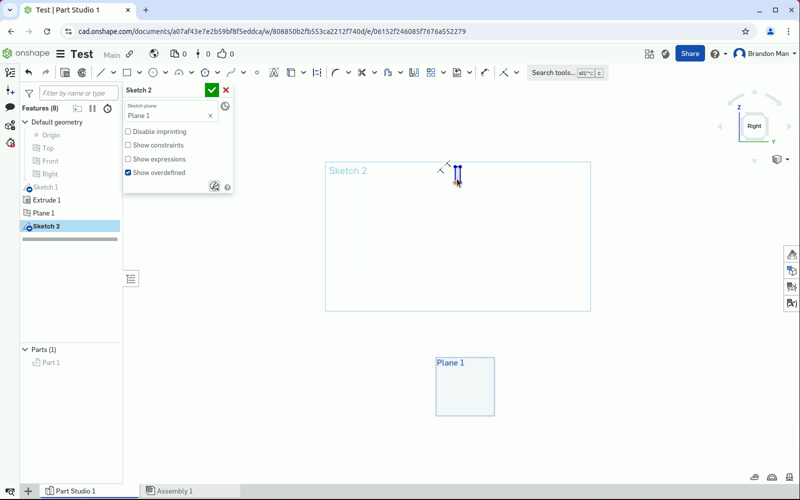
scroll(6)
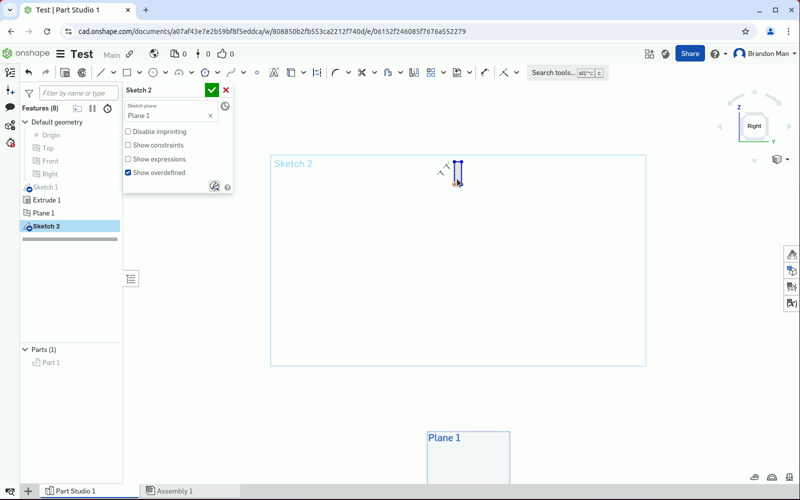
scroll(6)
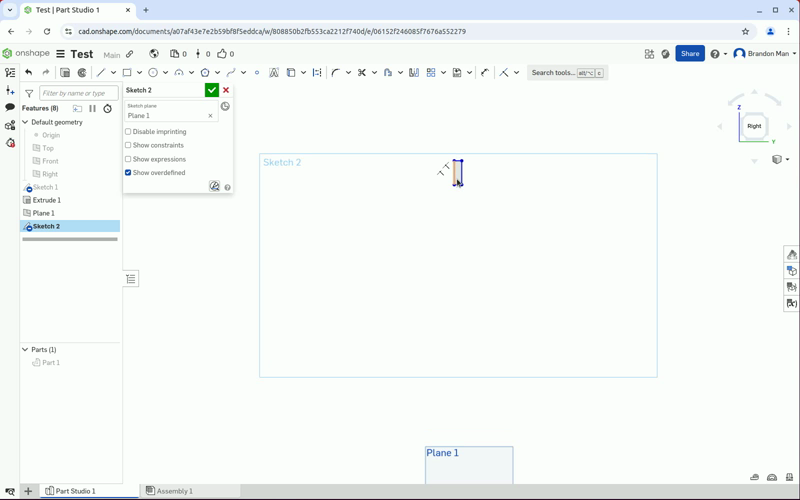
scroll(6)
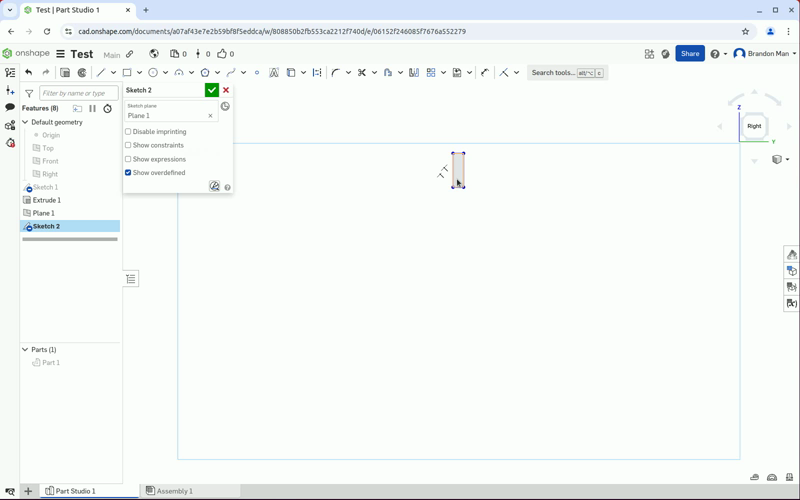
scroll(6)
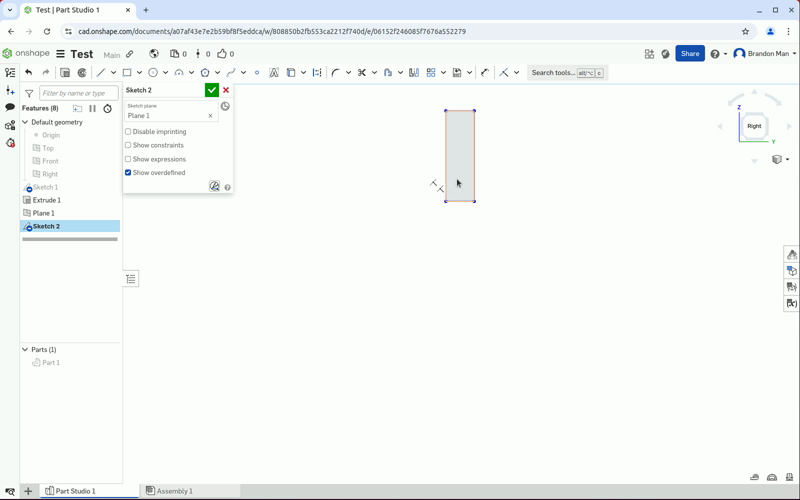
click(457, 178)
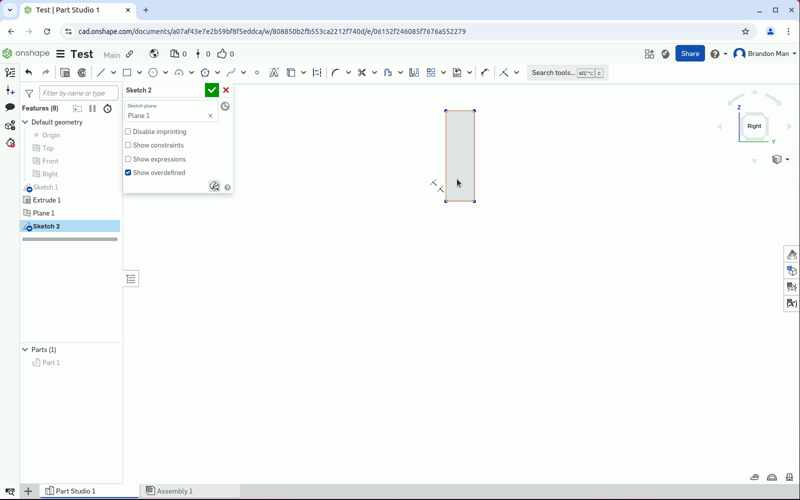
scroll(-6)
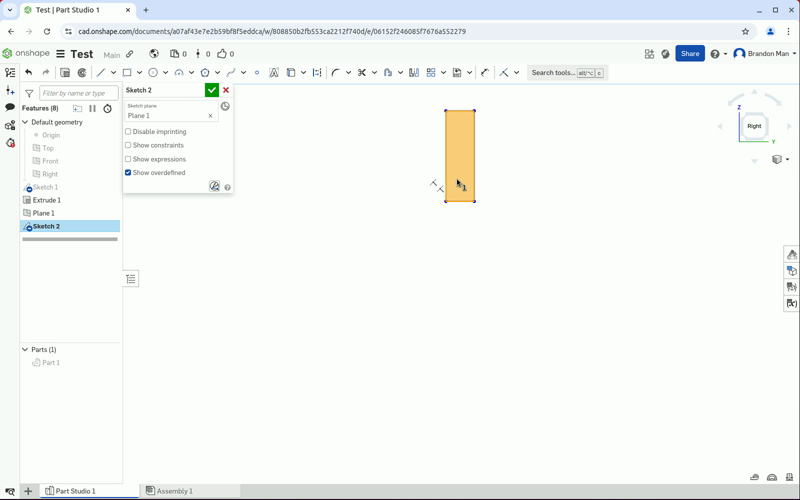
scroll(-6)
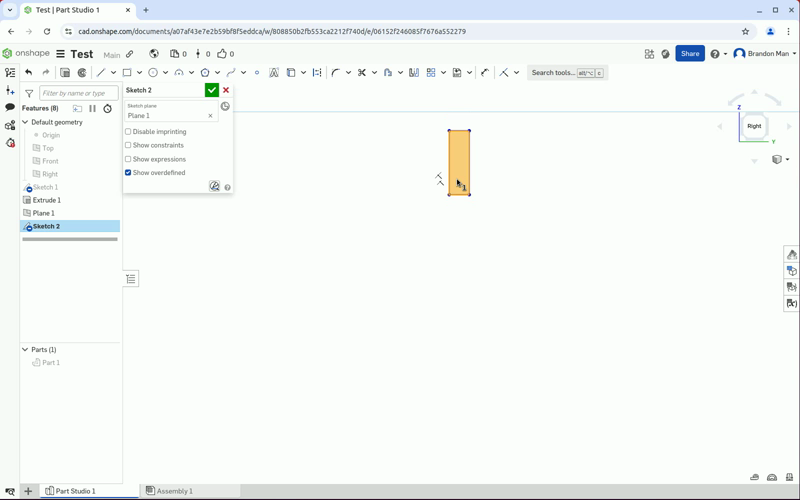
scroll(-6)
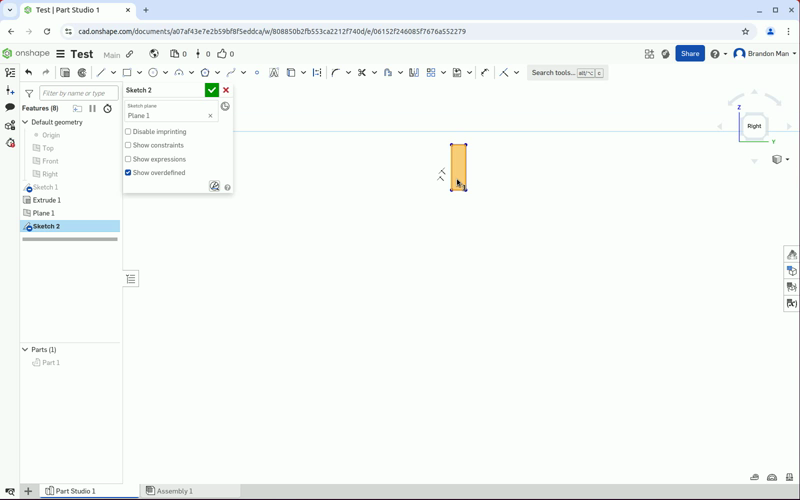
scroll(-6)
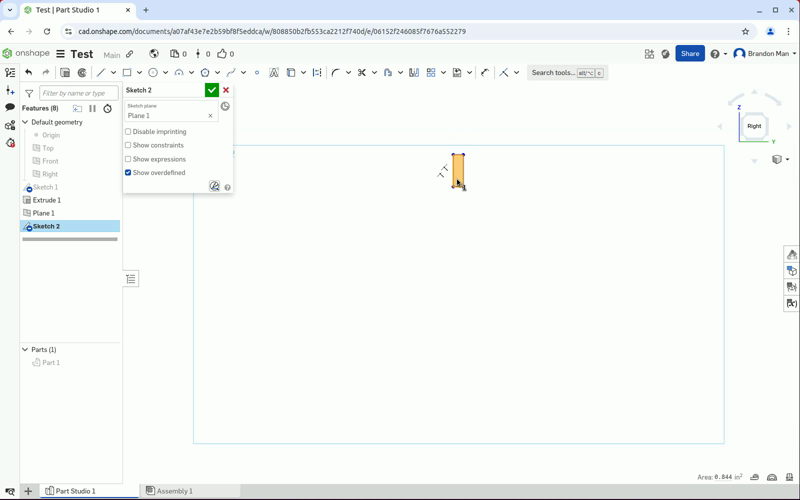
scroll(-6)
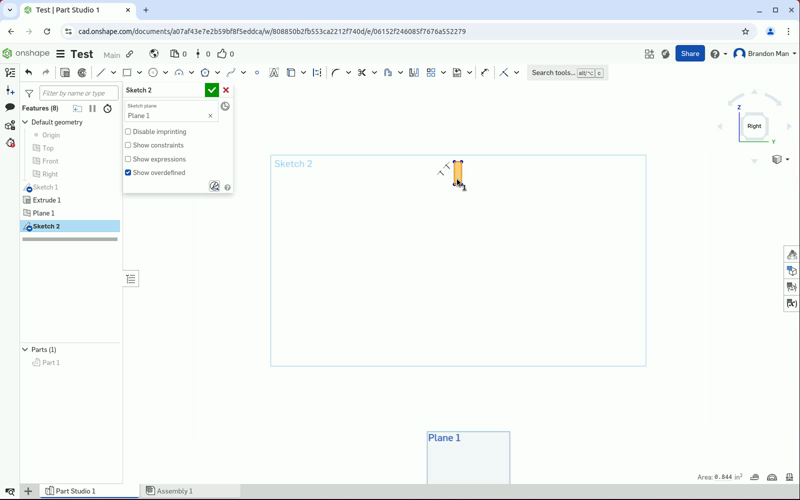
scroll(-6)
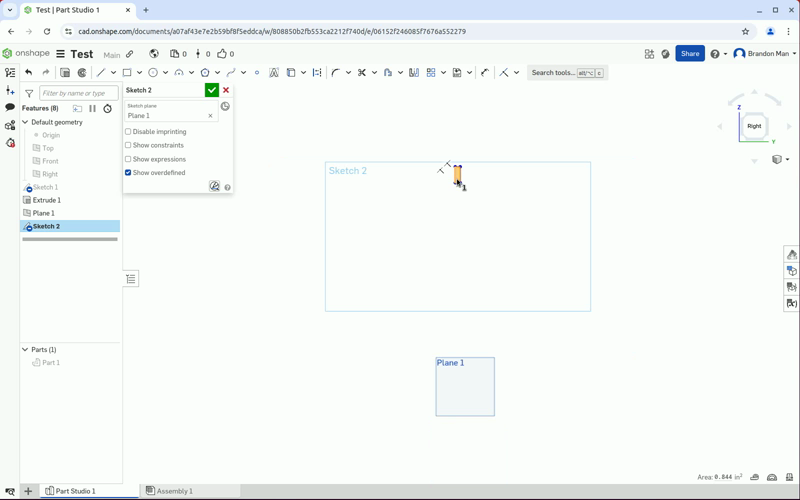
scroll(-6)
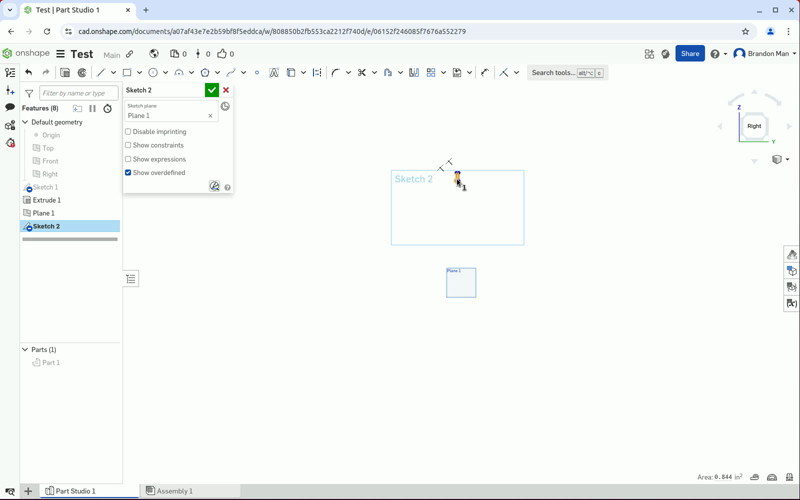
mouse_move(73, 352)
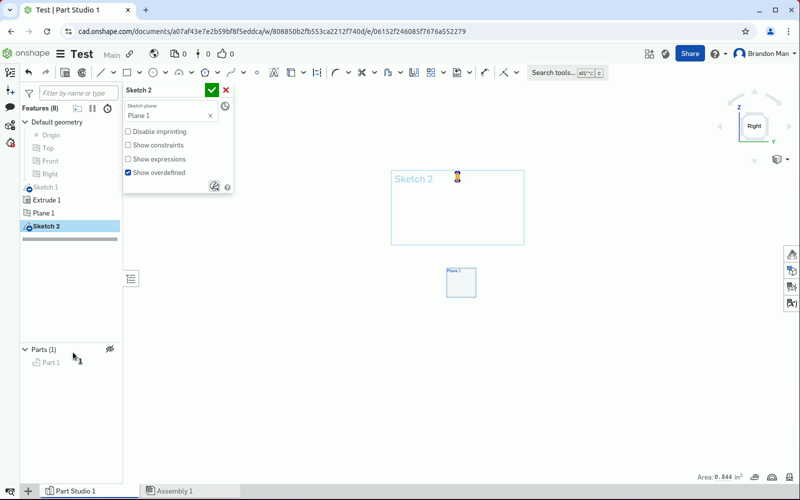
key(shift+y)
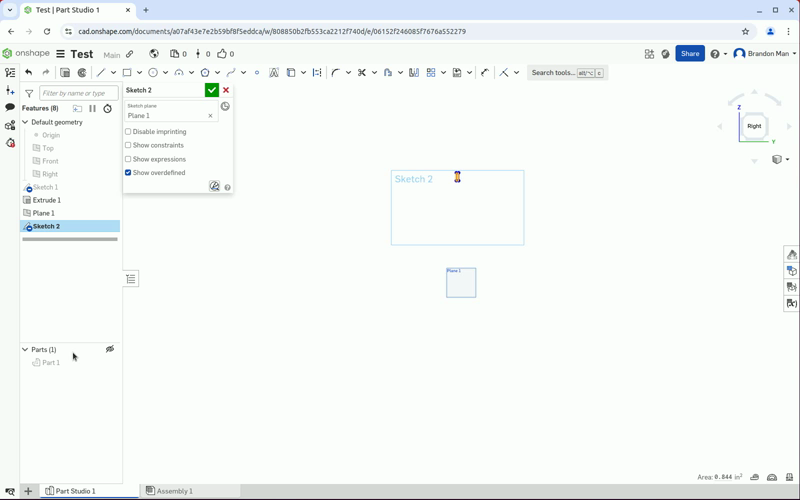
key(shift+e)
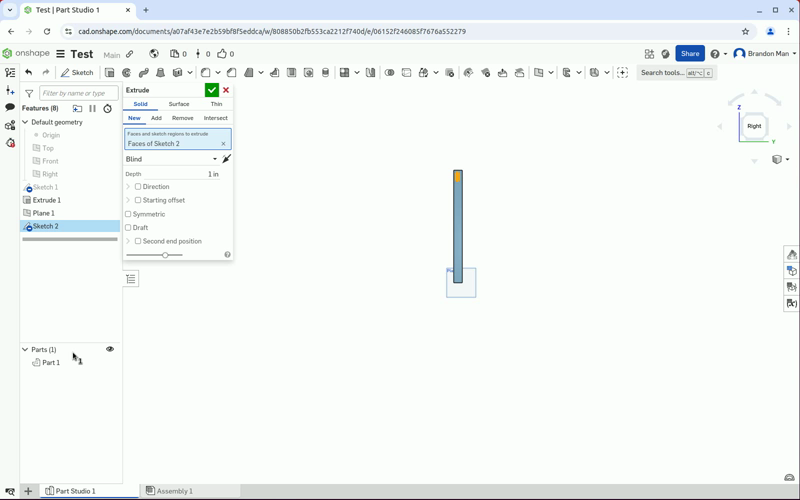
mouse_move(143, 106)
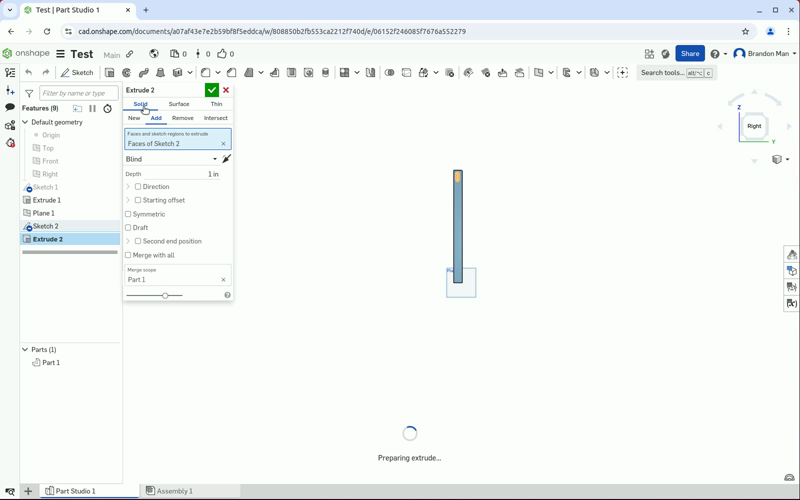
click(143, 106)
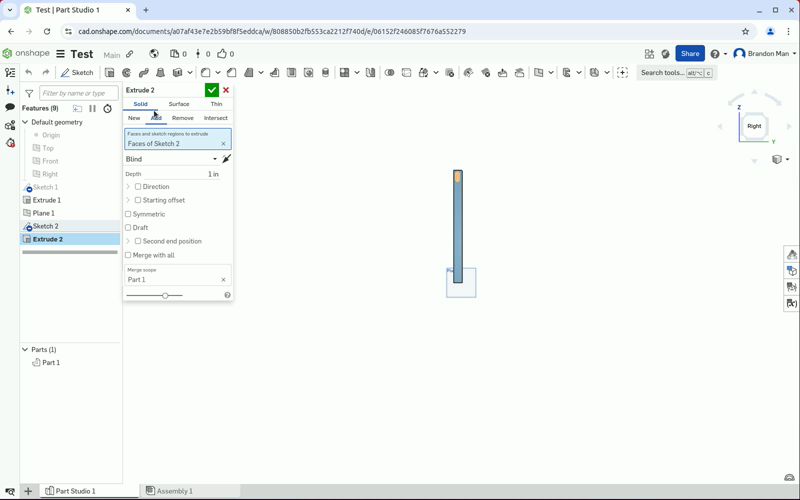
mouse_move(186, 120)
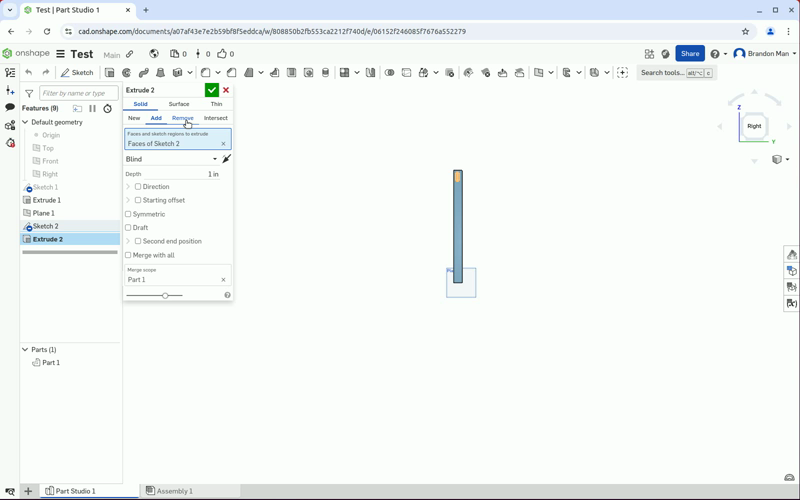
click(186, 120)
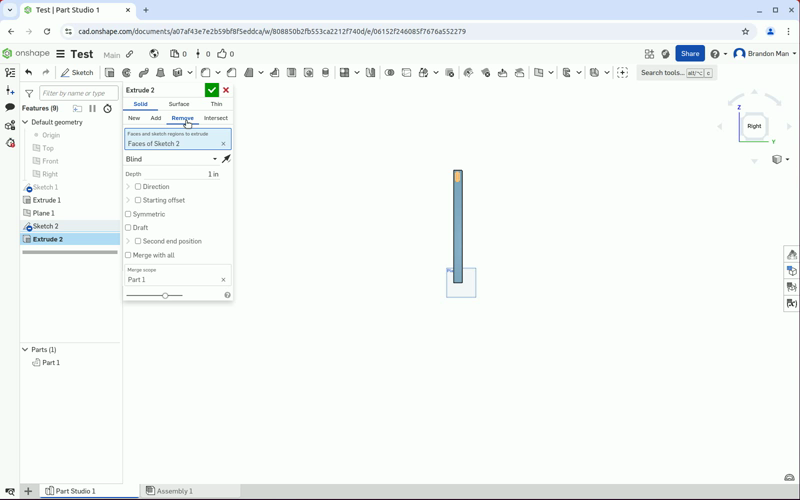
key(tab, 4)
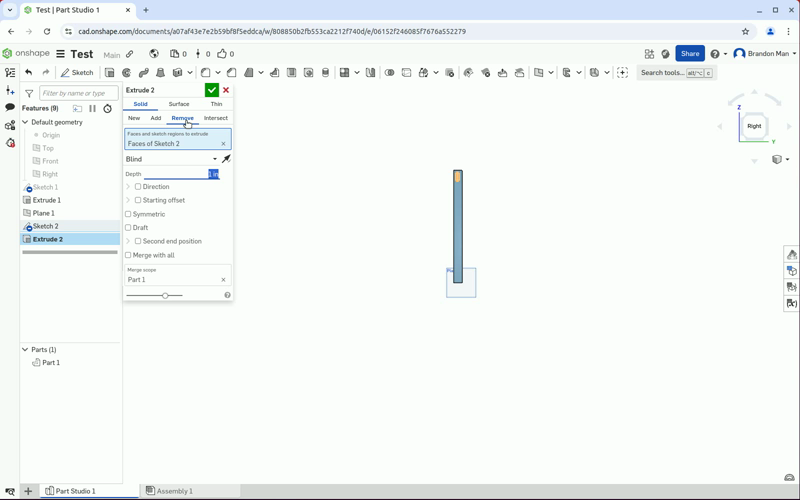
text(0.481)
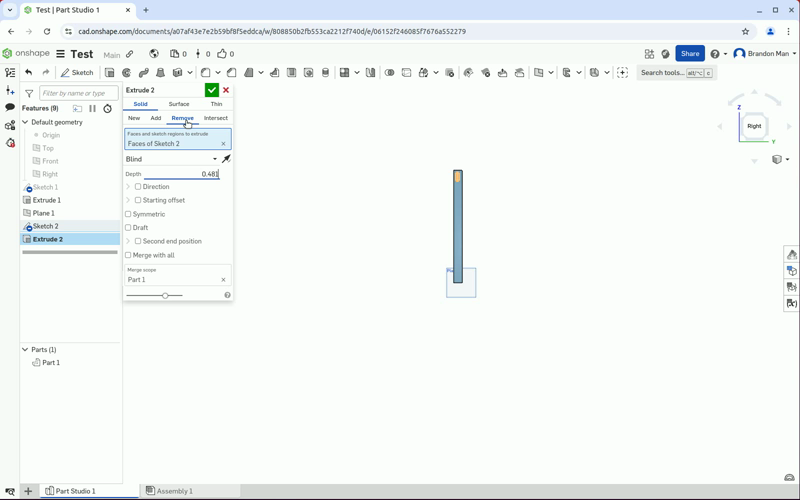
key(tab, 6)
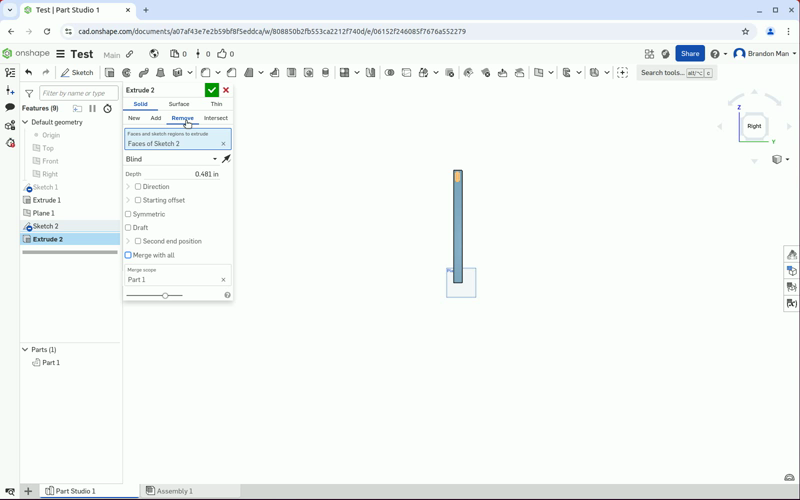
key(space)
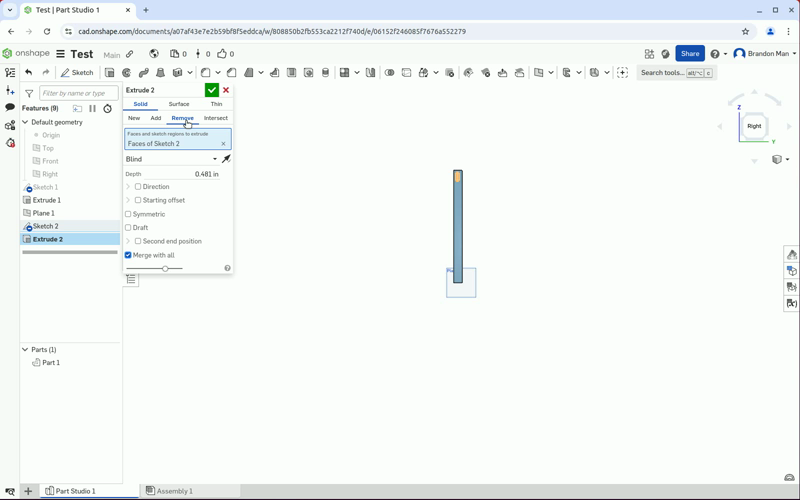
key(enter)
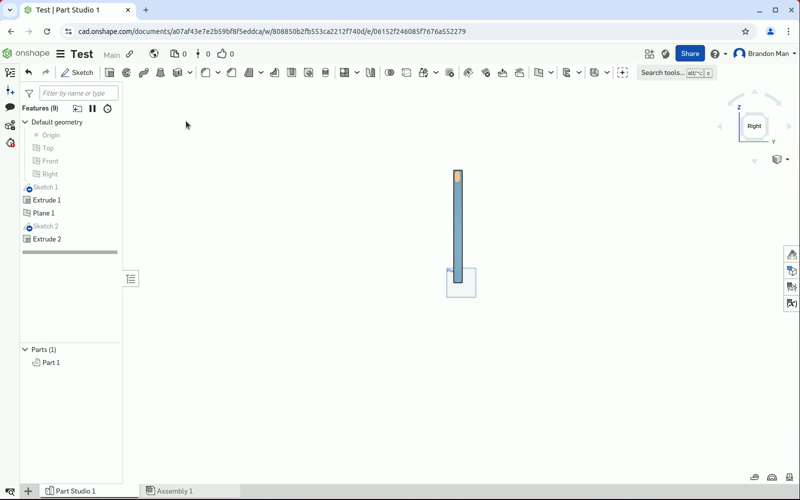
key(shift+h)
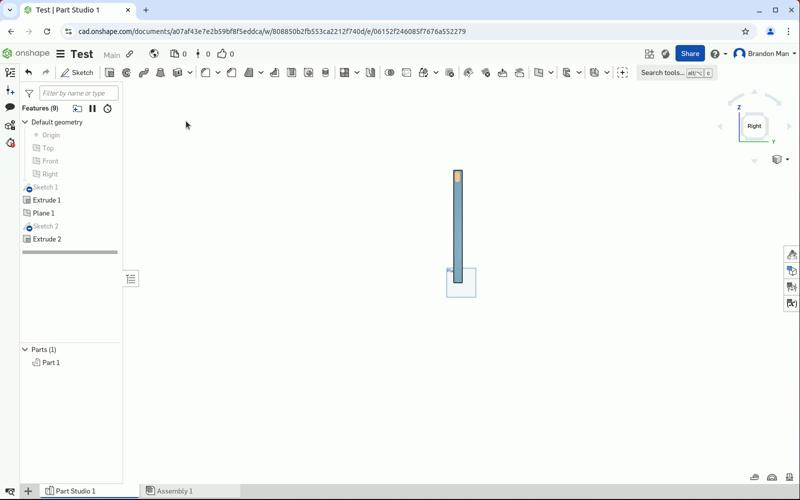
key(shift+h)
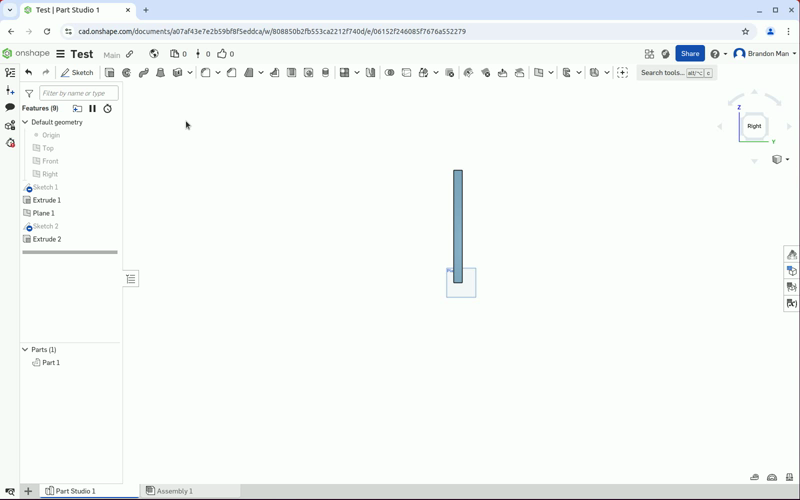
mouse_move(73, 189)
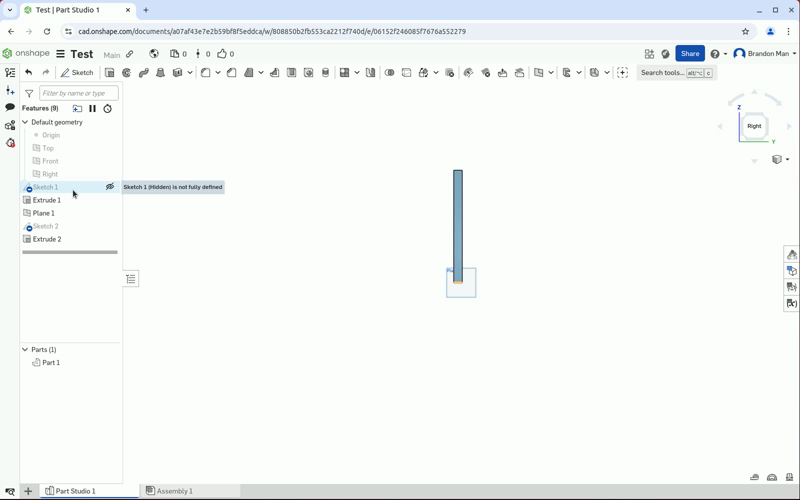
click(73, 189)
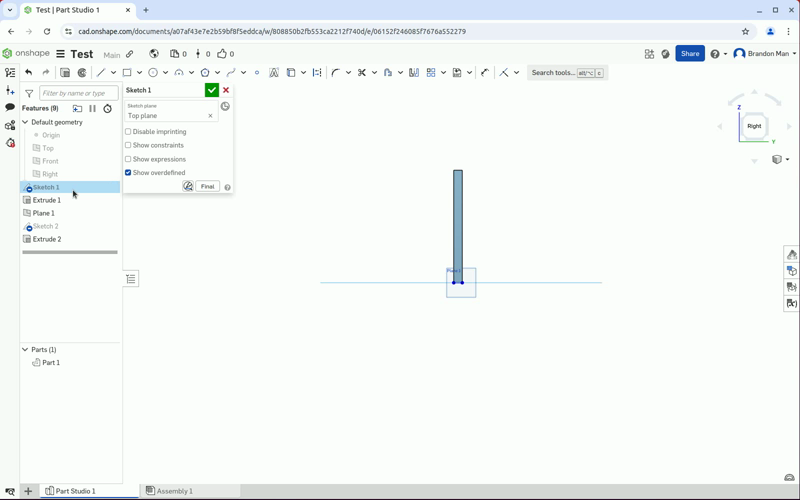
mouse_move(229, 92)
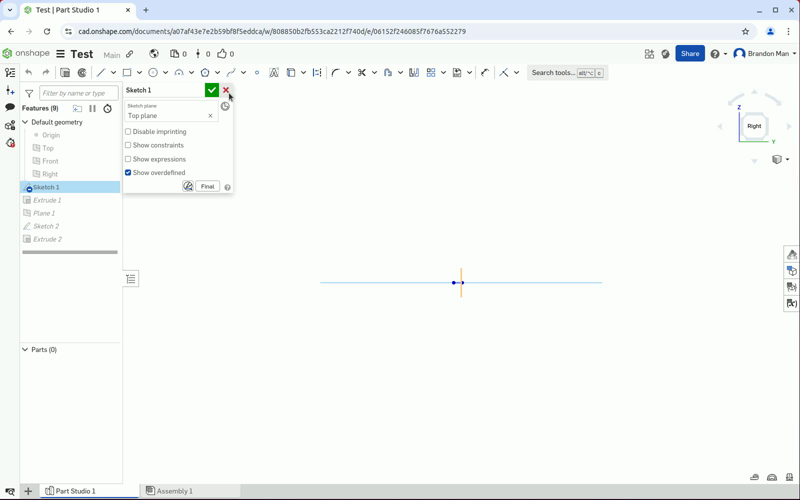
click(229, 92)
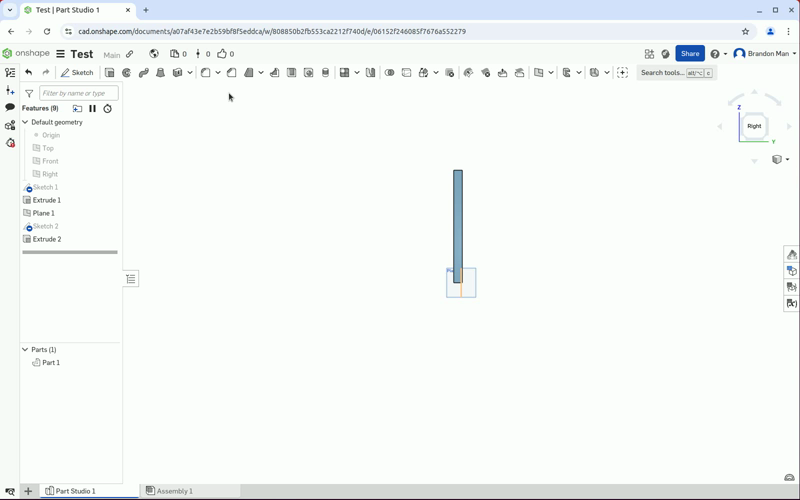
mouse_move(73, 352)
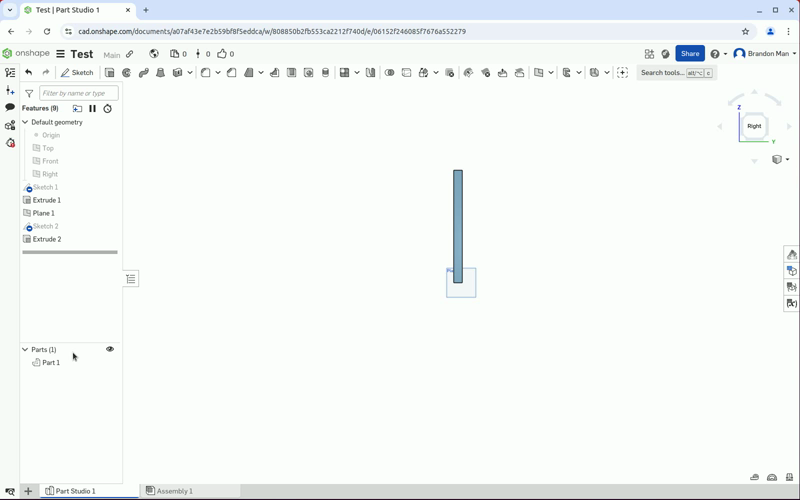
key(y)
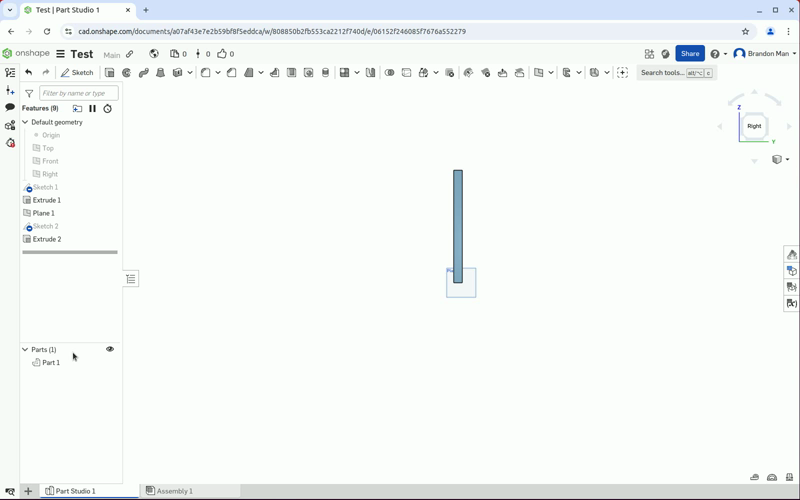
key(shift+p)
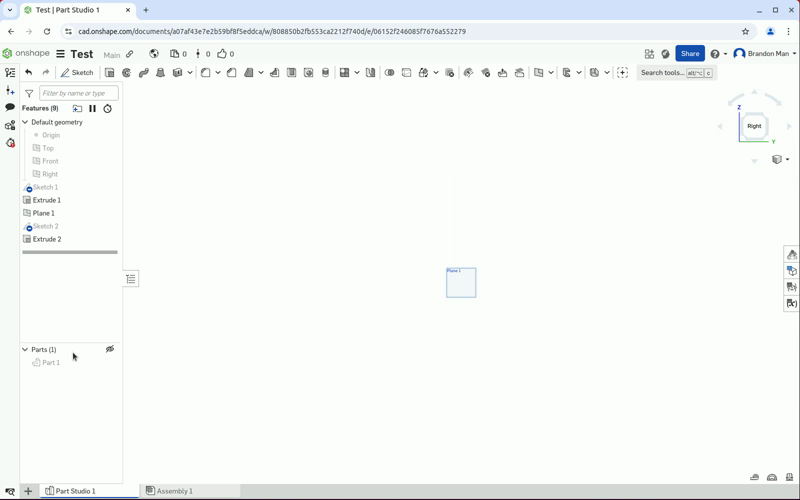
key(space)
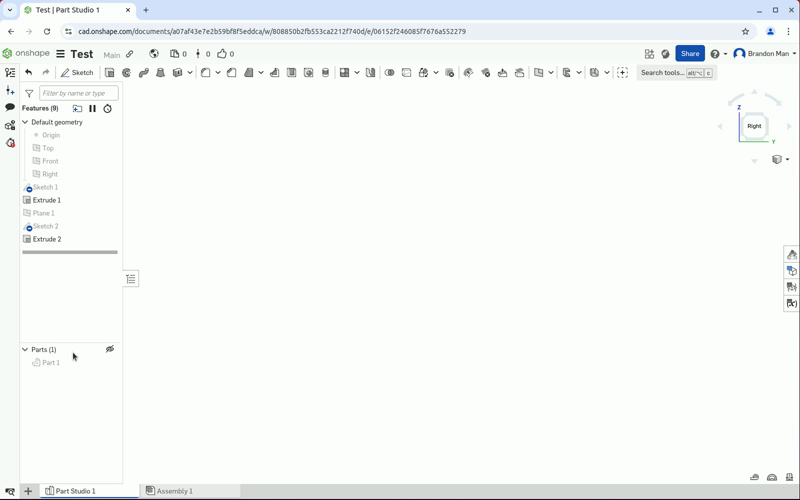
key_down(shift)
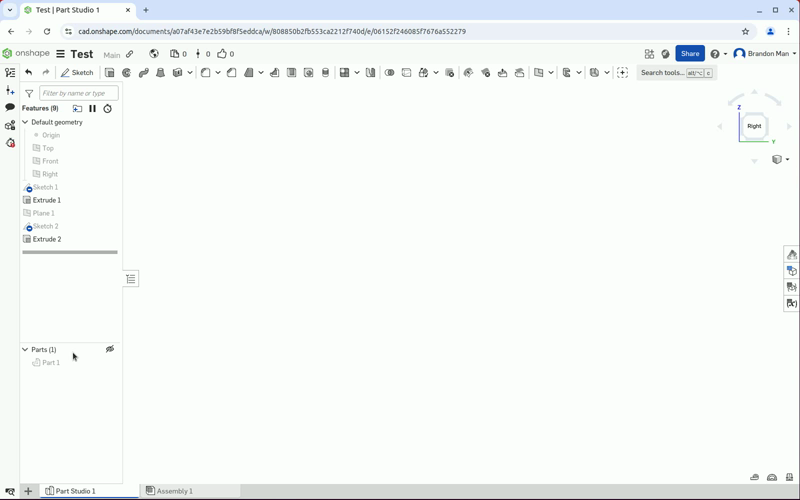
key(right)
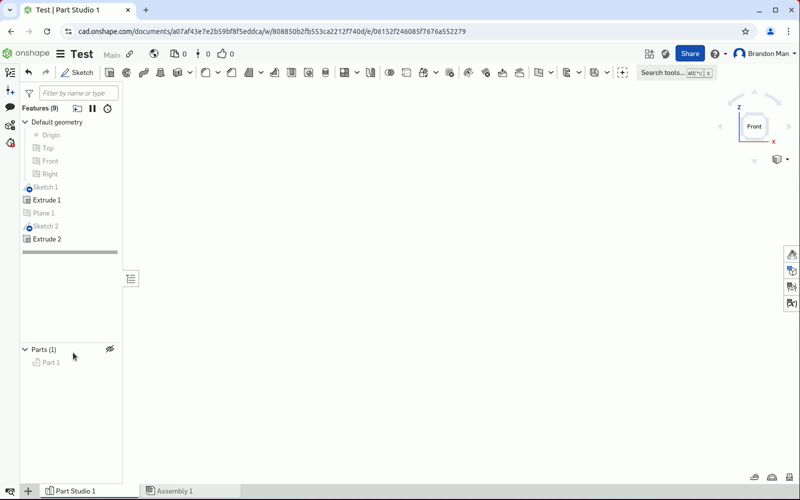
key_up(shift)
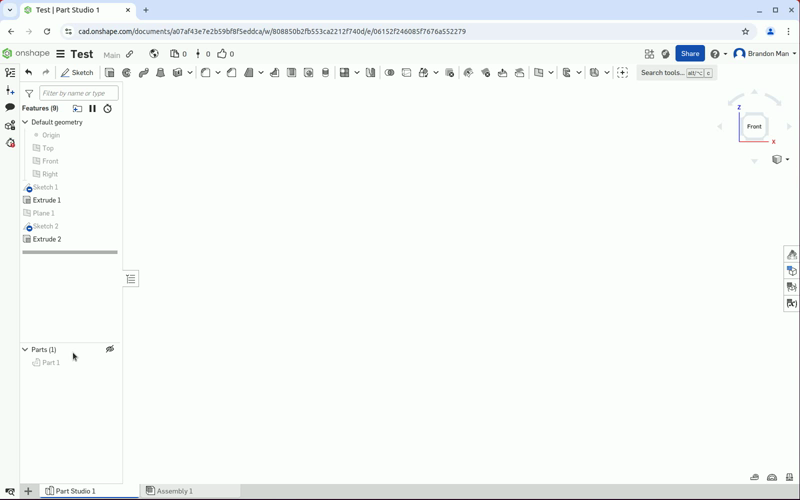
mouse_move(73, 352)
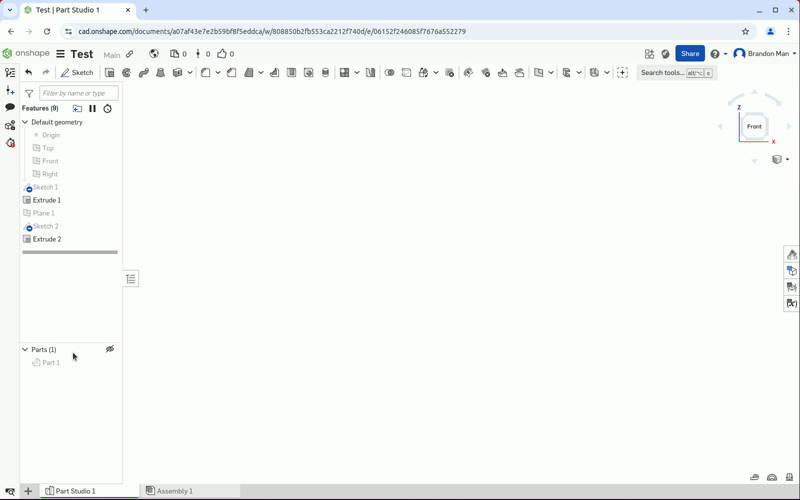
key(shift+y)
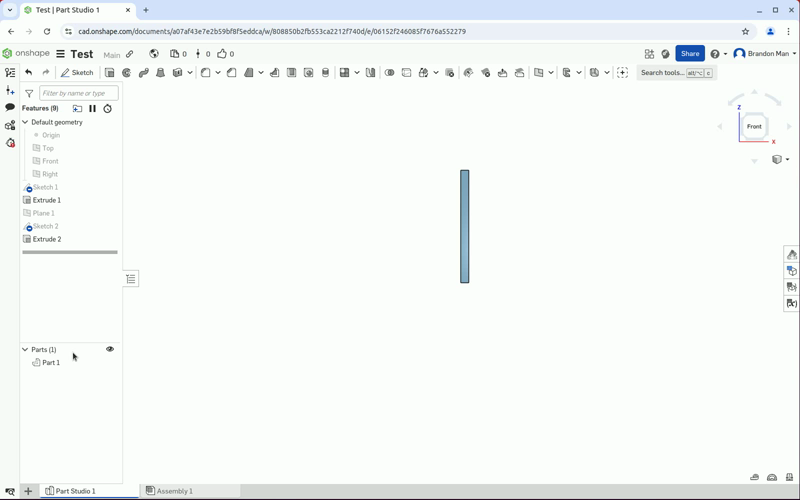
mouse_move(541, 75)
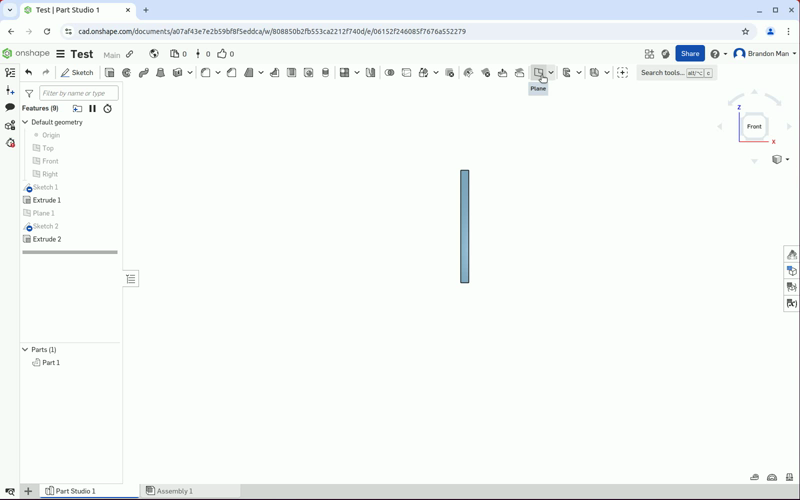
click(541, 75)
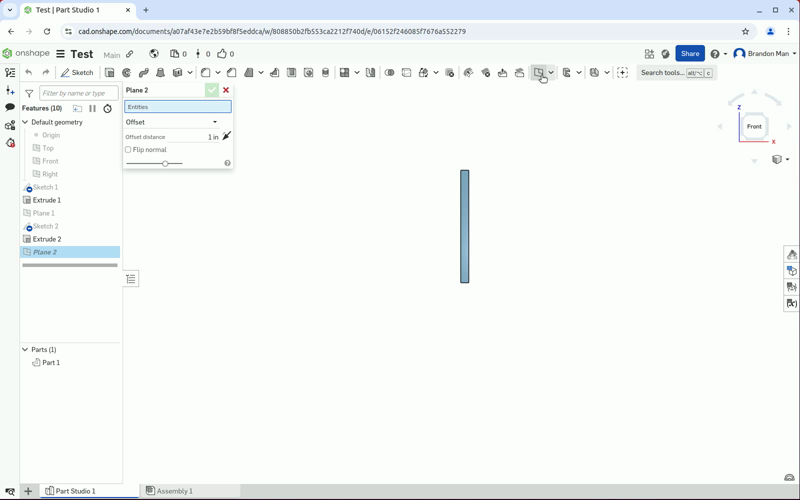
mouse_move(73, 163)
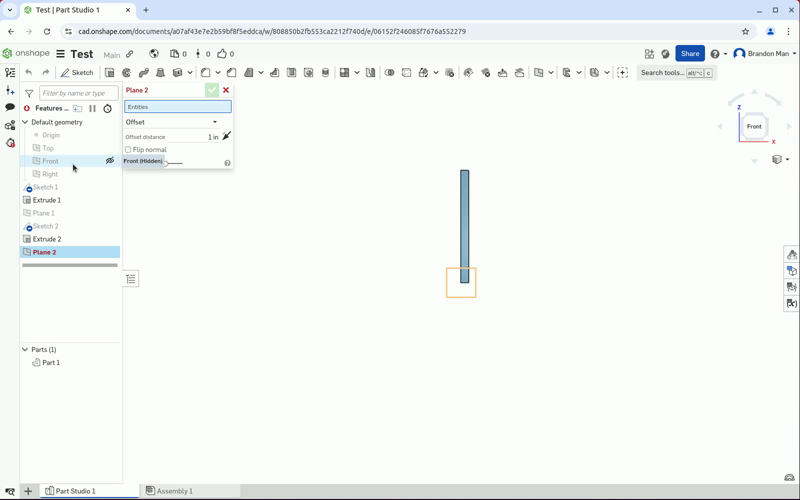
click(73, 163)
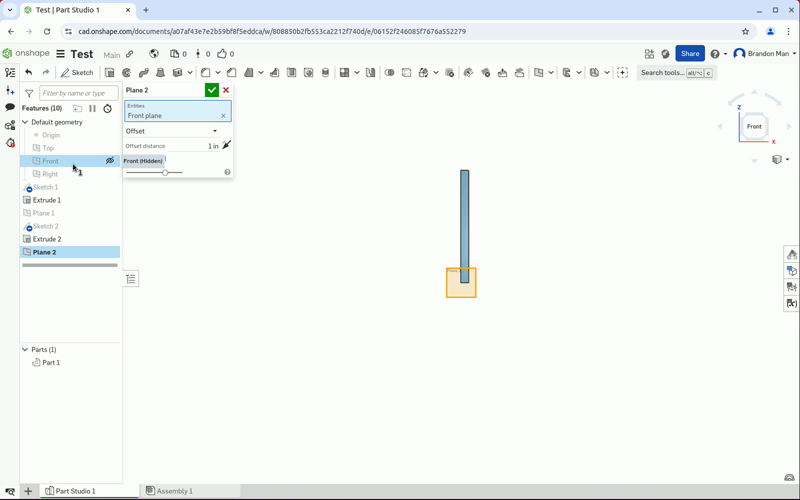
key(tab, 2)
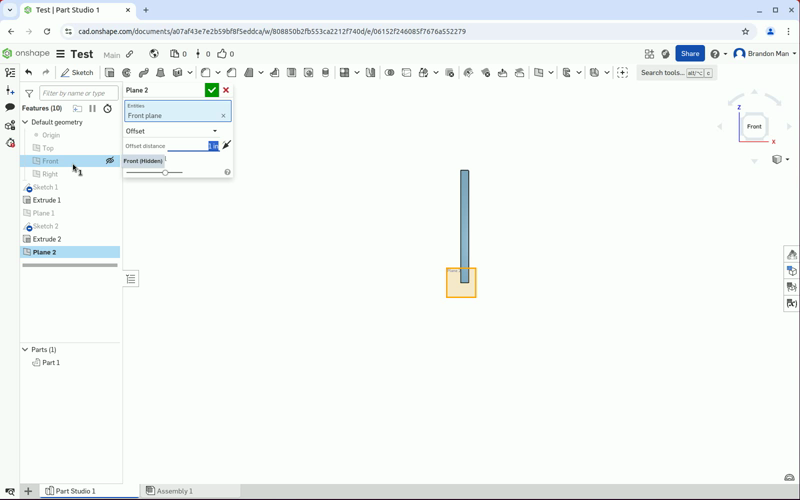
text(1.448)
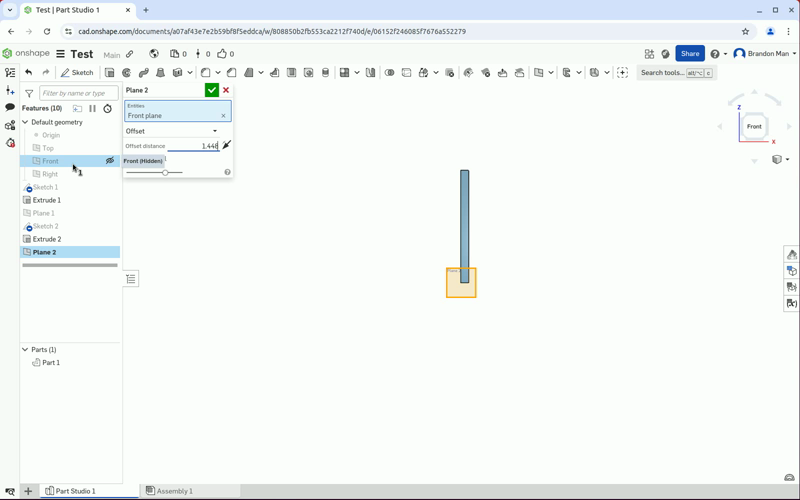
key(enter, 2)
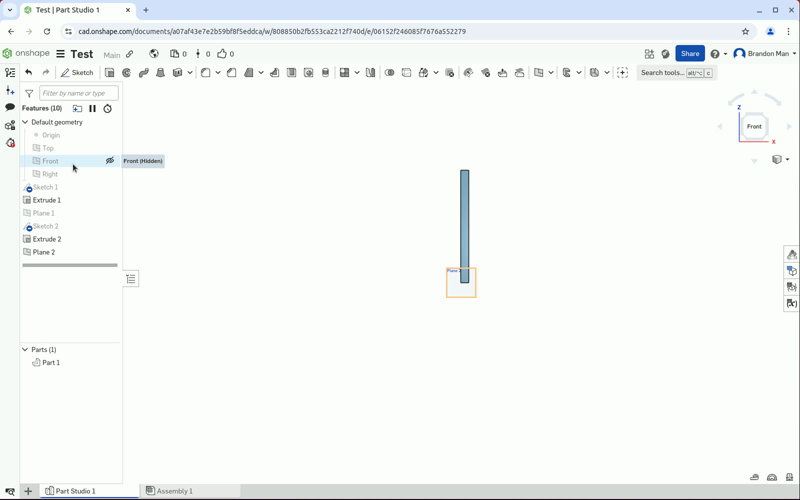
key(shift+s)
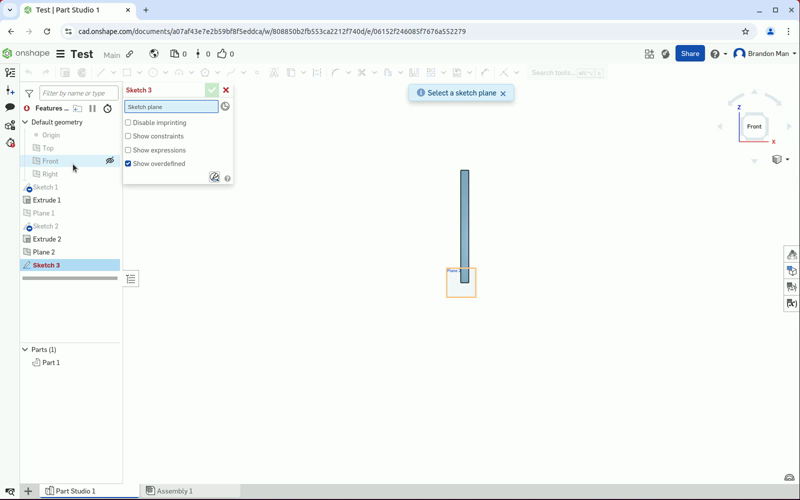
mouse_move(73, 254)
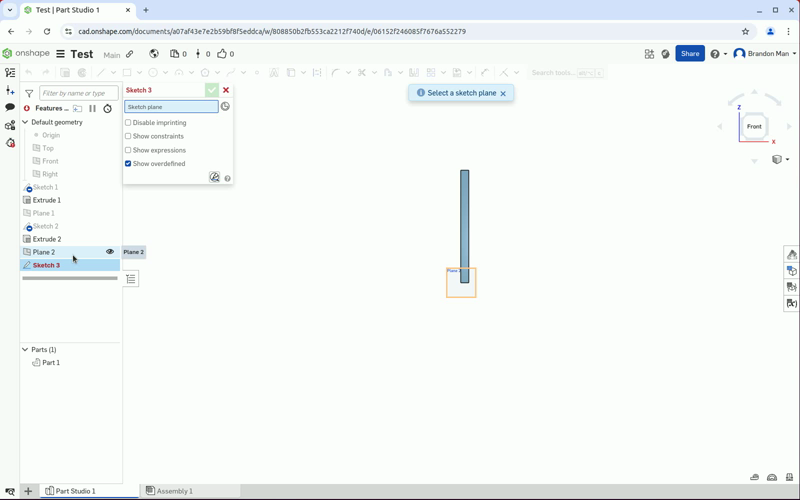
click(73, 254)
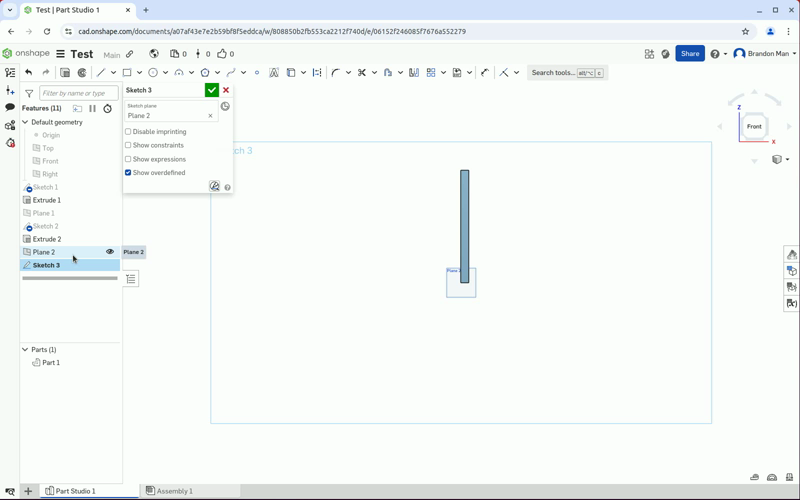
mouse_move(73, 352)
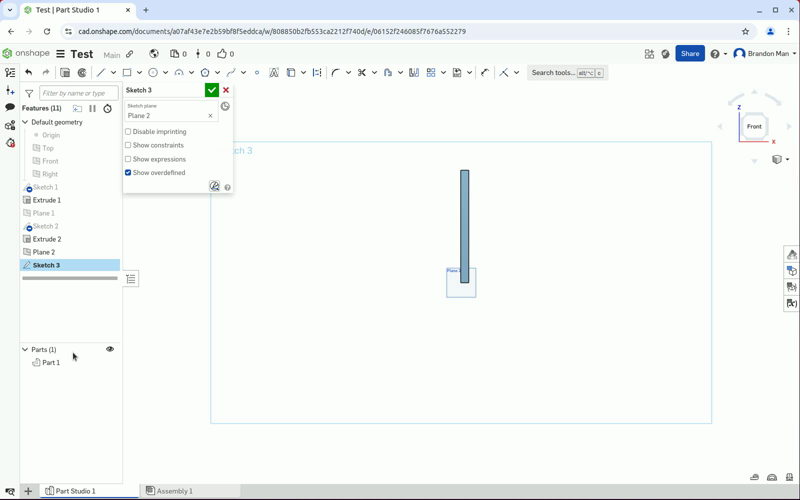
key(y)
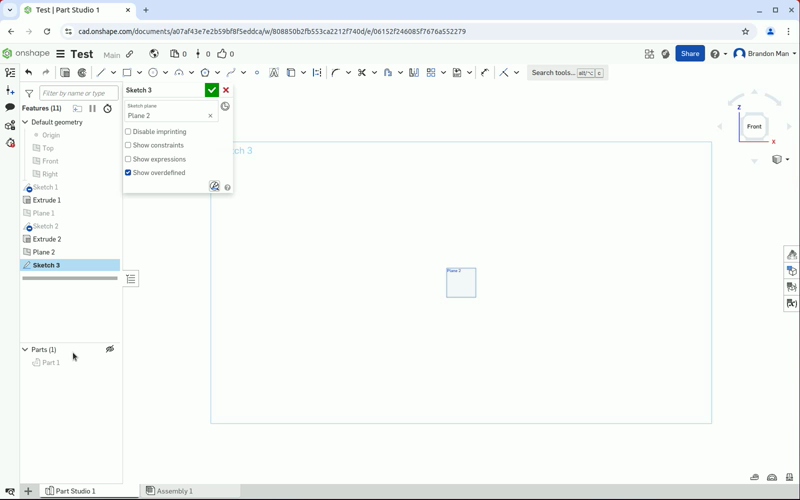
key(l)
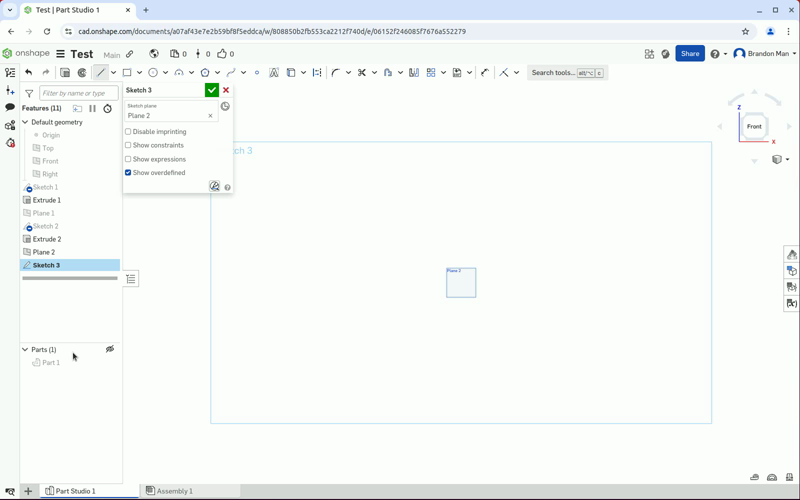
key_down(shift)
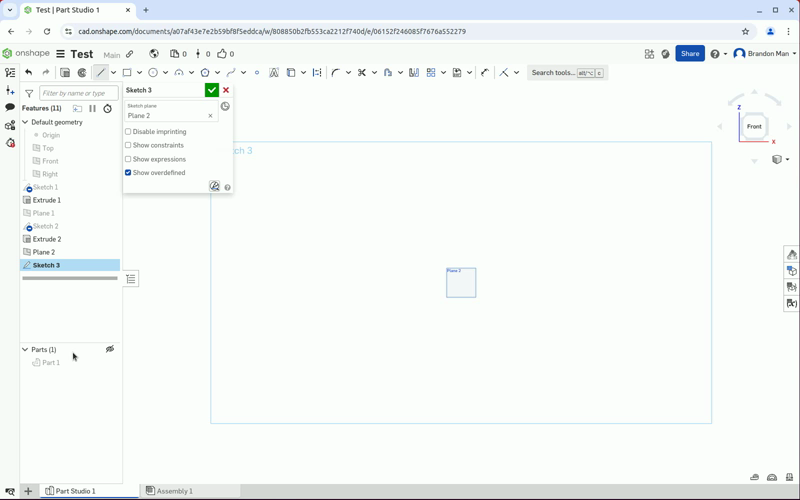
mouse_move(463, 180)
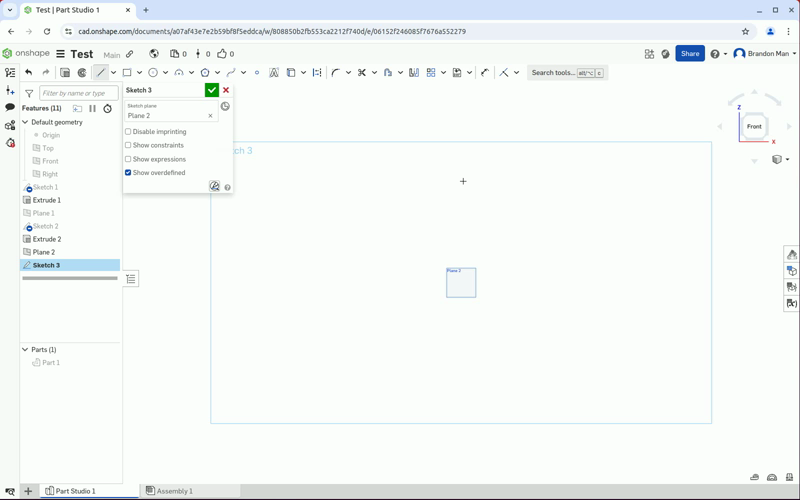
click(463, 180)
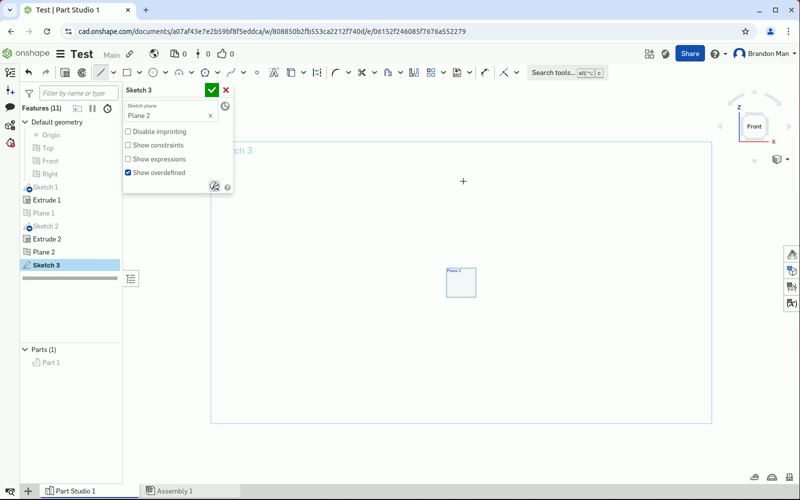
key_up(shift)
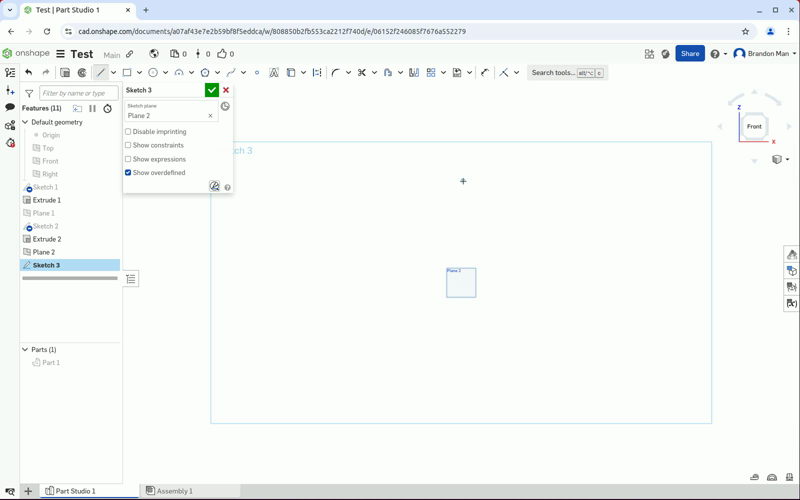
key_down(shift)
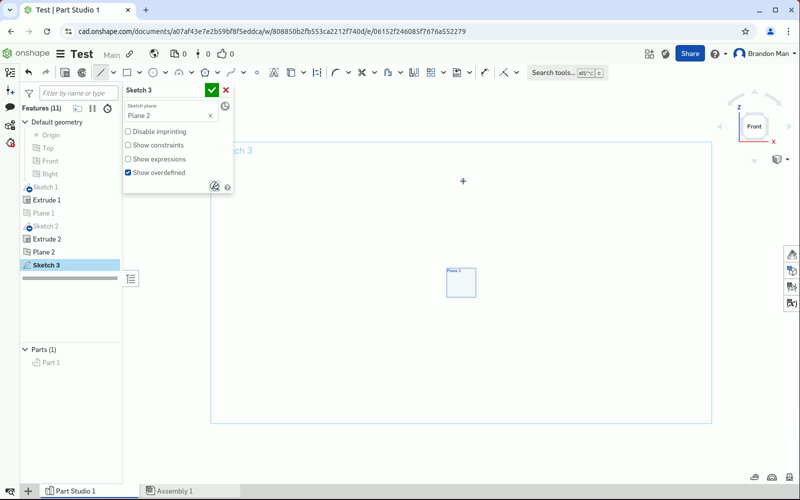
mouse_move(493, 180)
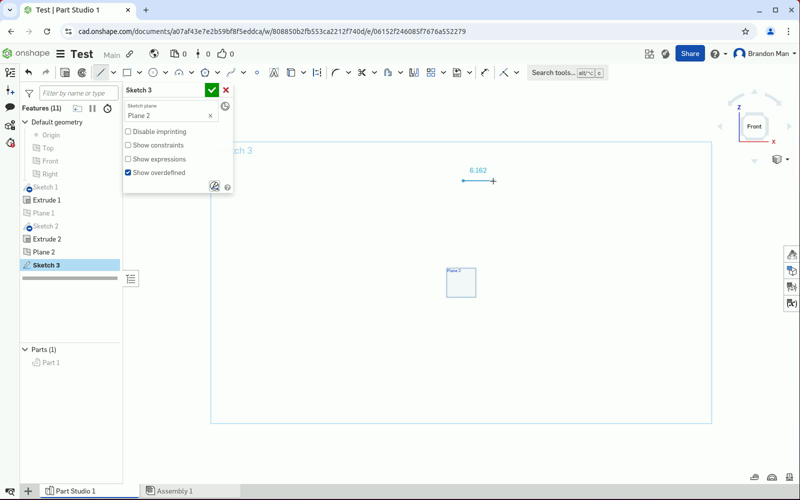
mouse_move(465, 180)
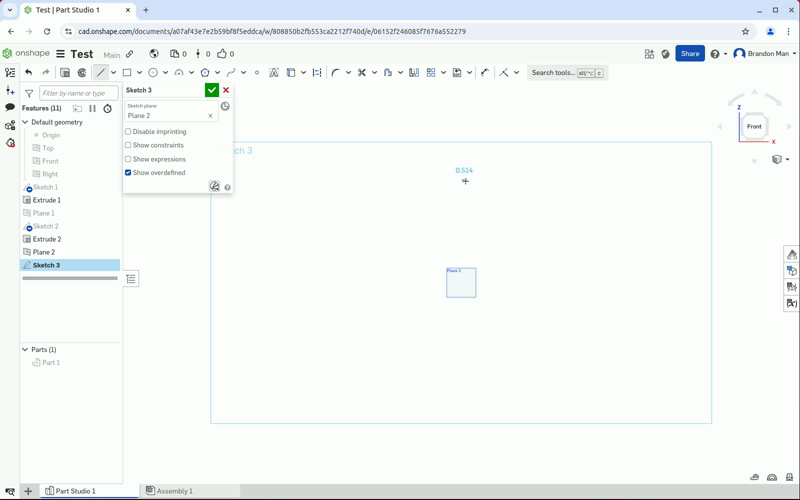
scroll(6)
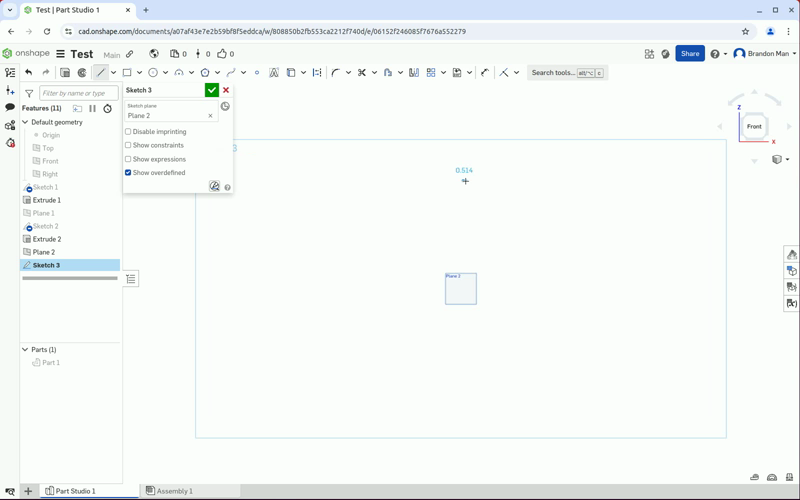
scroll(6)
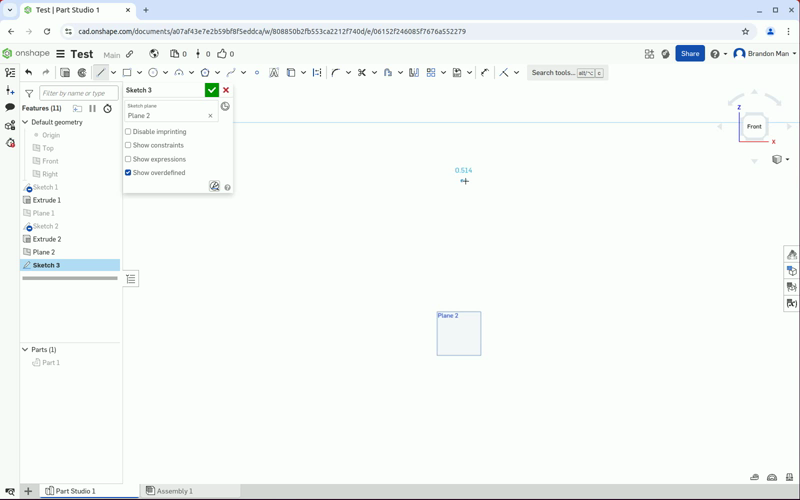
scroll(6)
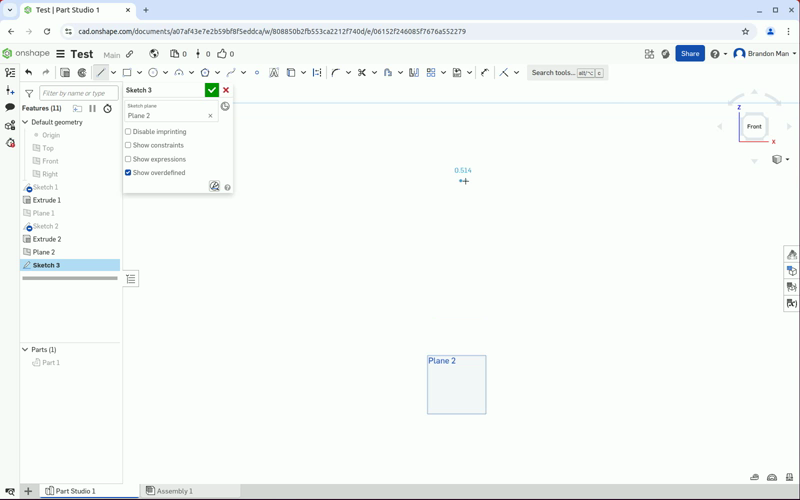
scroll(6)
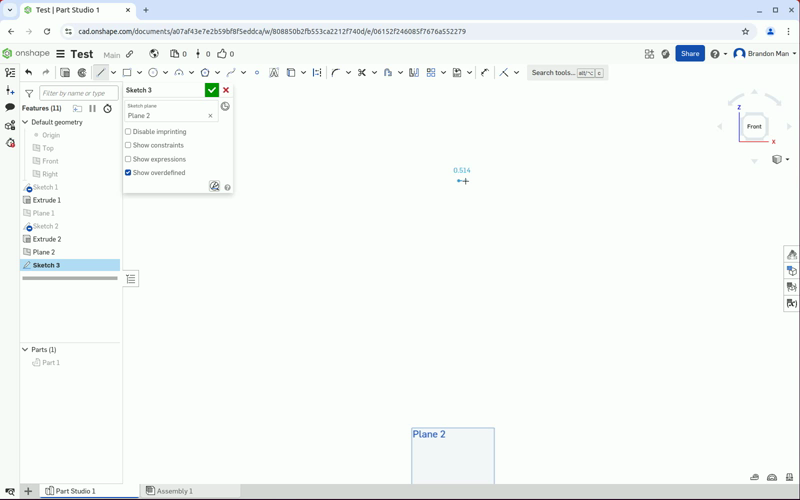
scroll(6)
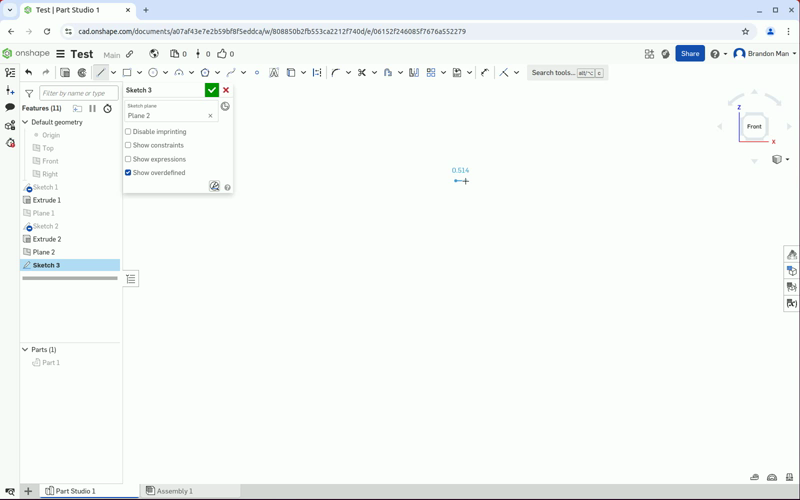
scroll(6)
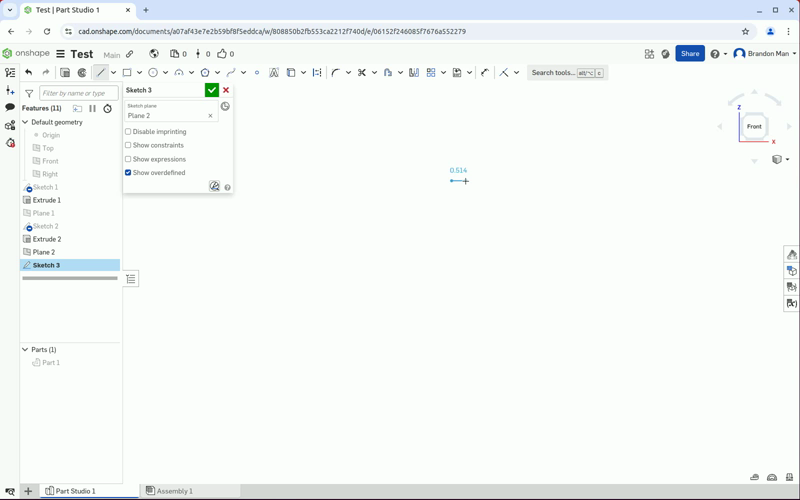
scroll(6)
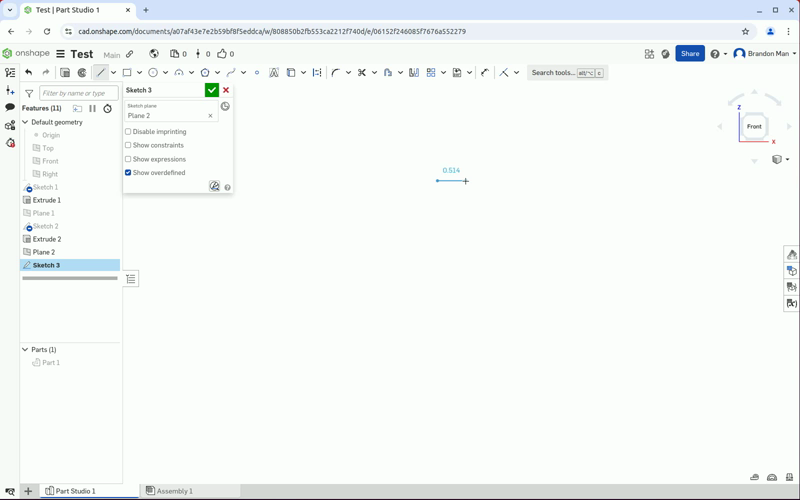
click(465, 180)
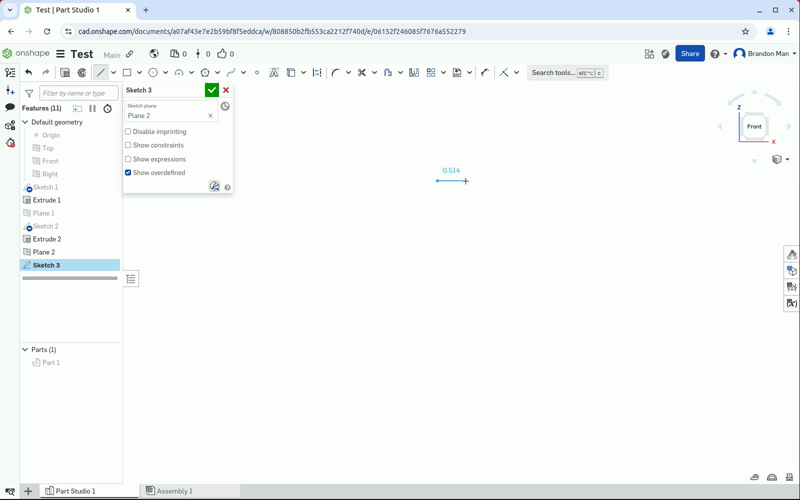
scroll(-6)
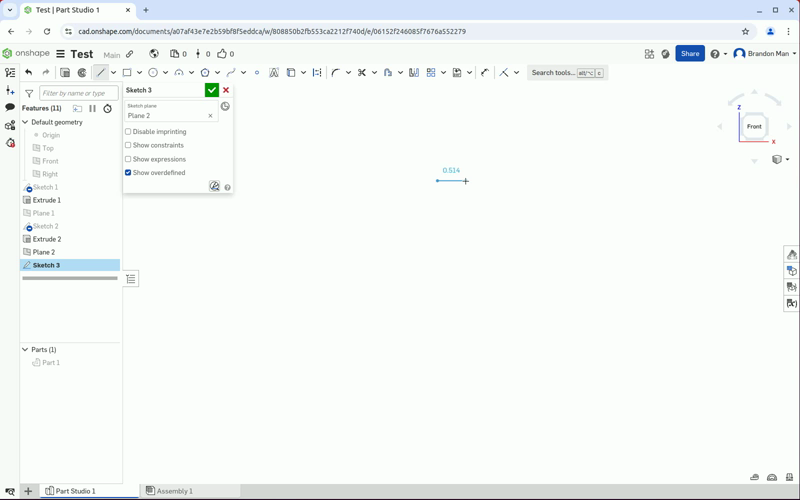
scroll(-6)
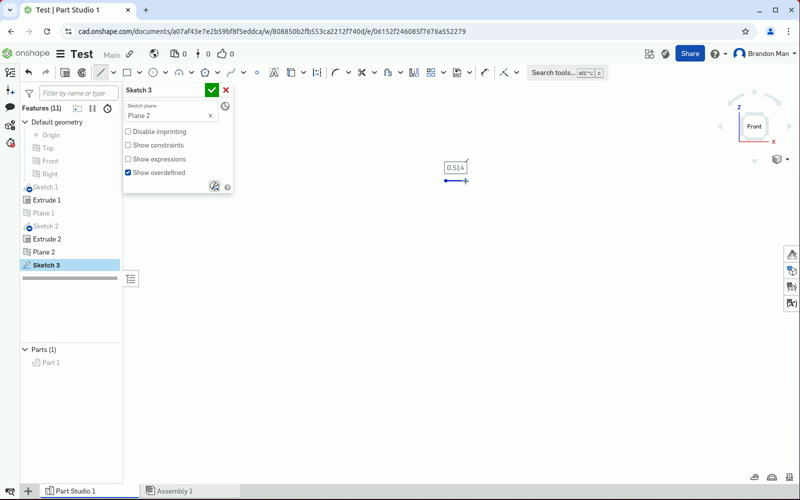
scroll(-6)
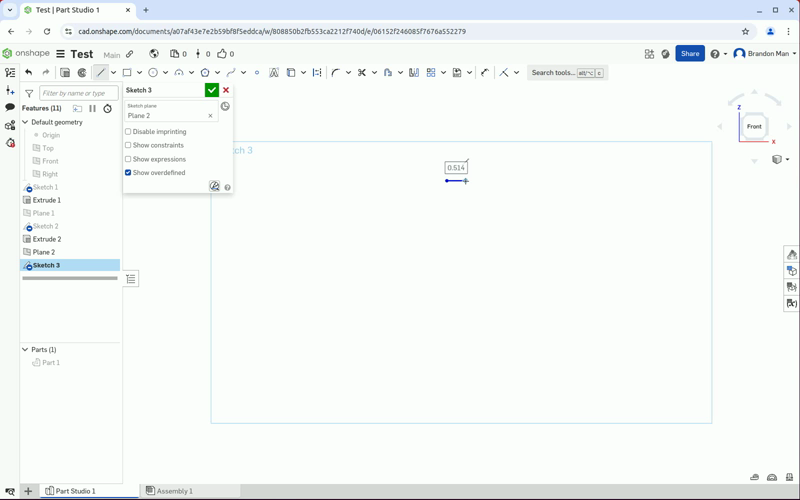
scroll(-6)
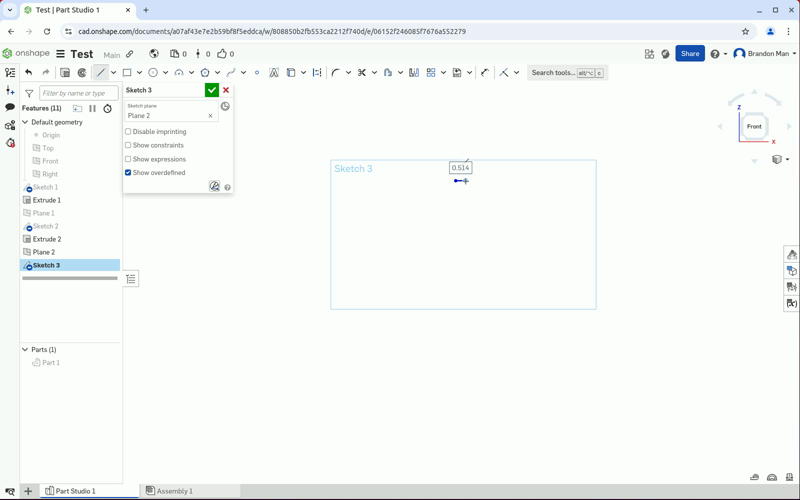
scroll(-6)
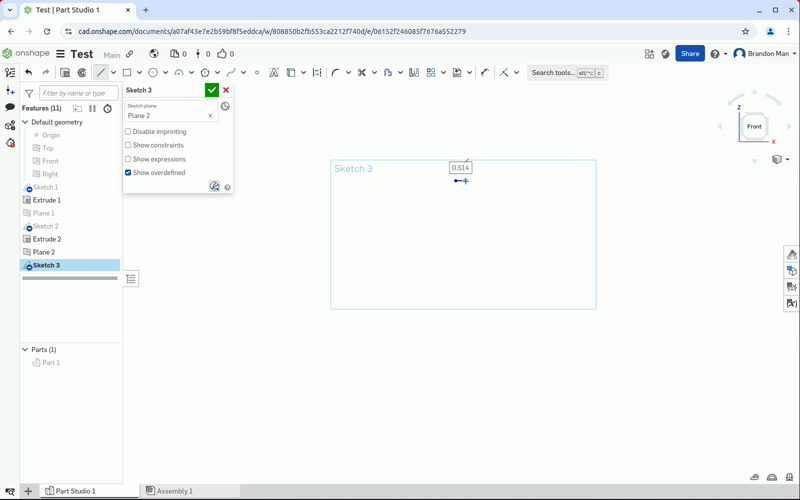
scroll(-6)
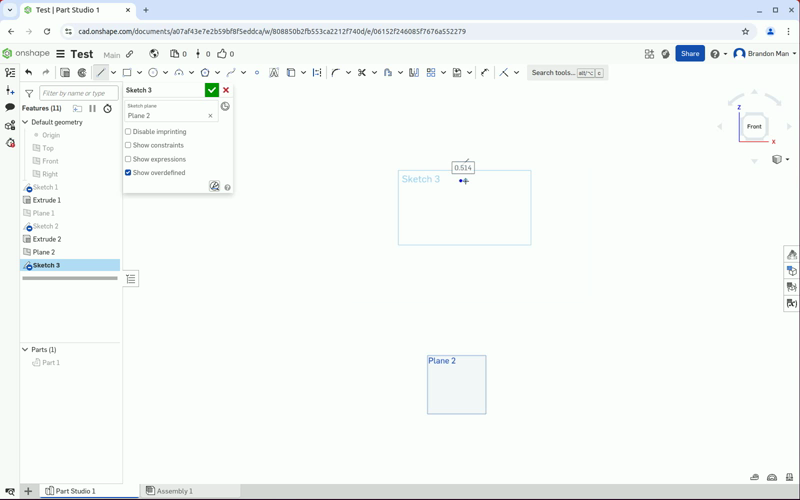
scroll(-6)
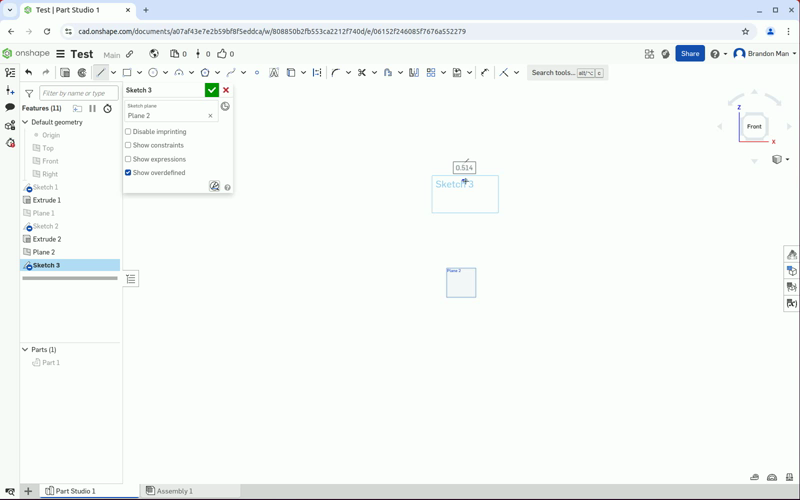
key_up(shift)
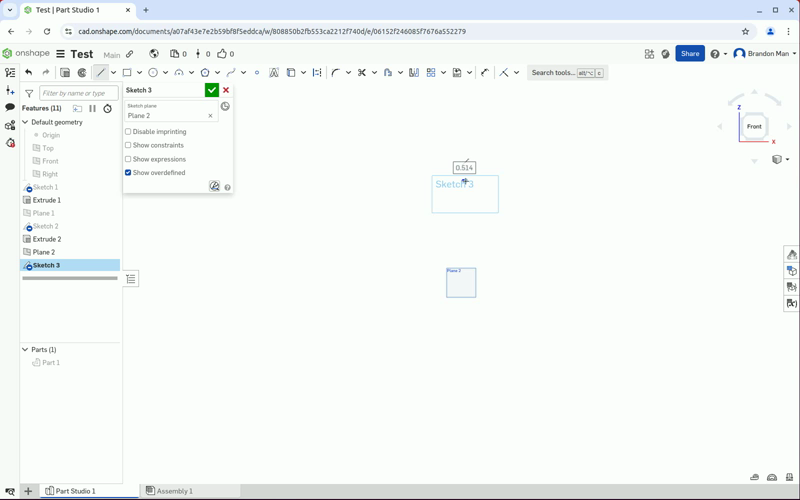
key_down(shift)
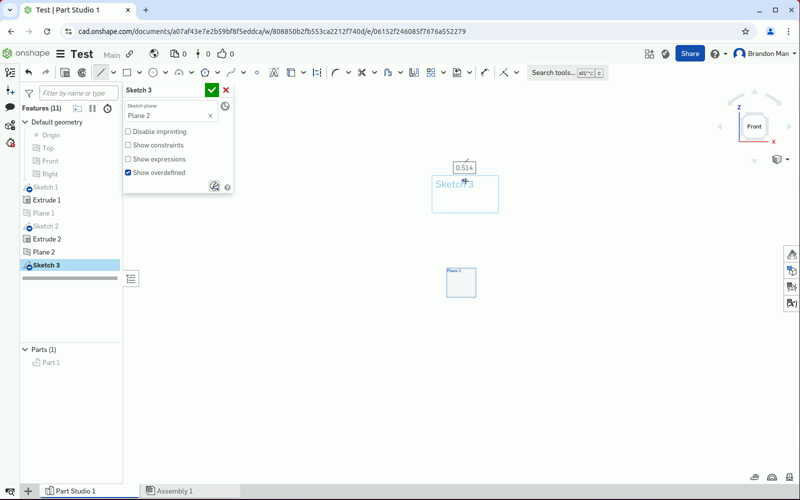
mouse_move(495, 180)
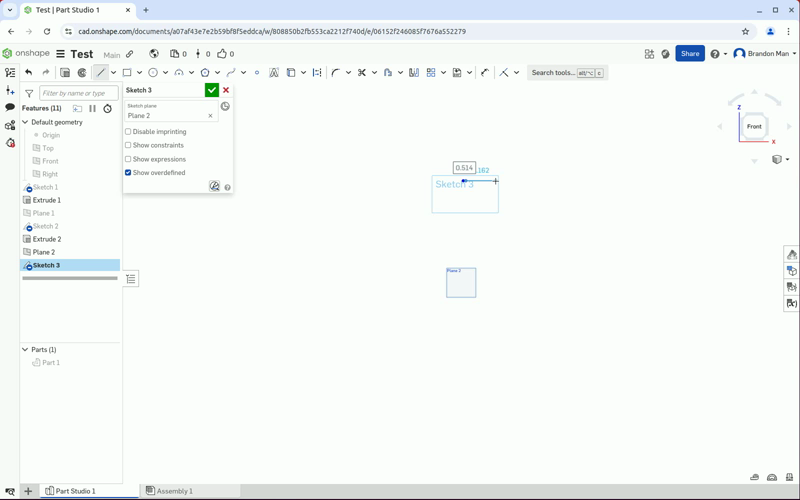
mouse_move(465, 172)
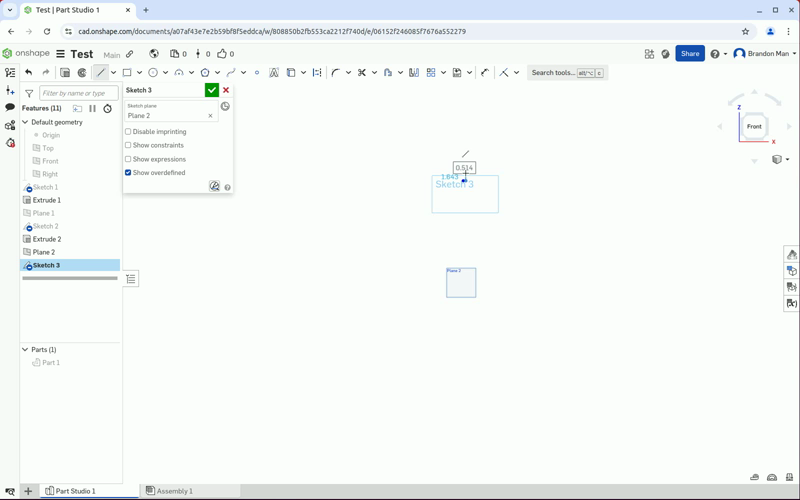
click(465, 172)
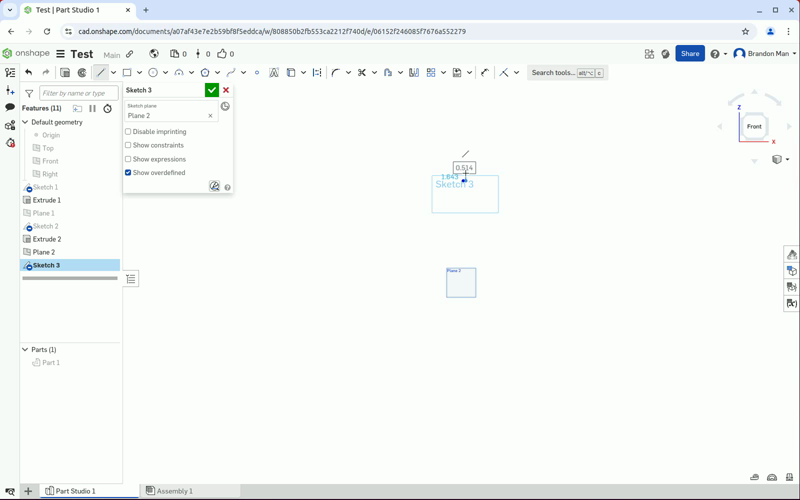
key_up(shift)
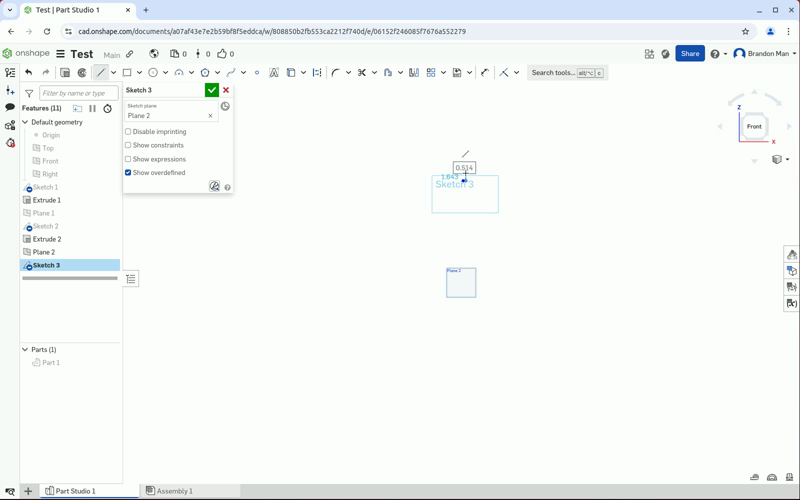
key_down(shift)
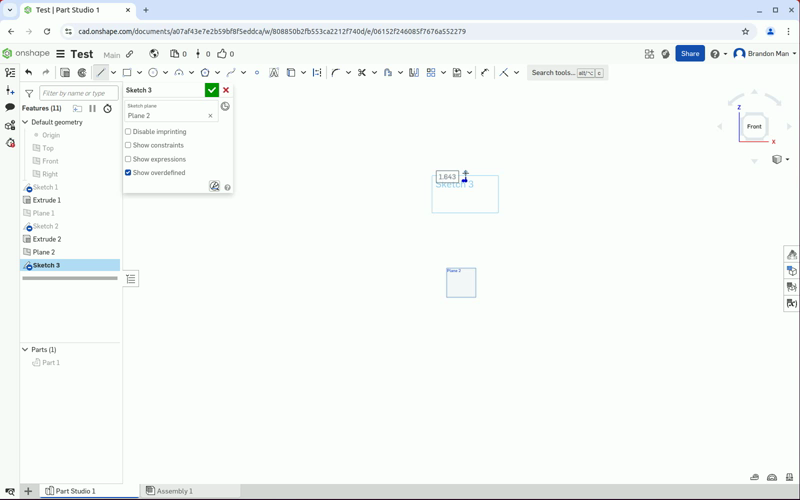
mouse_move(495, 172)
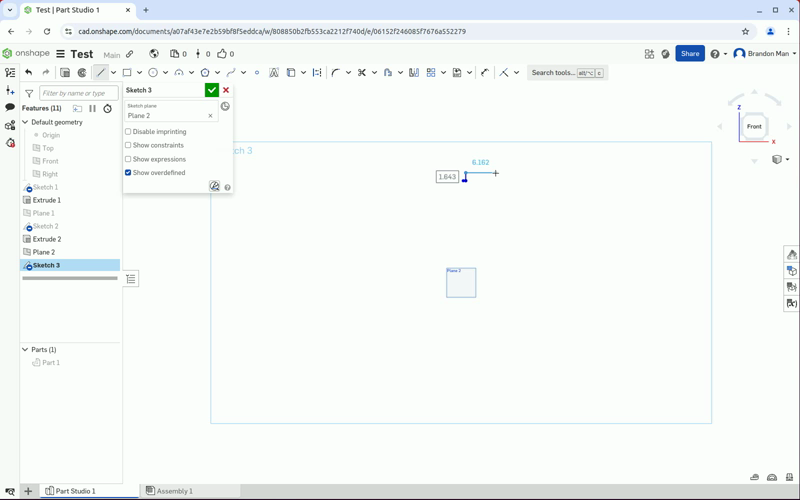
mouse_move(463, 172)
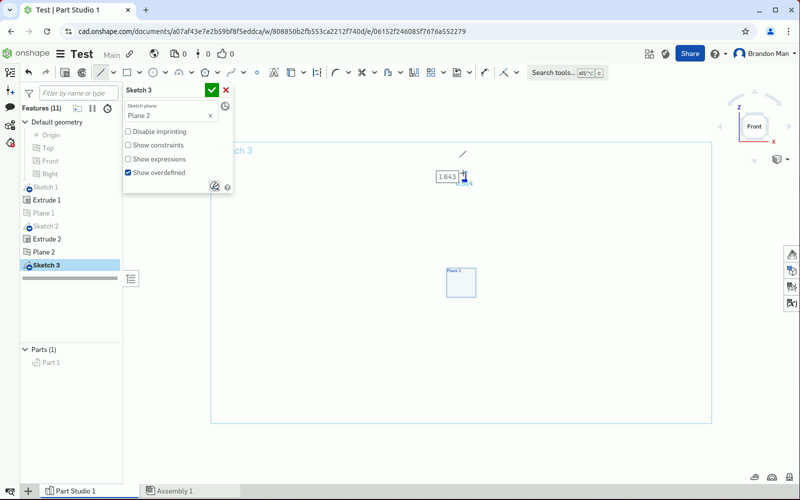
scroll(6)
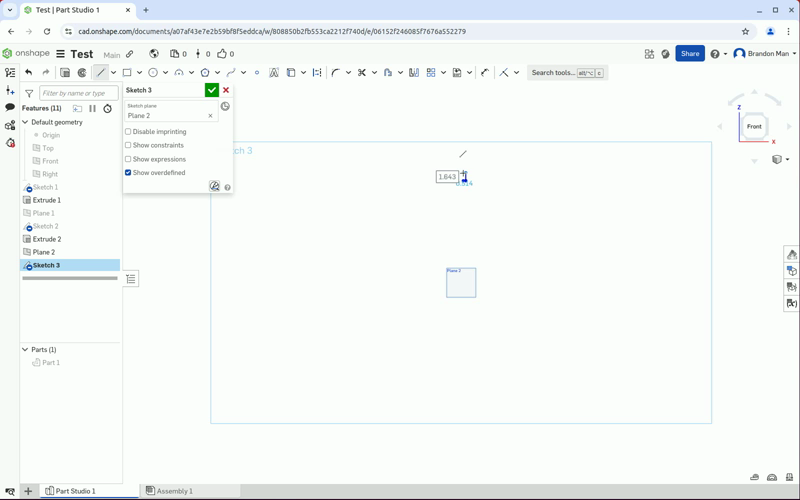
scroll(6)
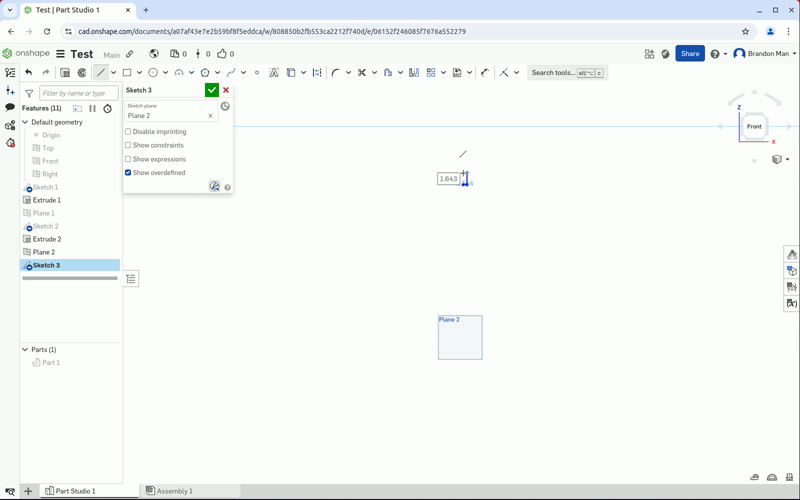
scroll(6)
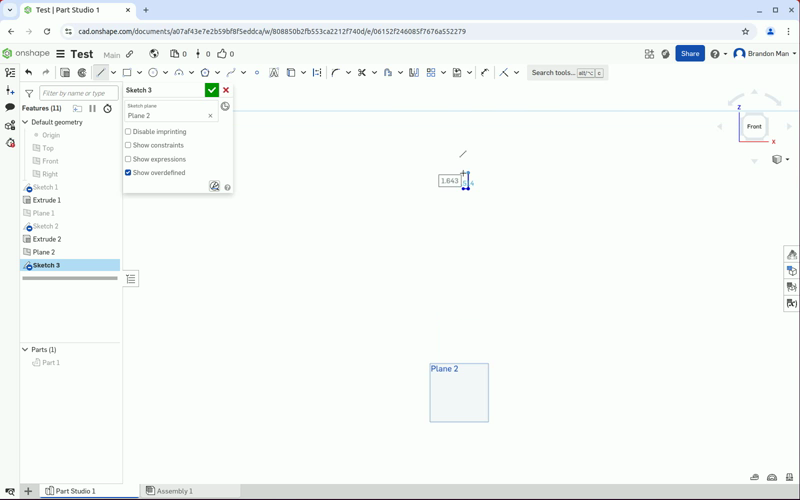
scroll(6)
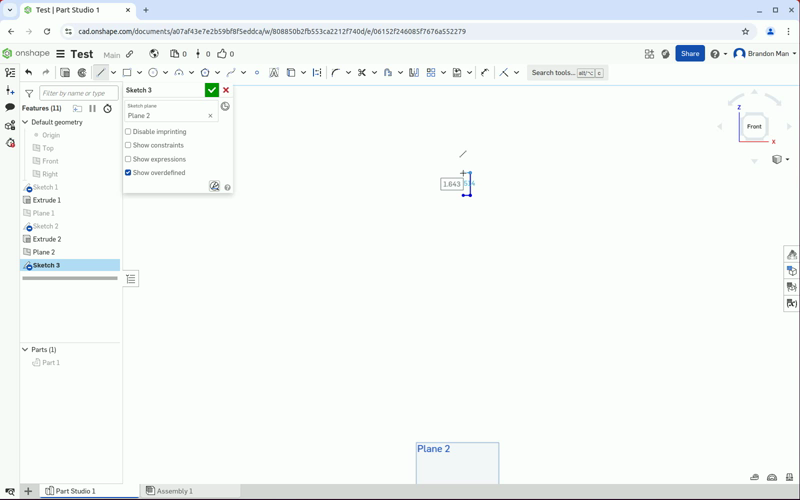
scroll(6)
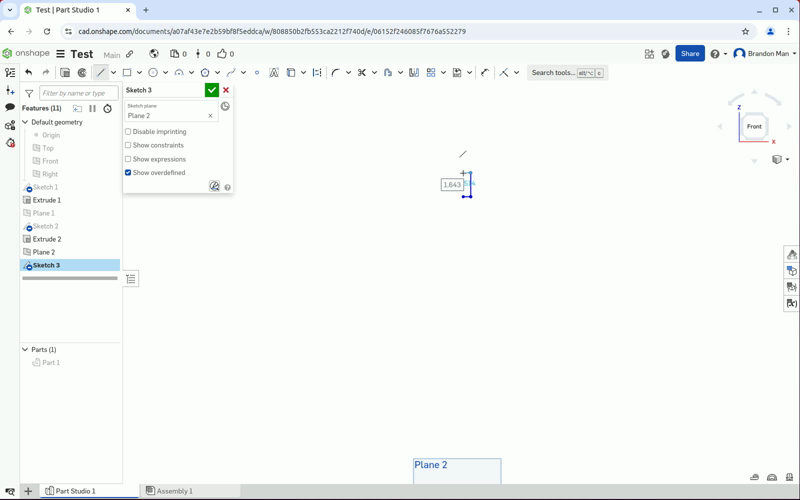
scroll(6)
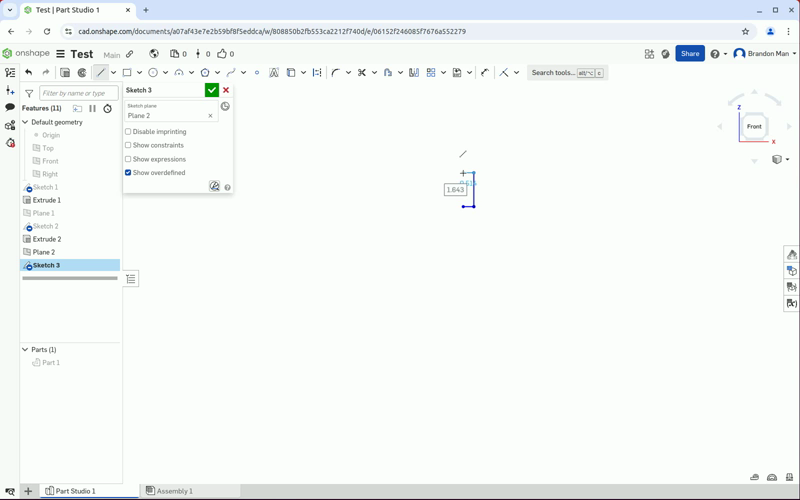
scroll(6)
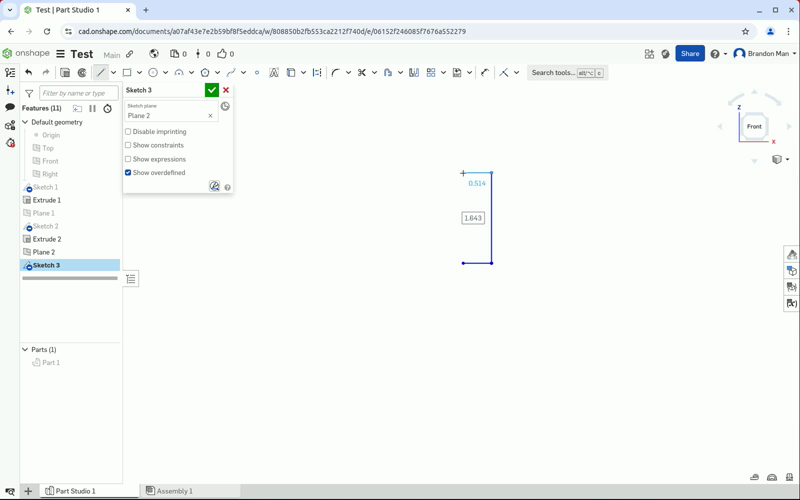
click(463, 172)
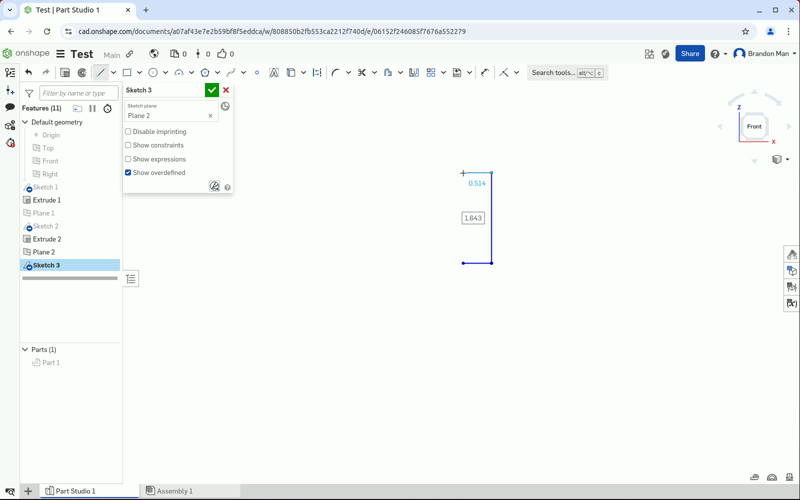
scroll(-6)
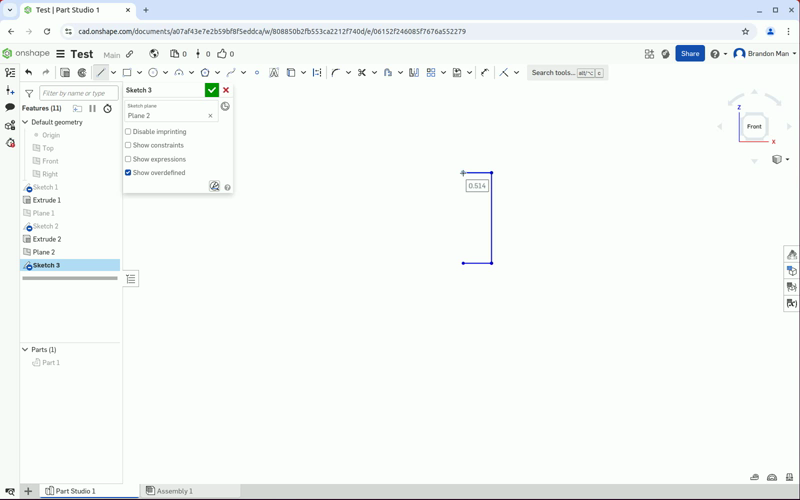
scroll(-6)
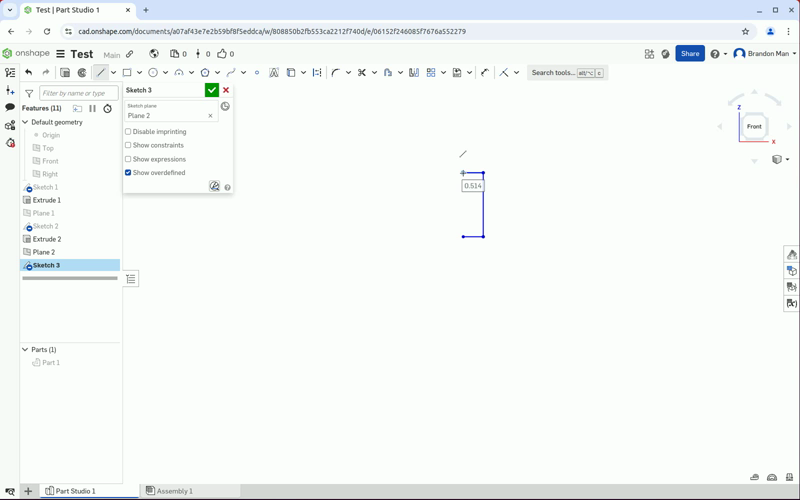
scroll(-6)
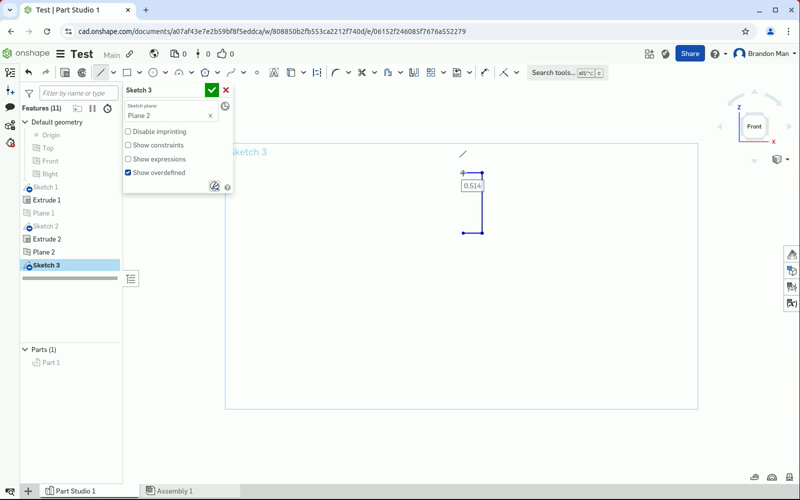
scroll(-6)
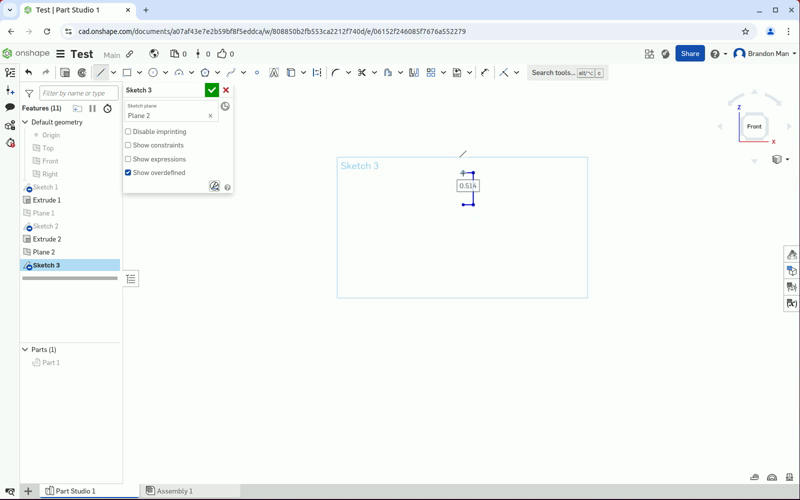
scroll(-6)
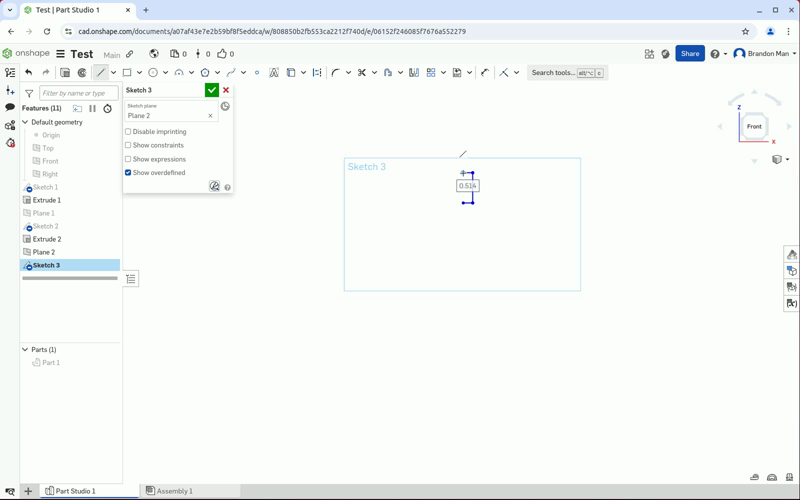
scroll(-6)
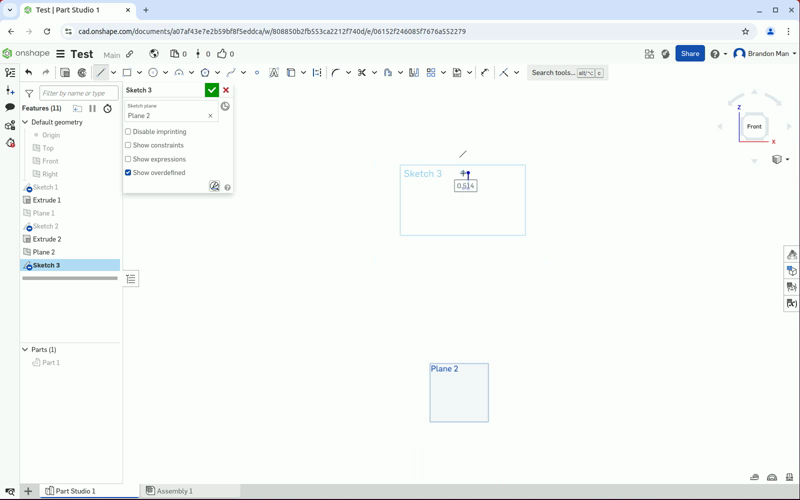
scroll(-6)
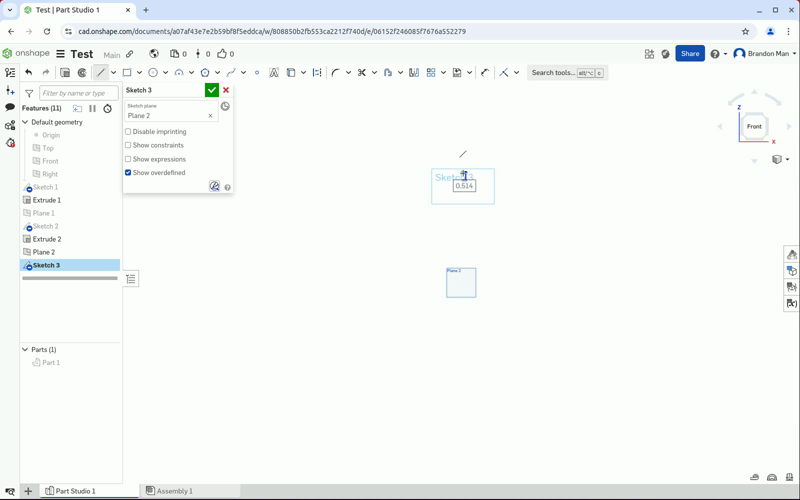
key_up(shift)
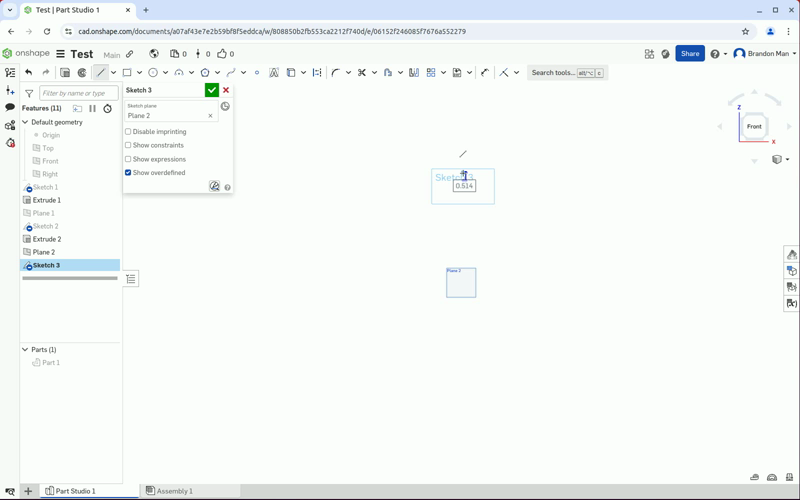
mouse_move(493, 172)
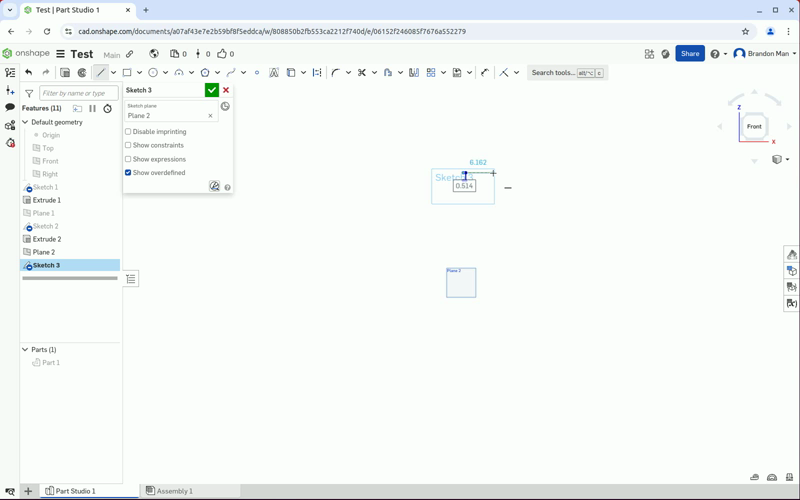
key_down(shift)
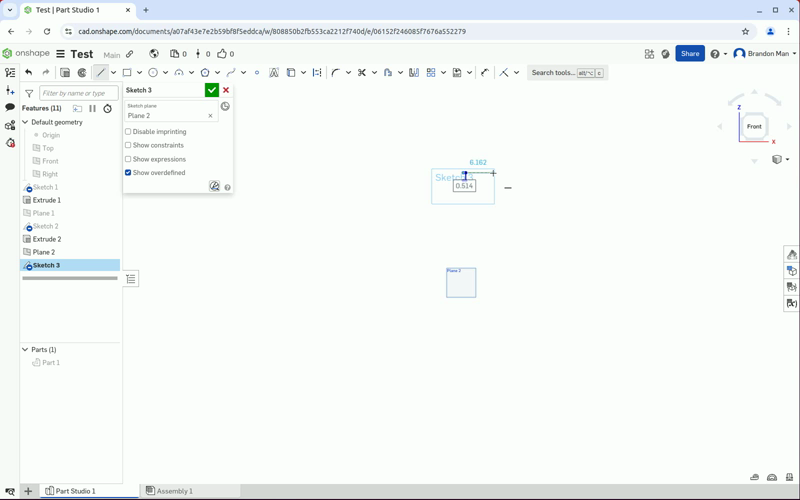
mouse_move(463, 180)
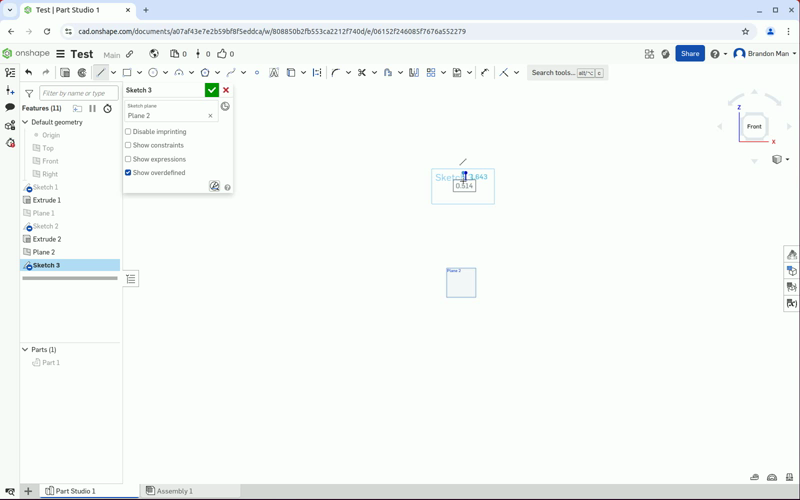
scroll(6)
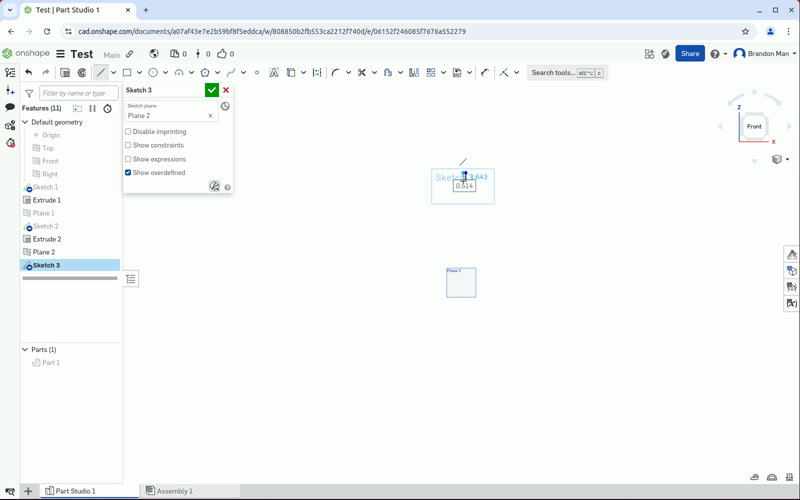
scroll(6)
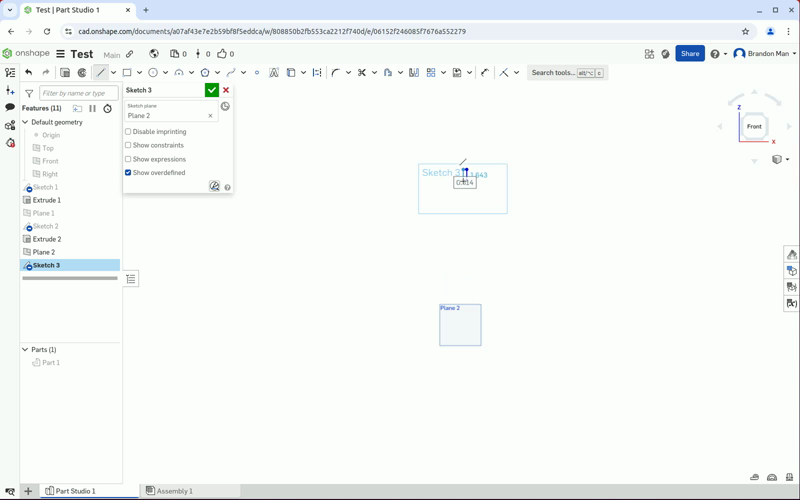
scroll(6)
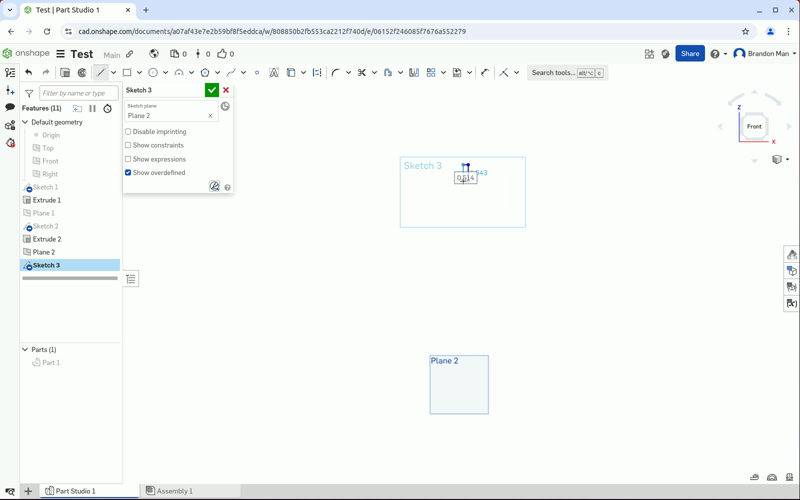
scroll(6)
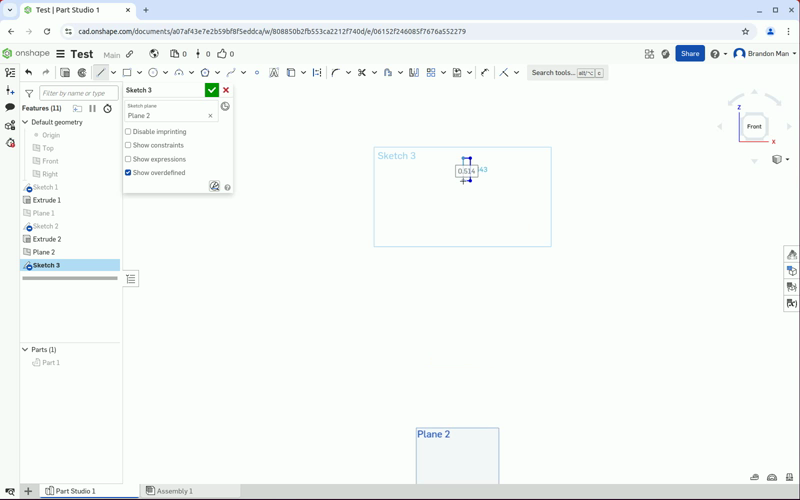
scroll(6)
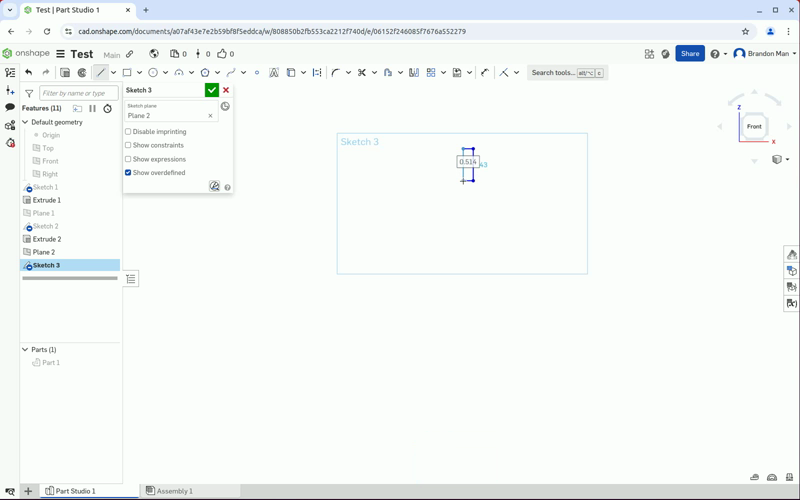
scroll(6)
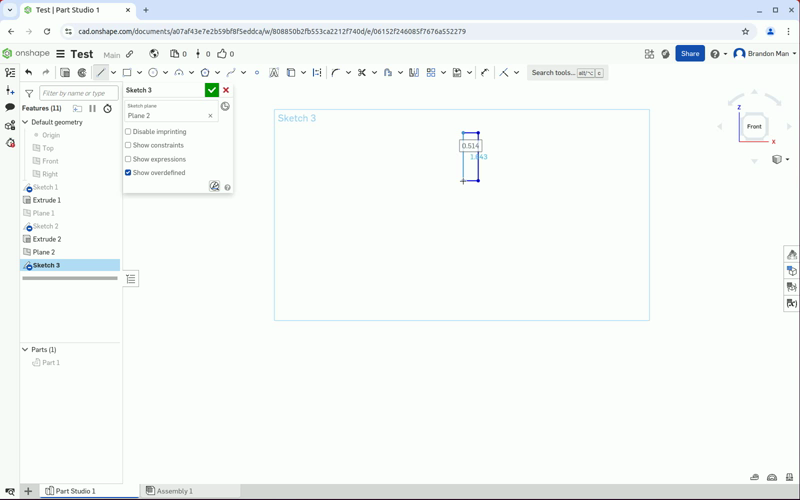
scroll(6)
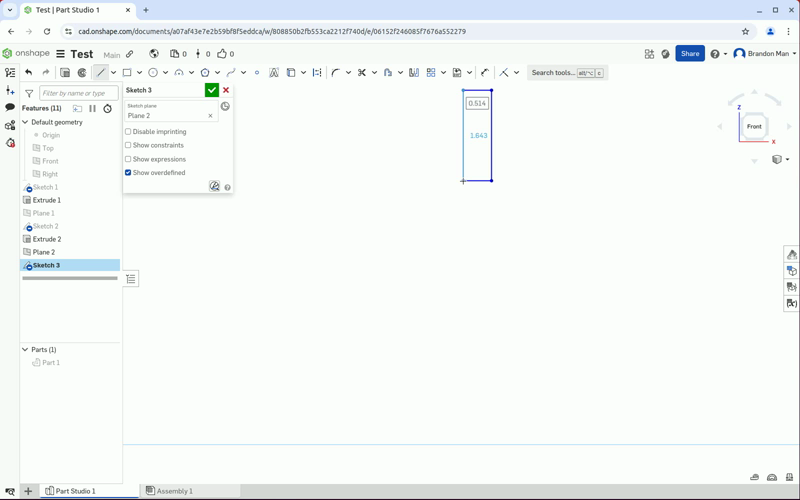
key_up(shift)
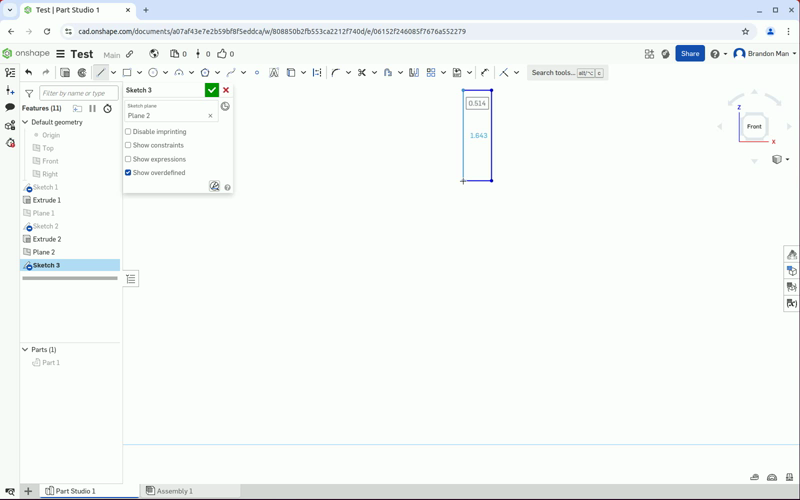
click(463, 180)
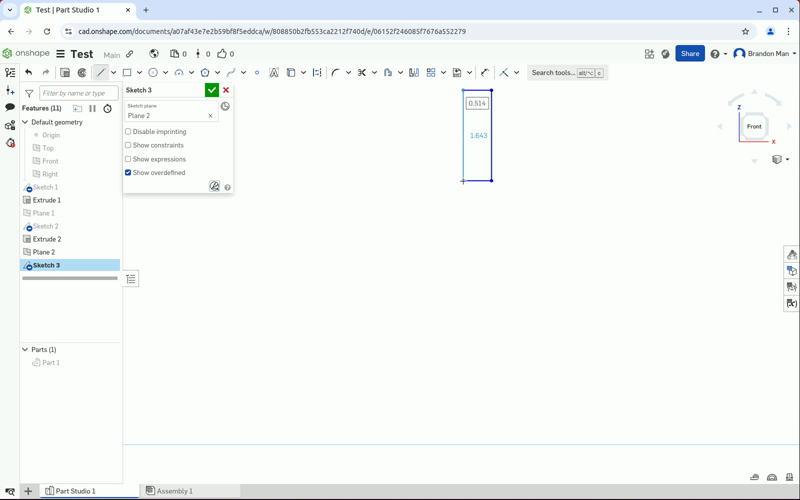
scroll(-6)
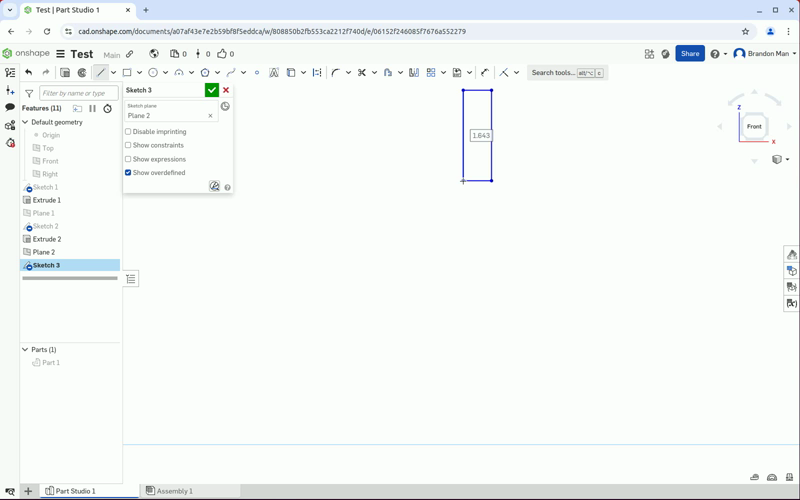
scroll(-6)
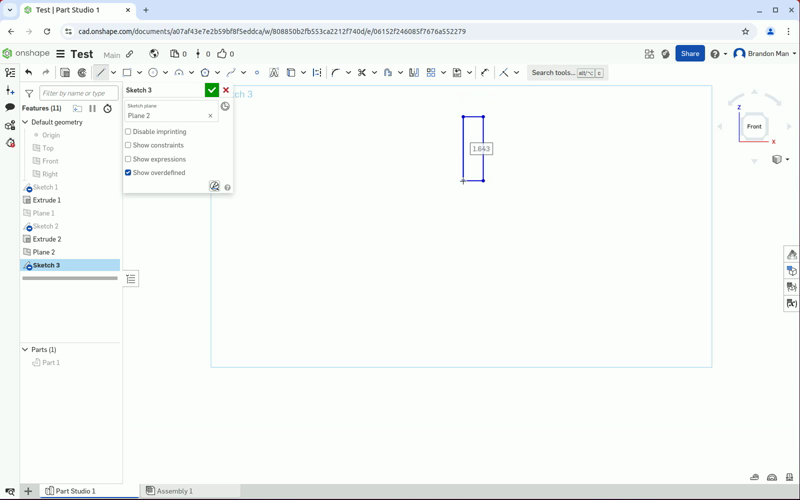
scroll(-6)
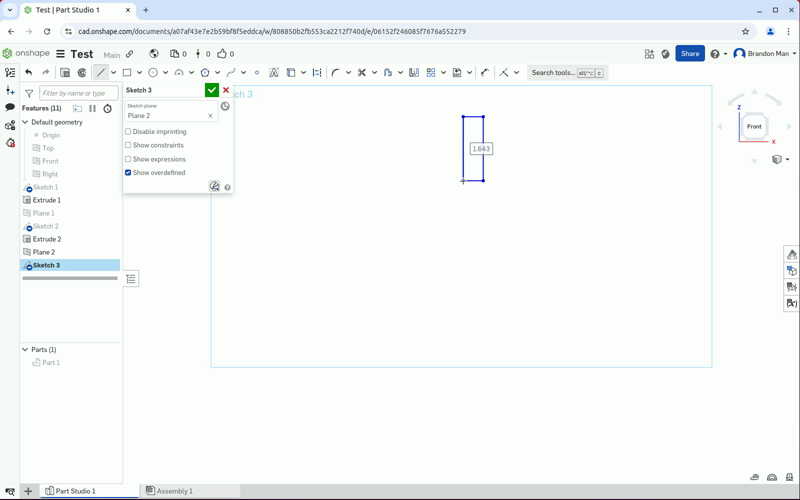
scroll(-6)
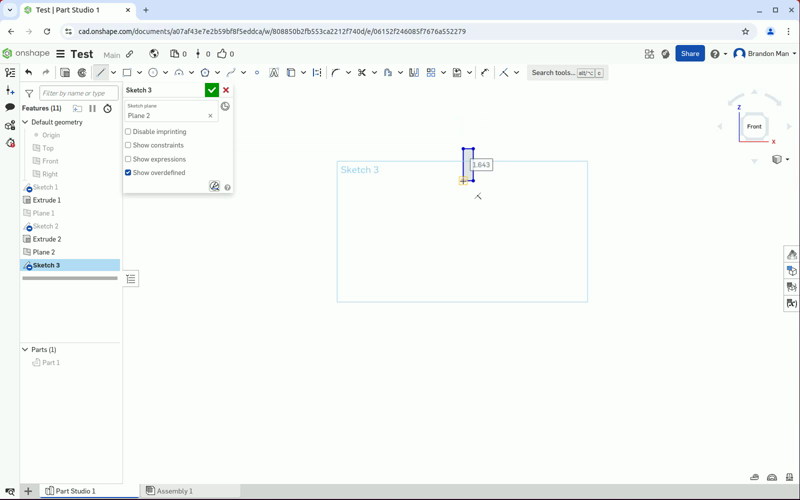
scroll(-6)
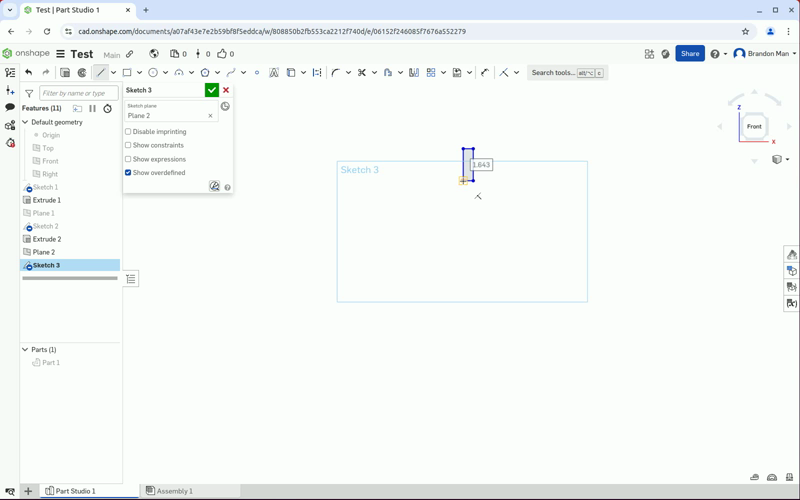
scroll(-6)
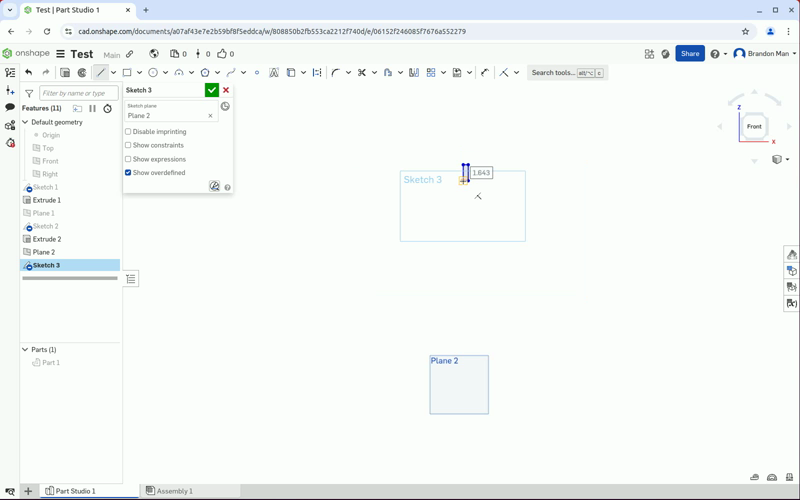
scroll(-6)
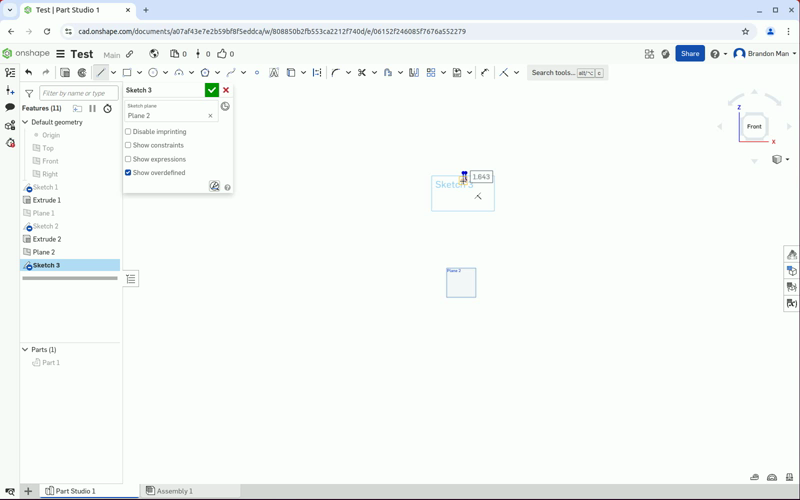
key(esc)
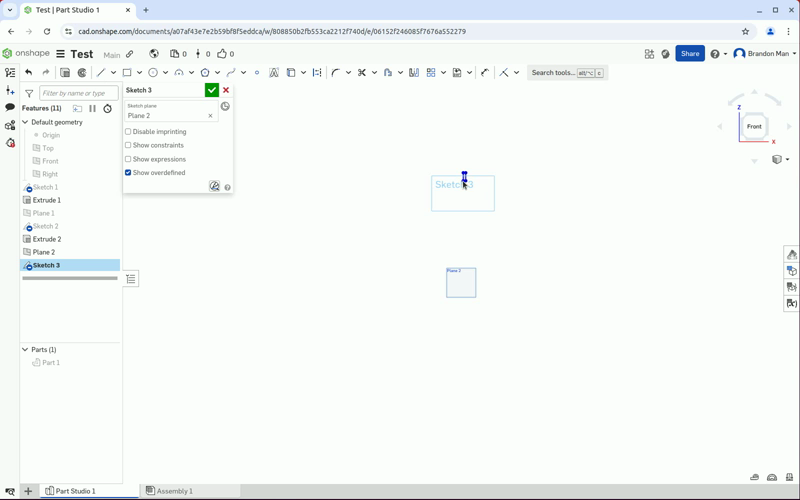
mouse_move(463, 176)
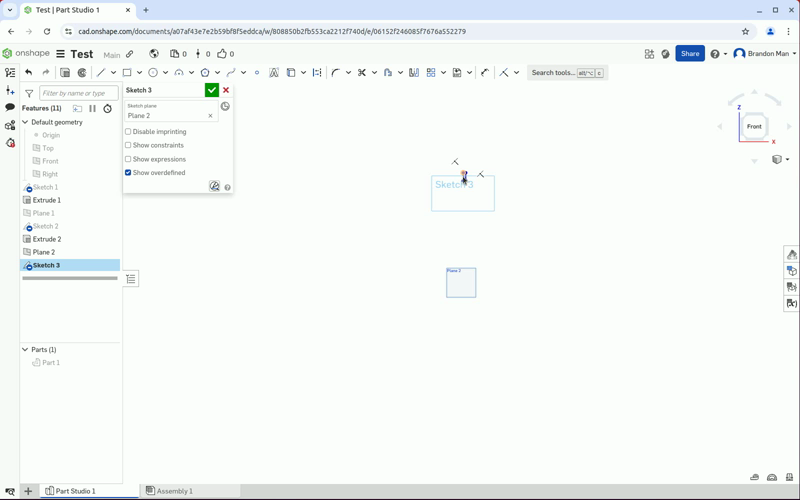
scroll(6)
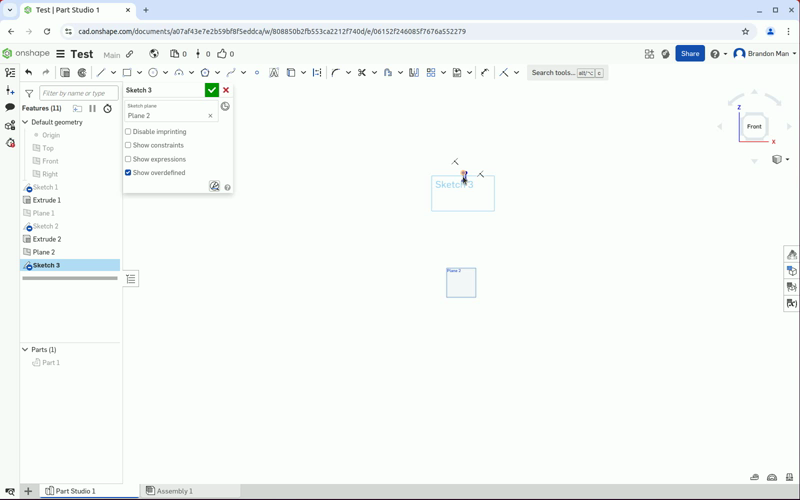
scroll(6)
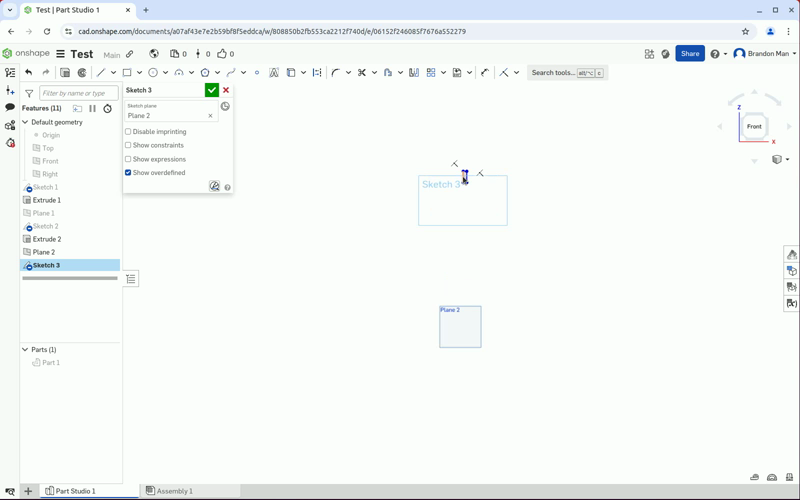
scroll(6)
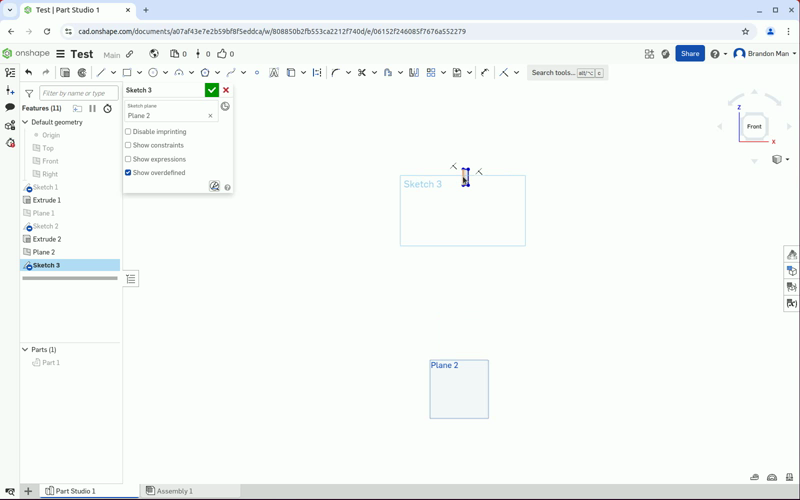
scroll(6)
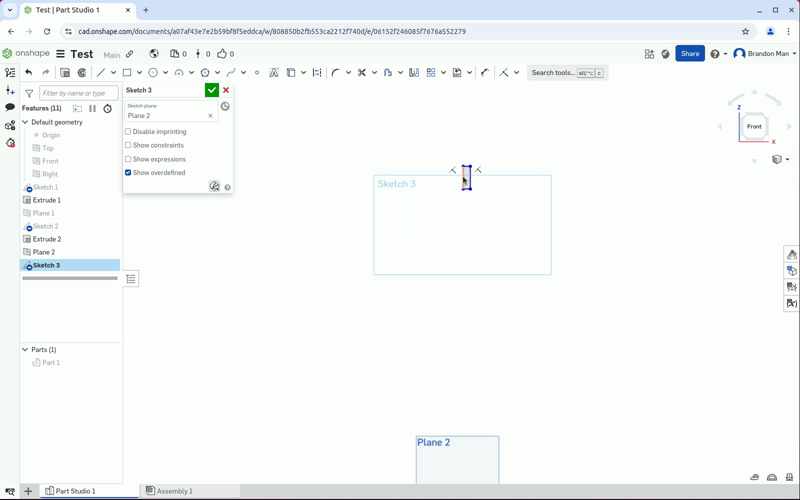
scroll(6)
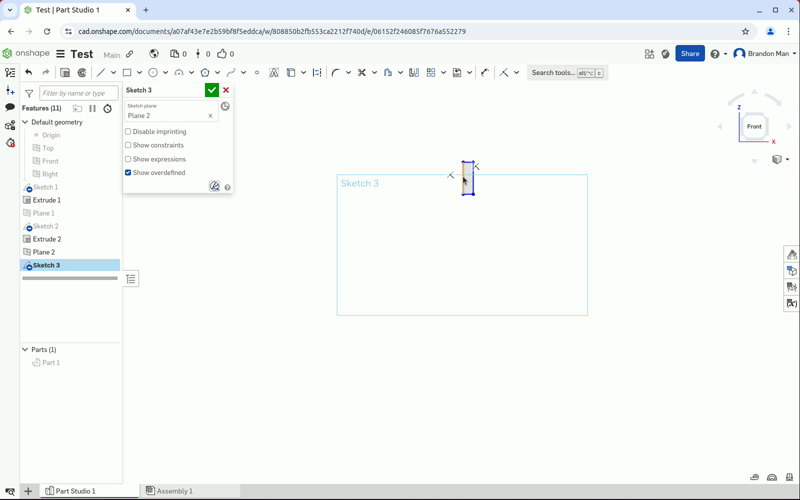
scroll(6)
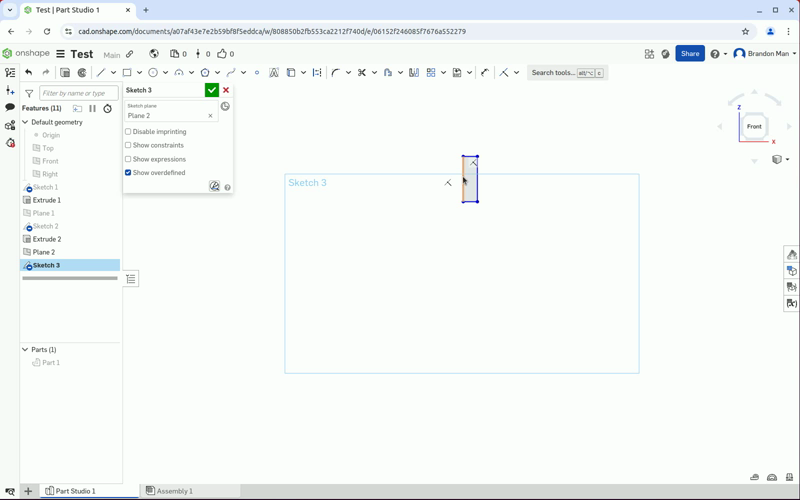
scroll(6)
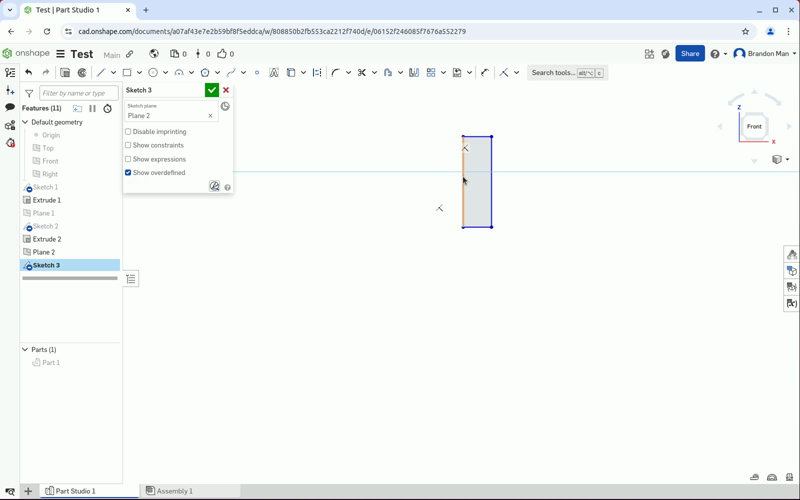
click(463, 176)
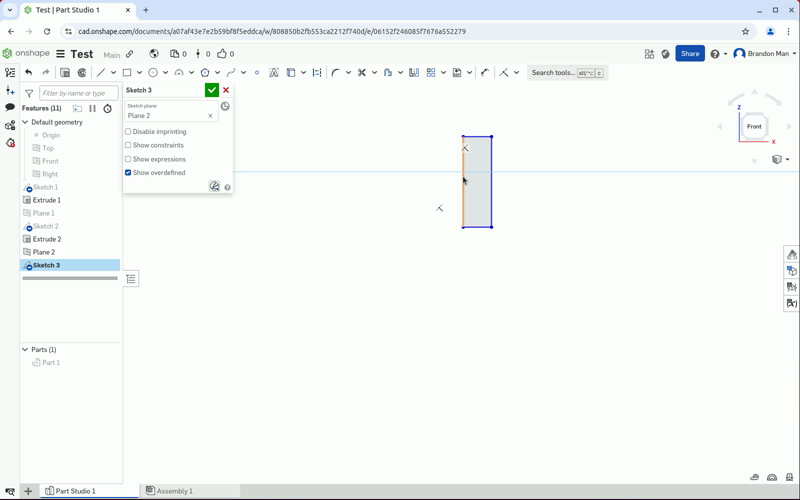
scroll(-6)
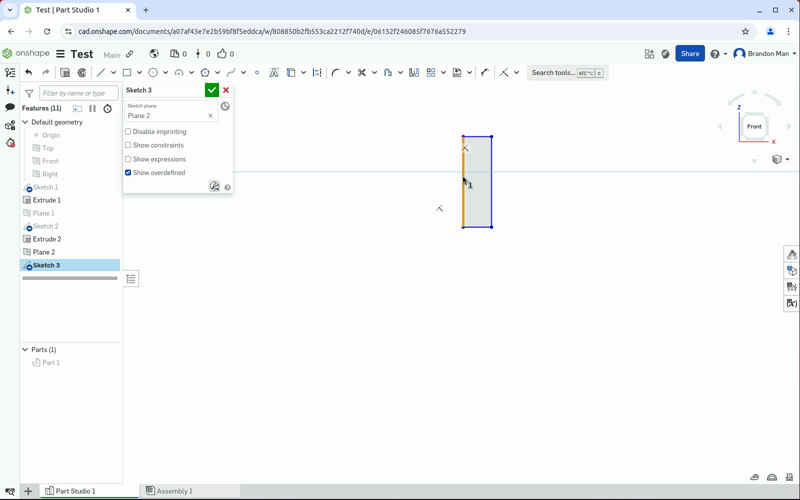
scroll(-6)
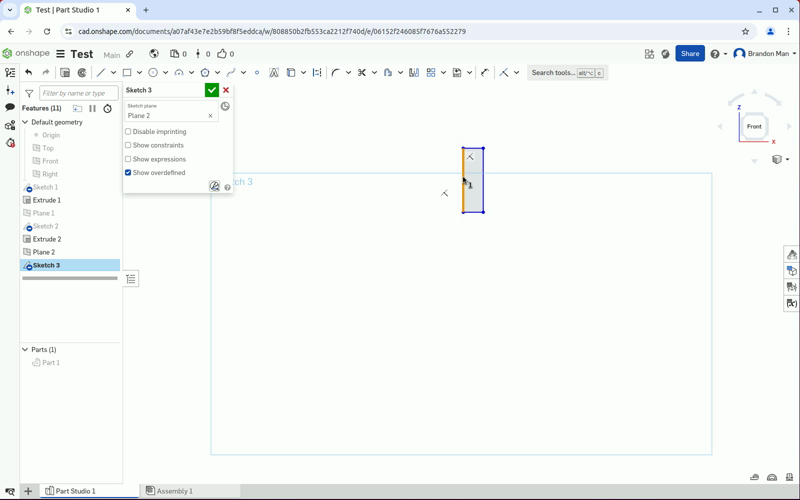
scroll(-6)
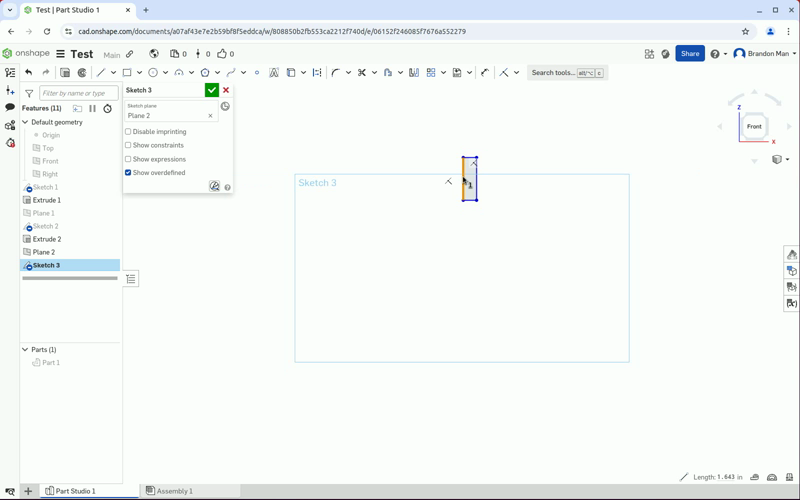
scroll(-6)
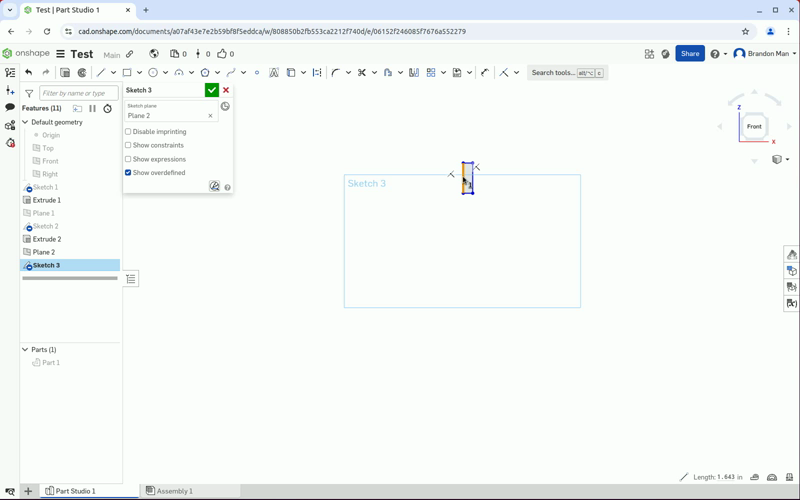
scroll(-6)
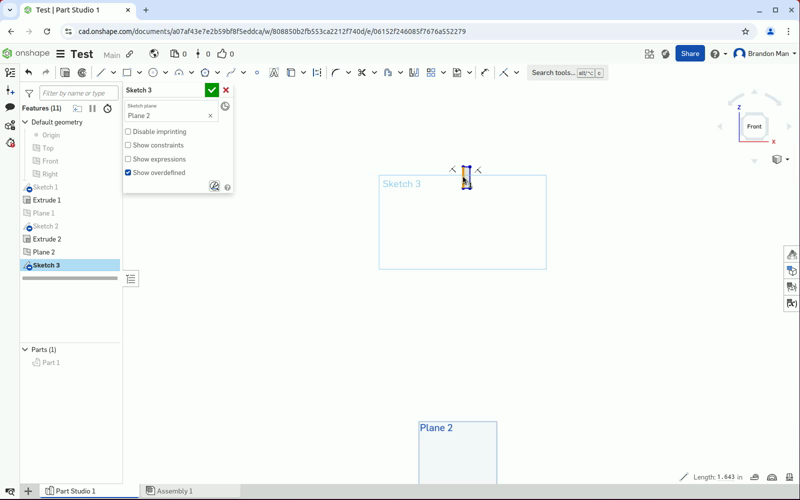
scroll(-6)
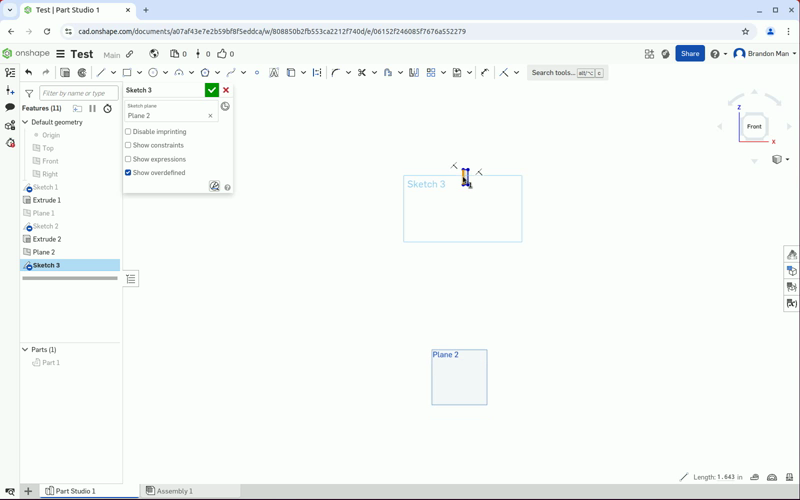
scroll(-6)
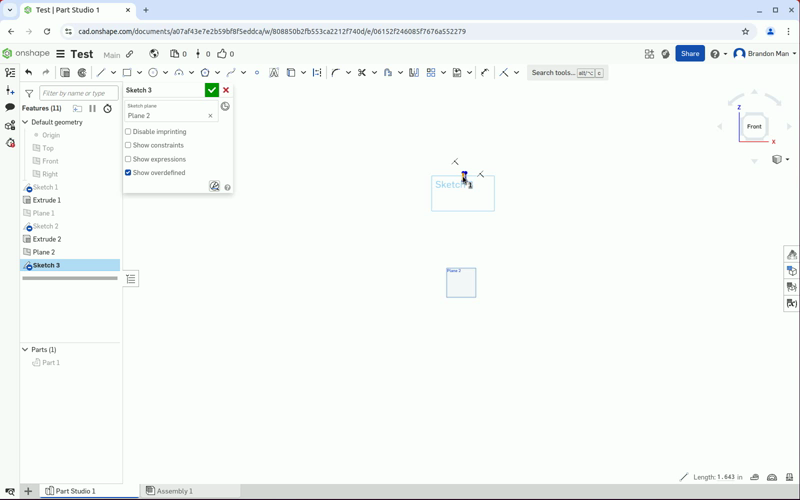
mouse_move(73, 352)
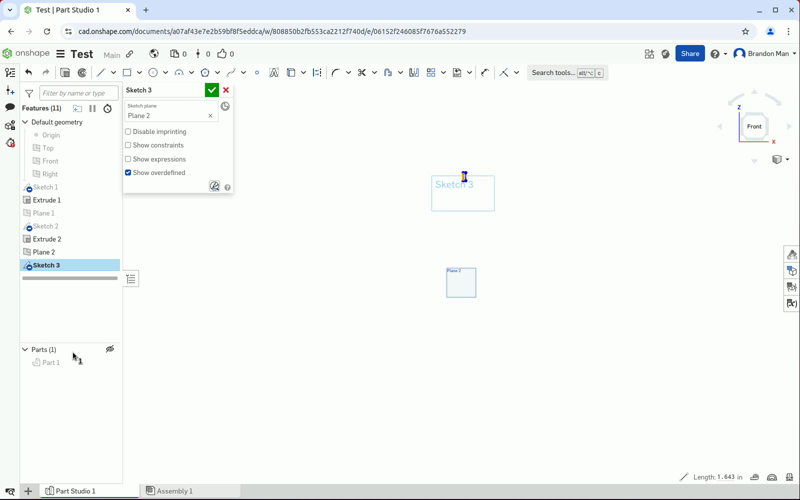
key(shift+y)
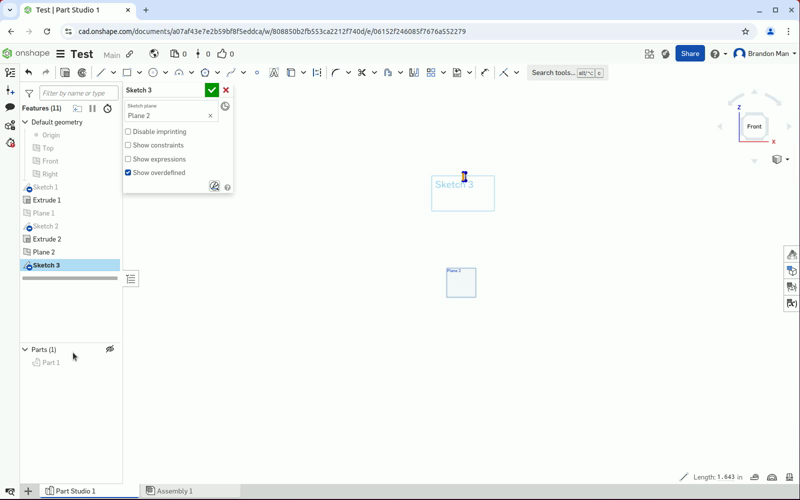
key(shift+e)
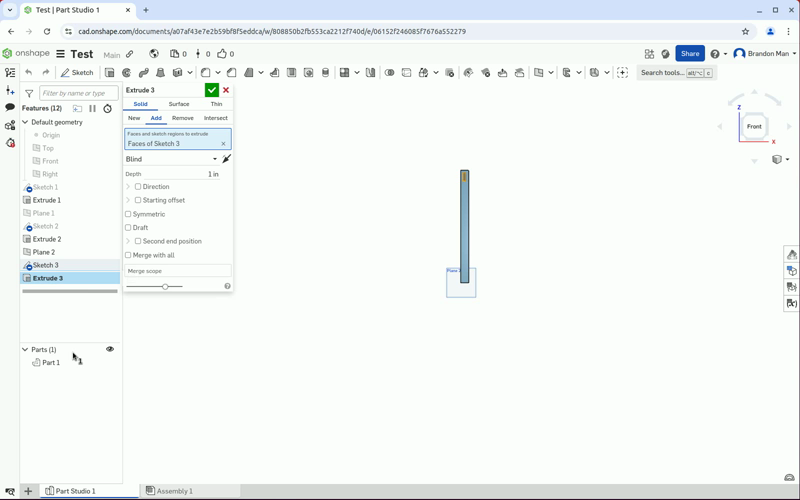
mouse_move(143, 106)
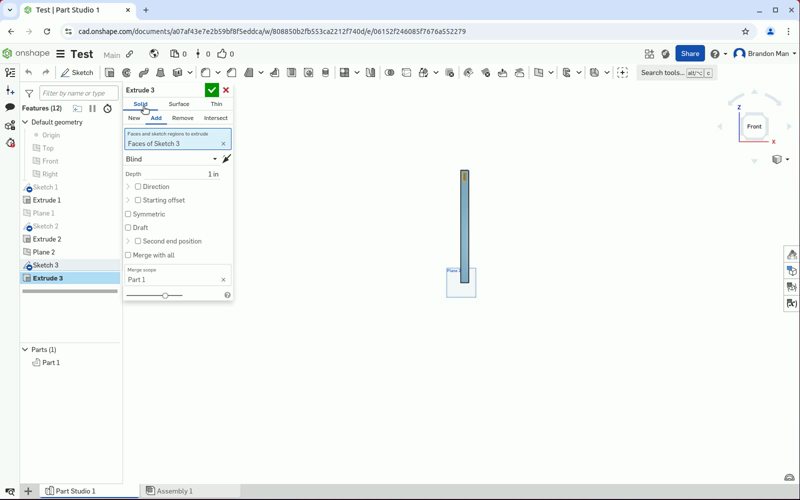
click(143, 106)
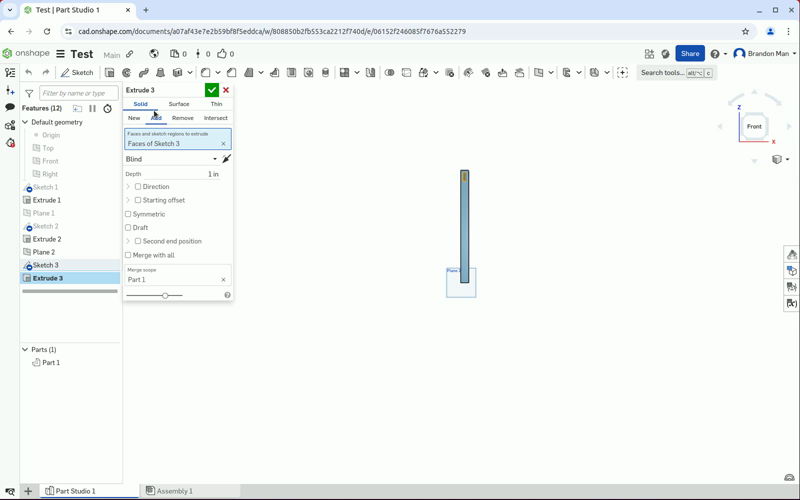
mouse_move(186, 120)
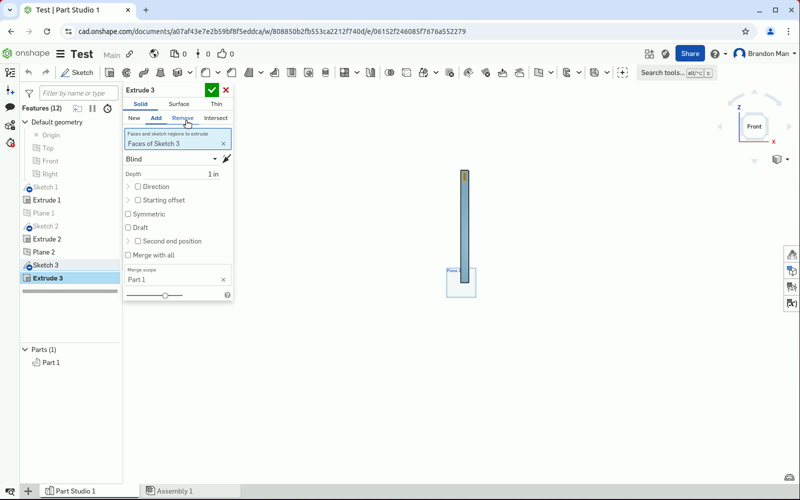
click(186, 120)
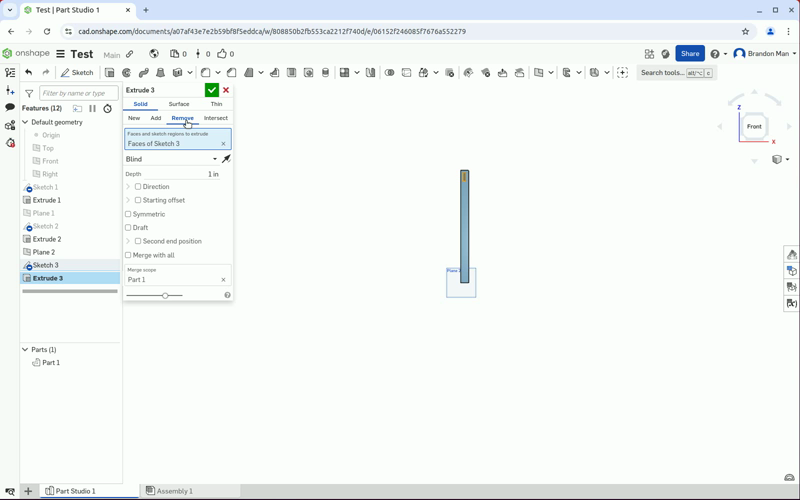
key(tab, 4)
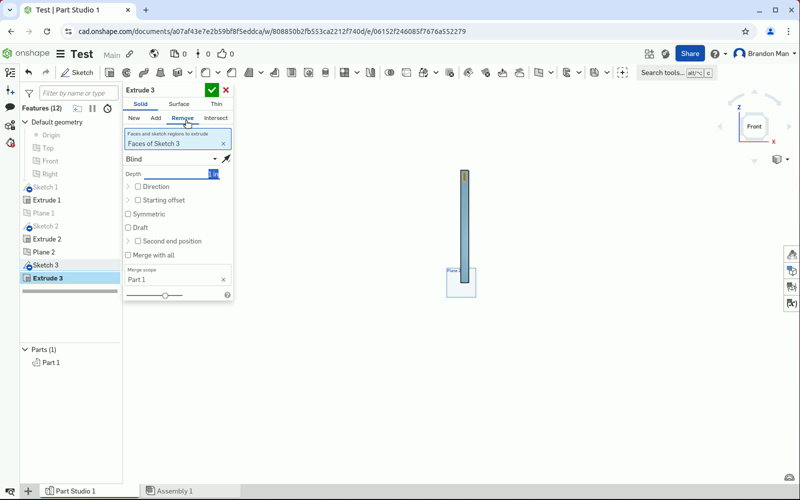
text(0.481)
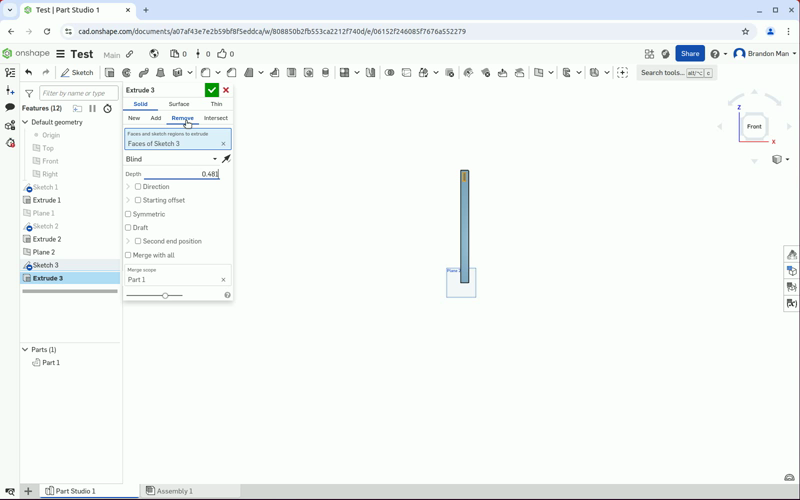
key(tab, 6)
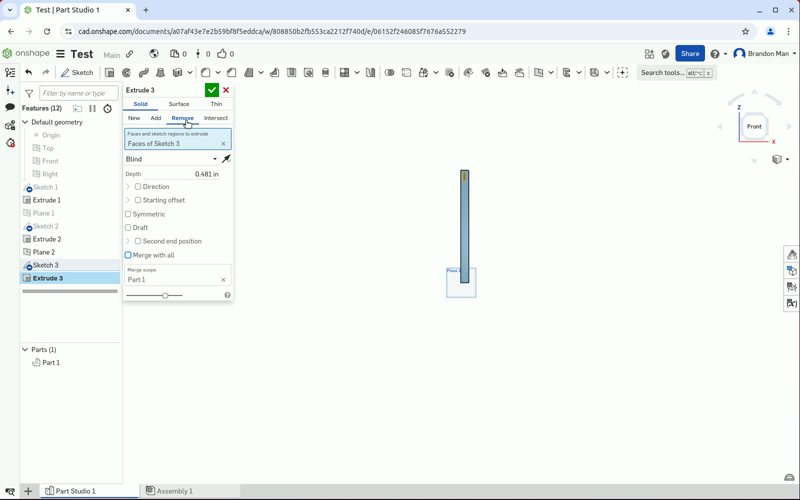
key(space)
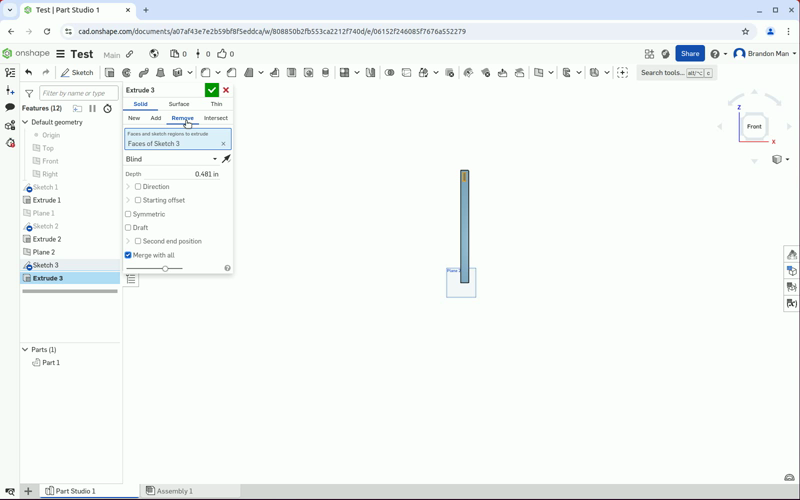
key(enter)
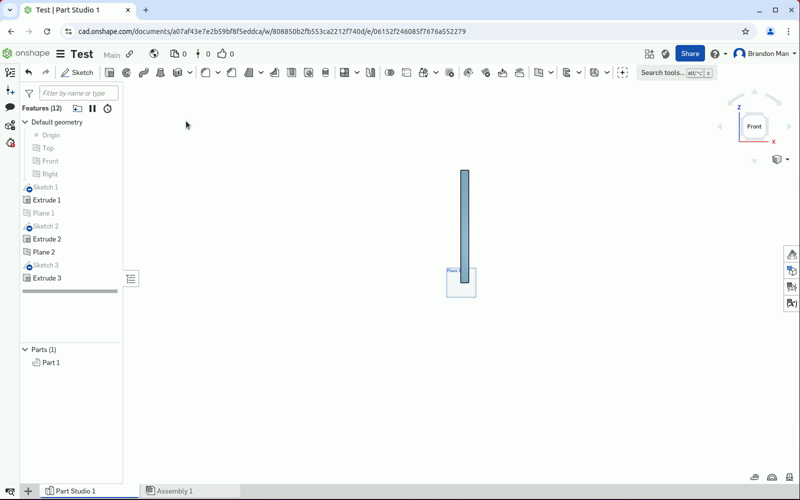
key(shift+h)
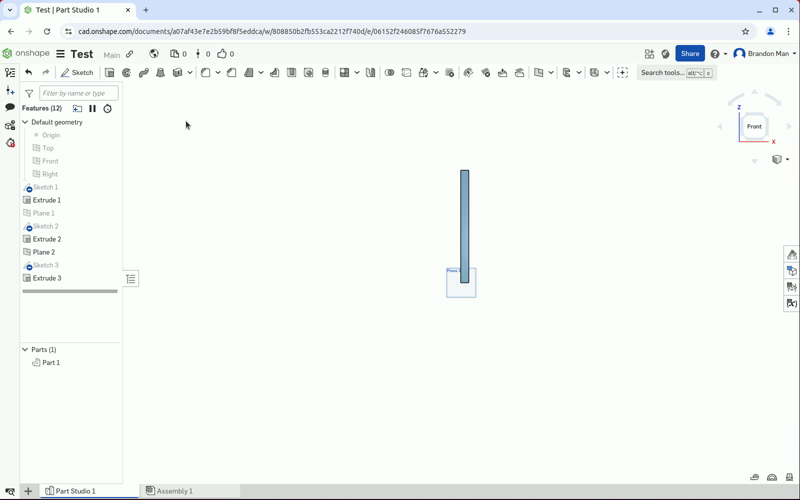
key(shift+h)
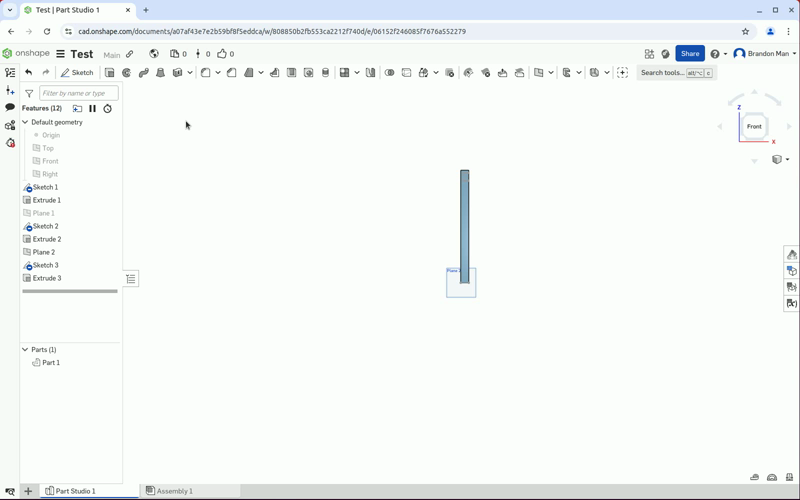
key(shift+7)
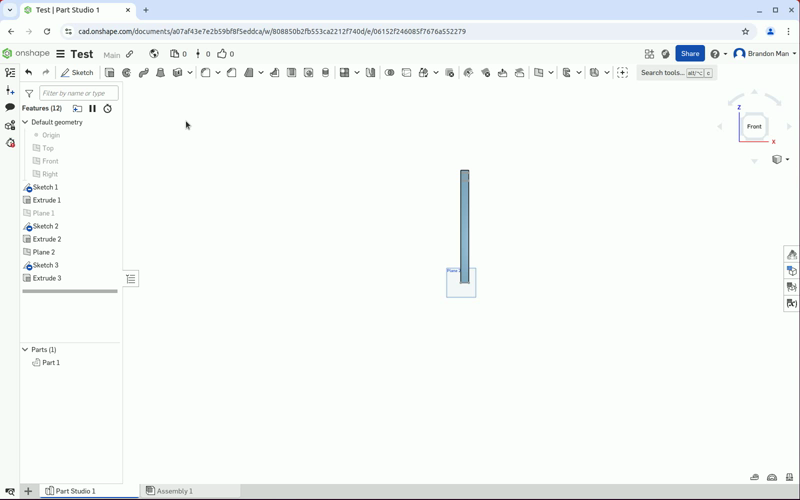
key(left, 2)
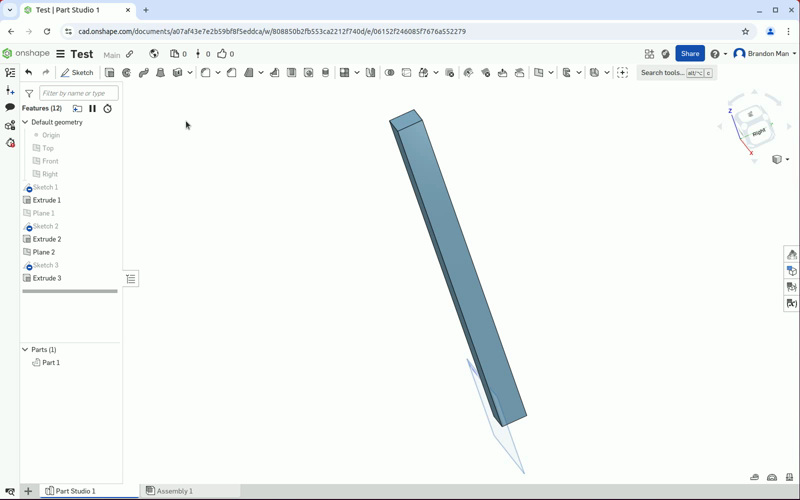
key(down, 2)
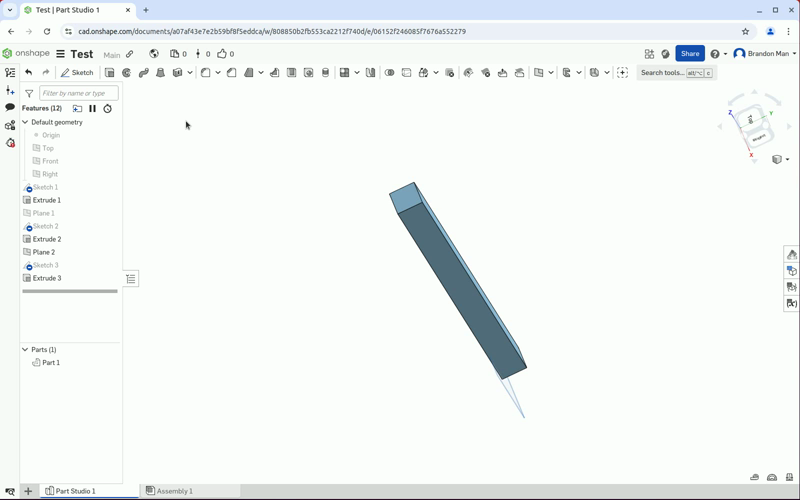
key(up, 2)
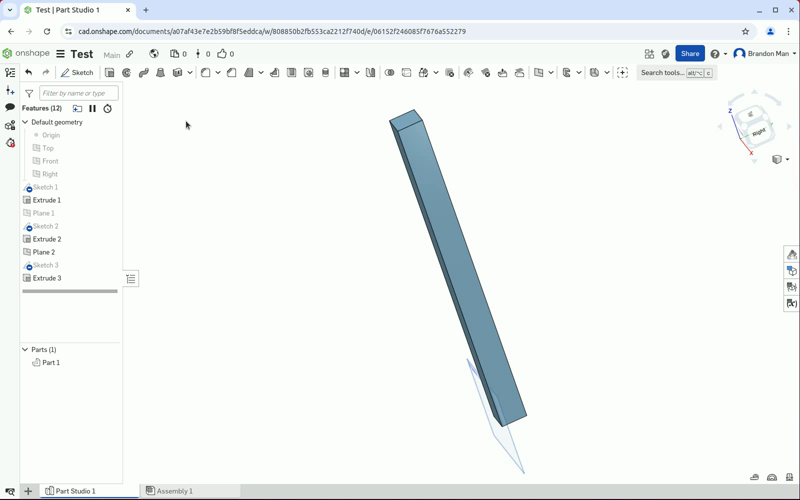
key(right, 2)
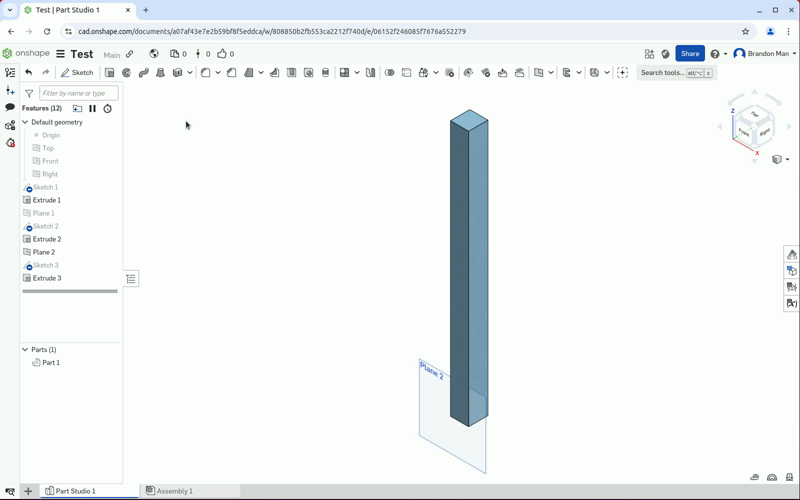
mouse_move(73, 189)
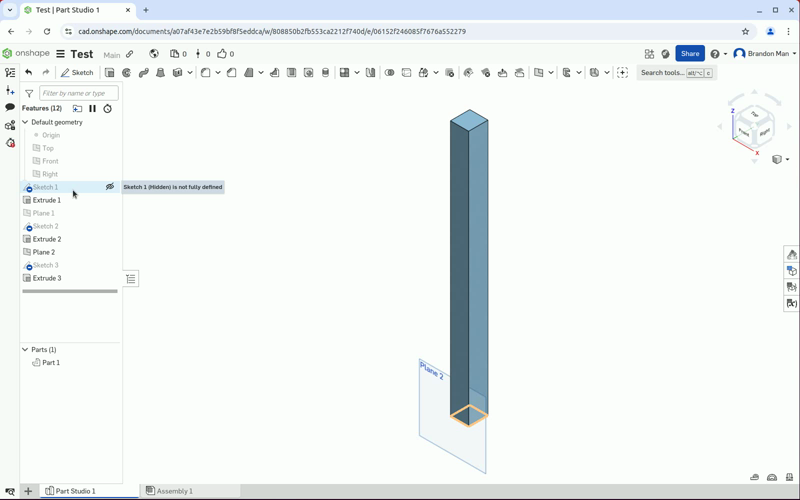
click(73, 189)